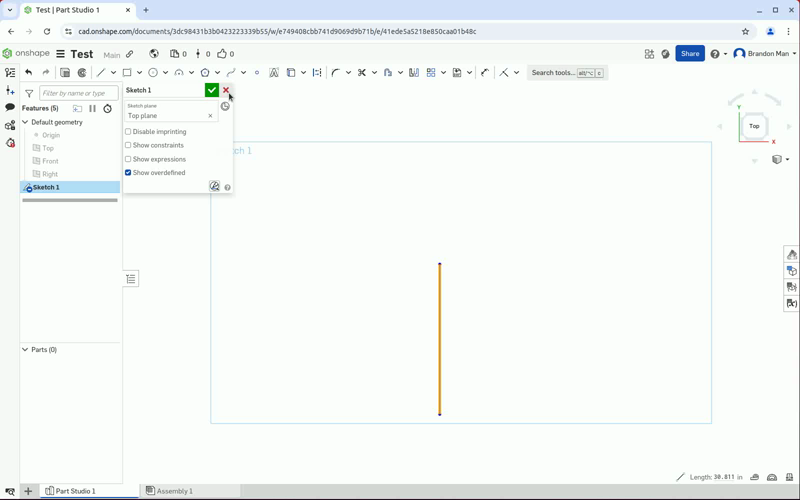
key(shift+h)
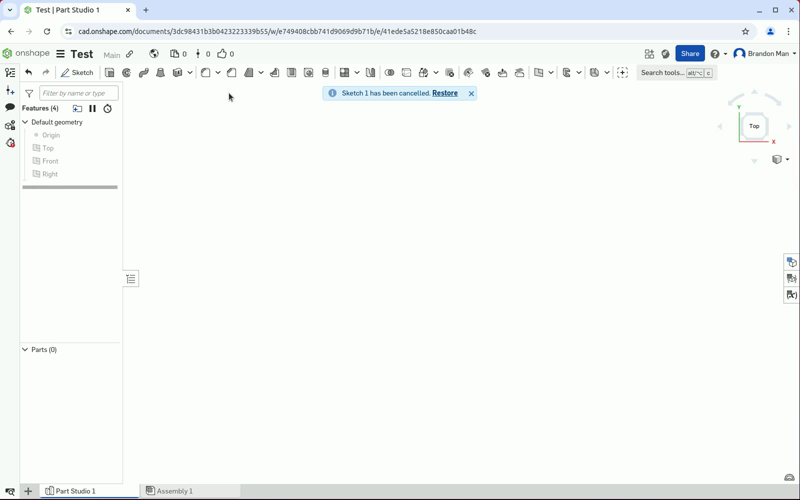
mouse_move(73, 352)
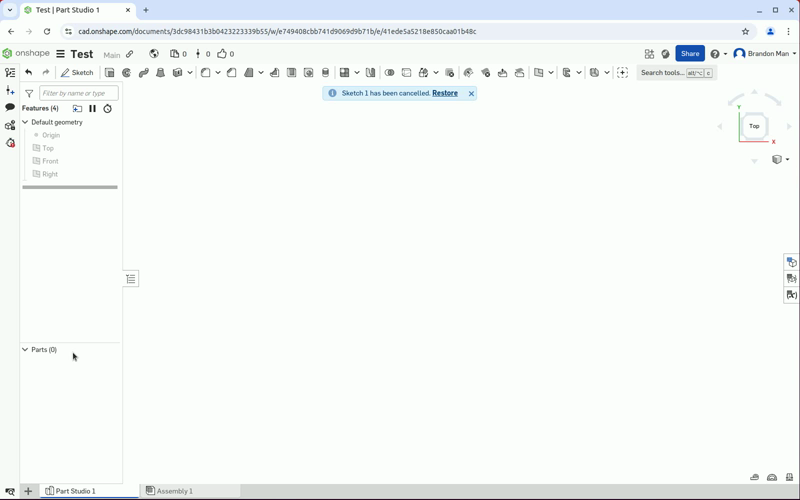
key(y)
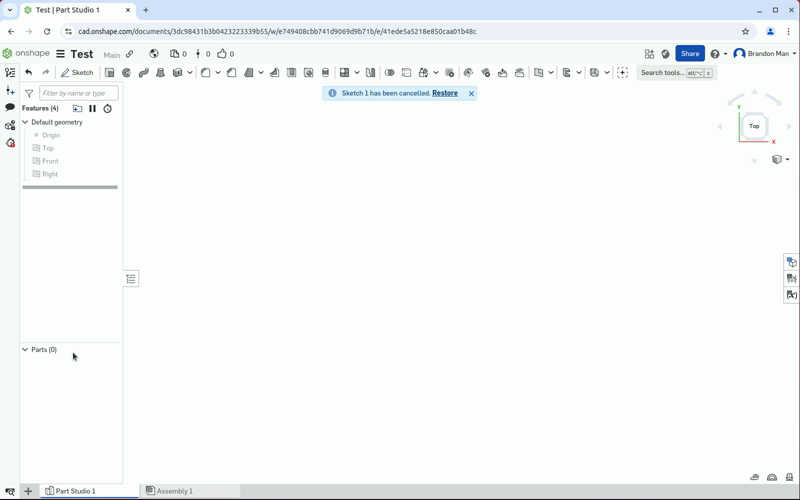
key(shift+p)
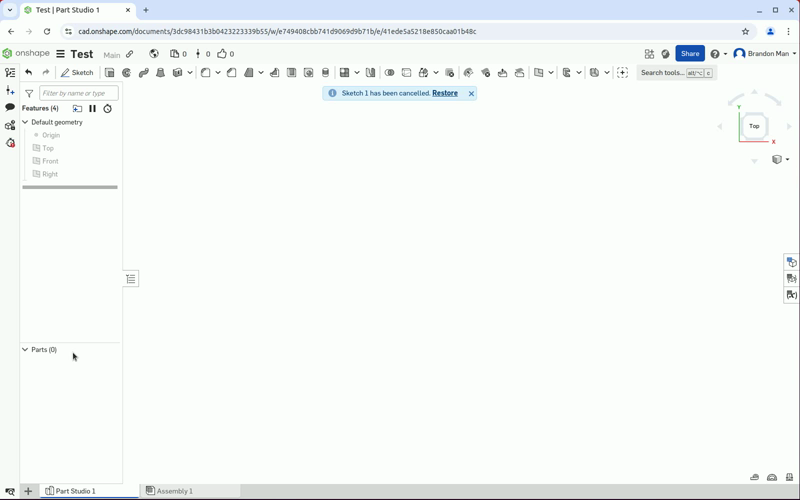
key(space)
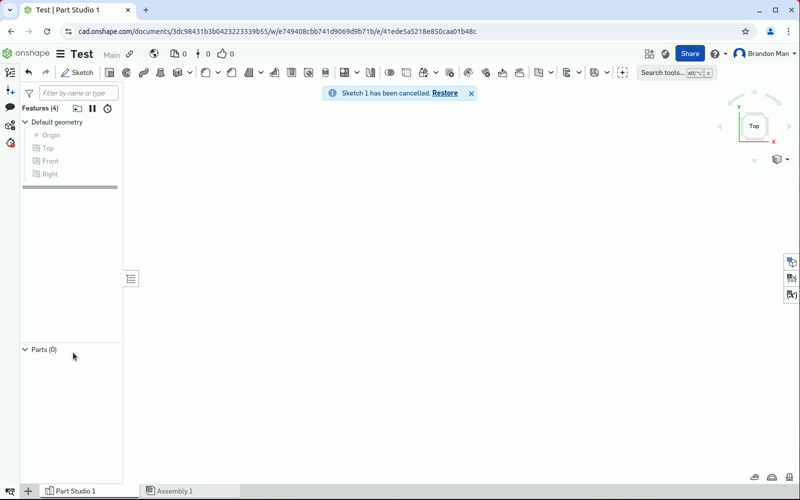
key_down(shift)
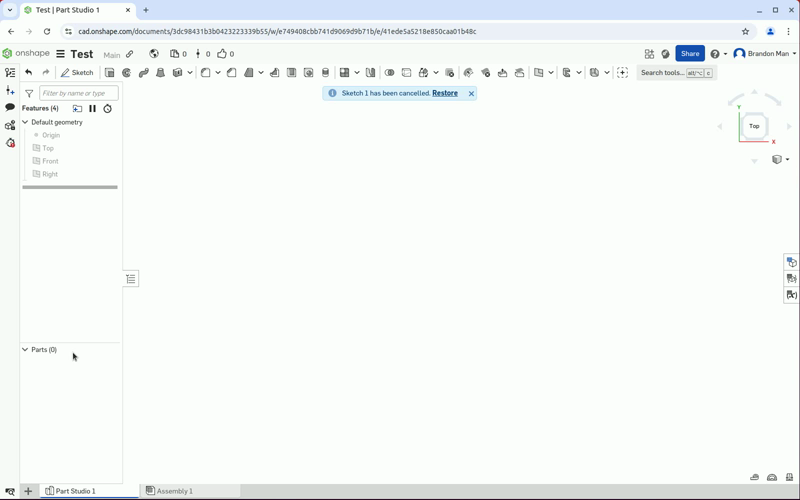
key(up)
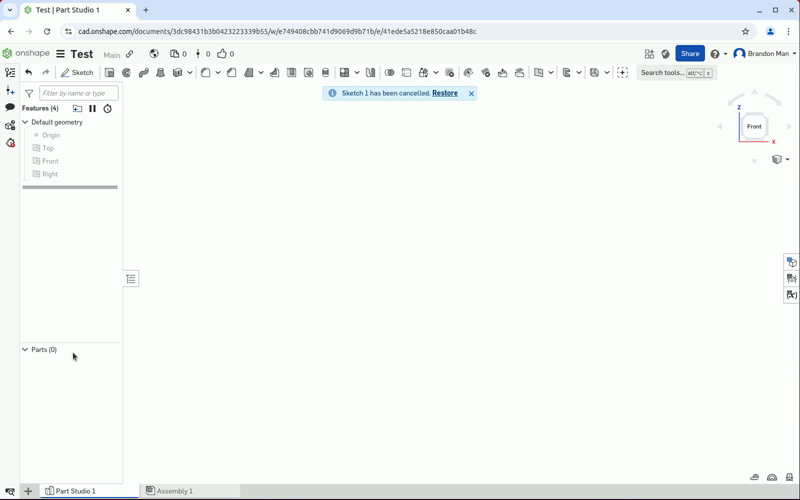
key_up(shift)
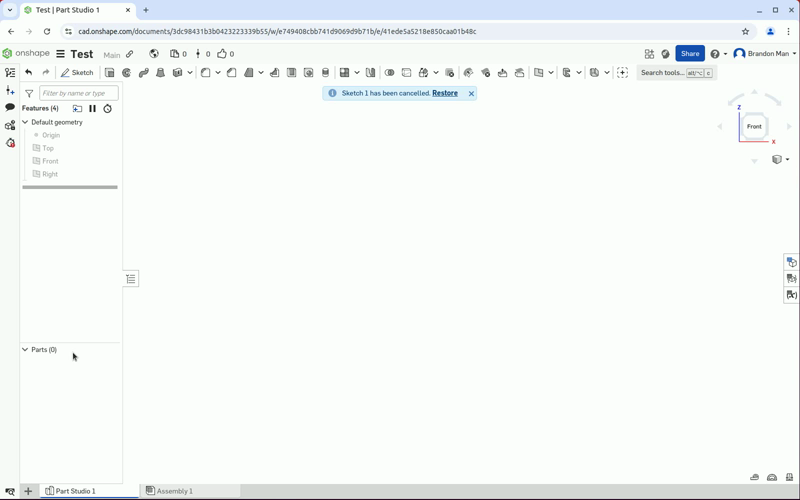
mouse_move(73, 352)
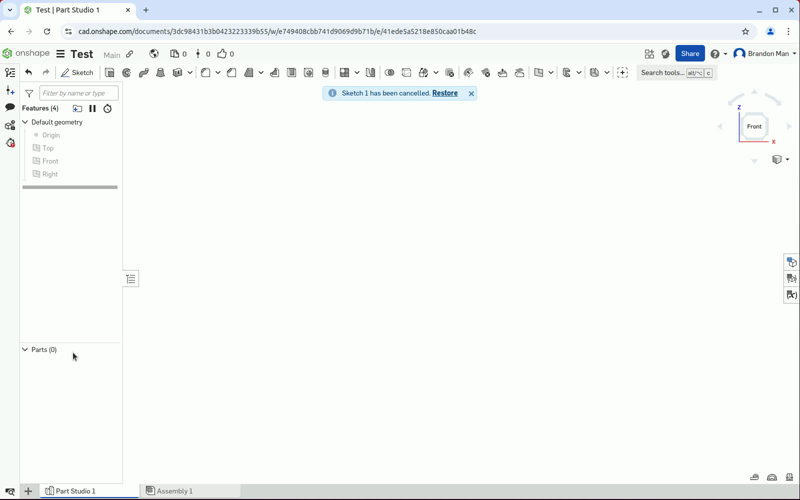
key(shift+y)
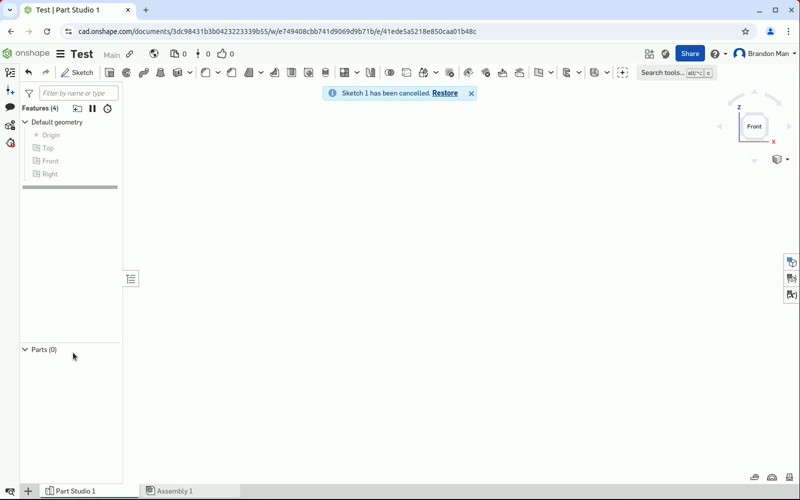
key(shift+s)
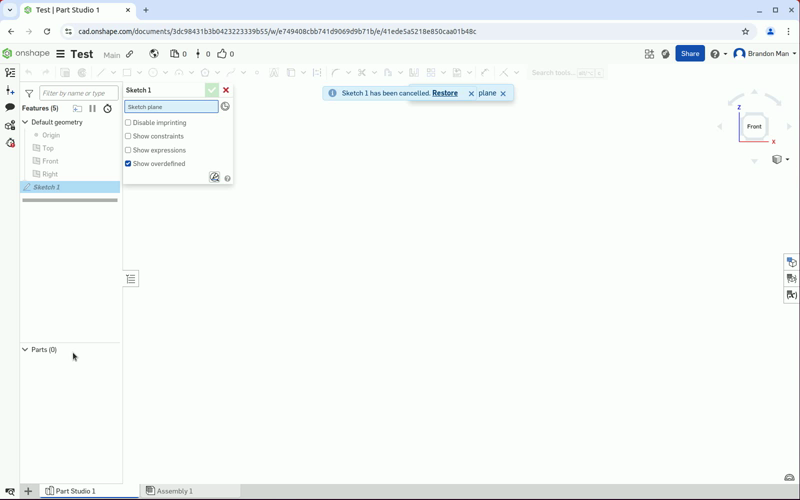
mouse_move(73, 163)
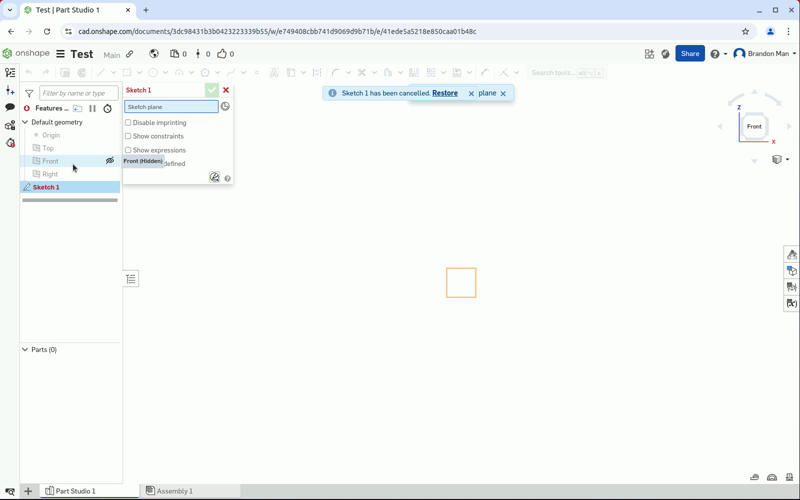
click(73, 163)
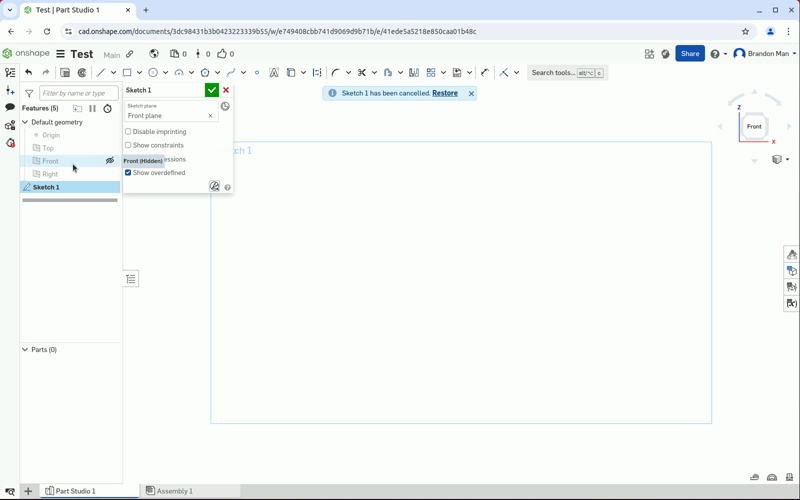
mouse_move(73, 352)
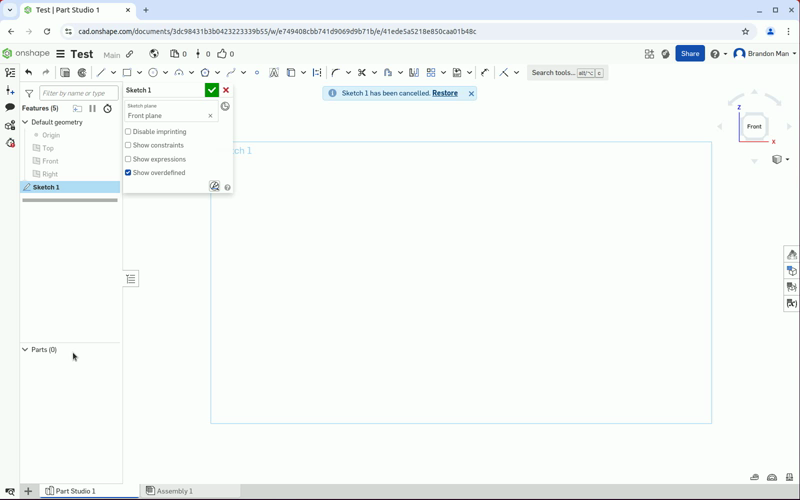
key(y)
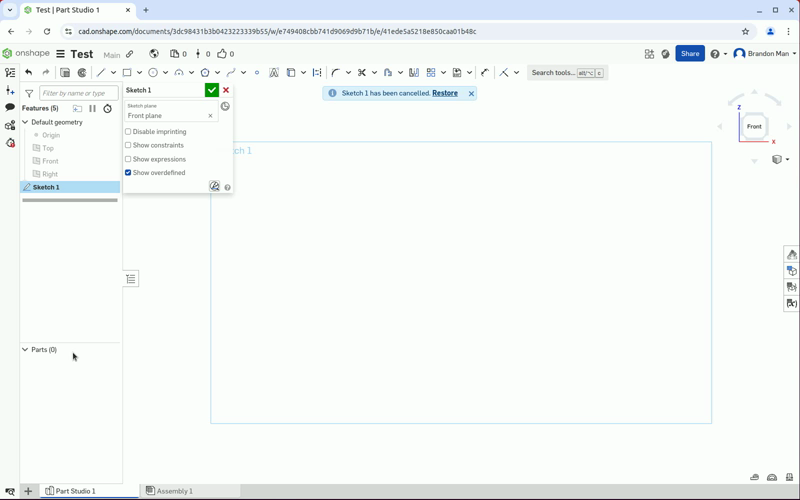
key(l)
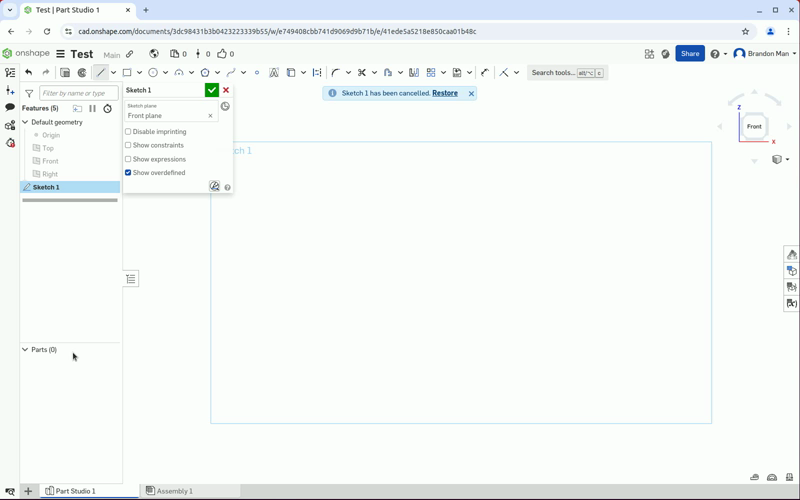
key_down(shift)
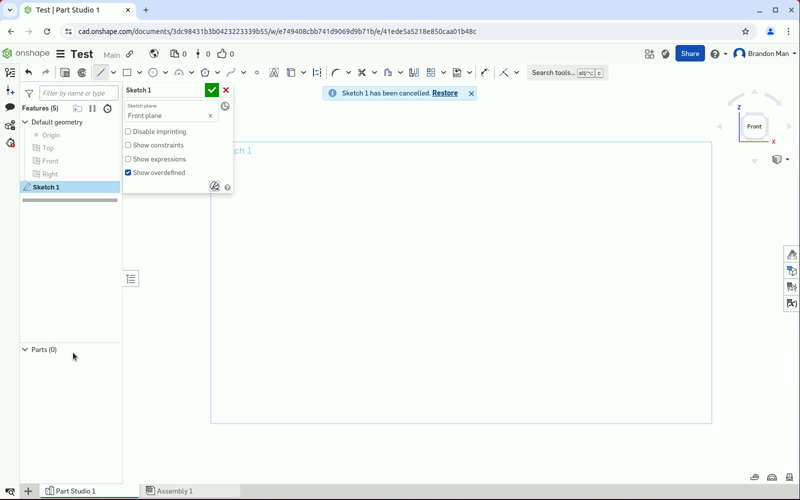
mouse_move(456, 284)
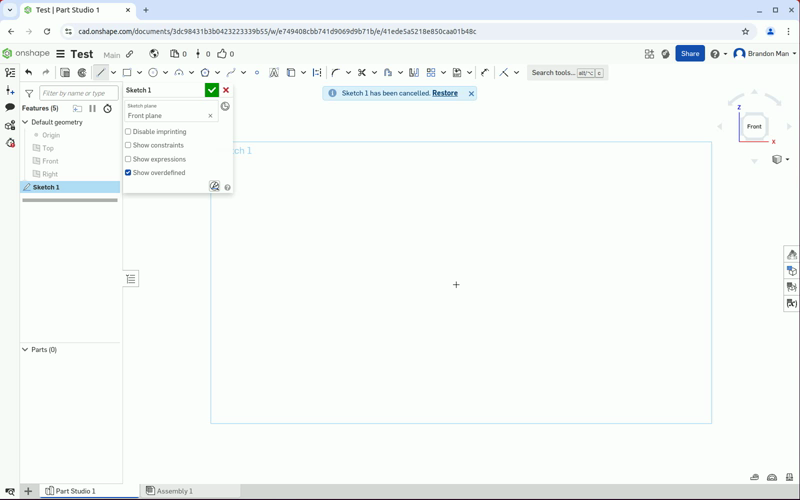
click(456, 284)
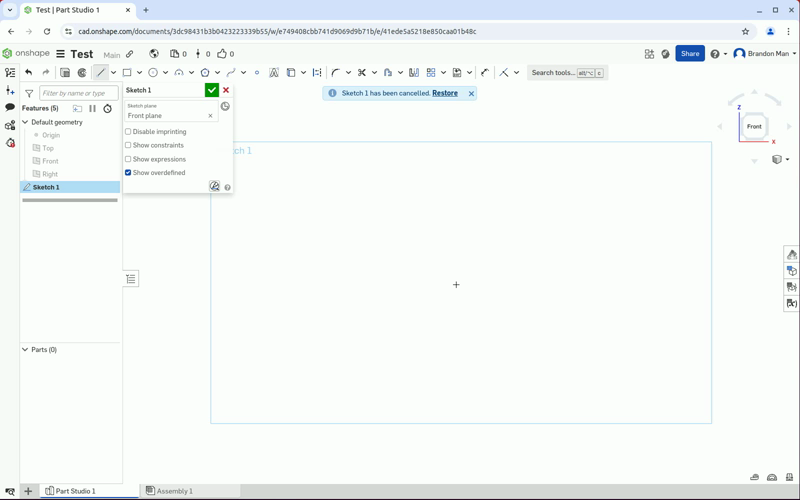
key_up(shift)
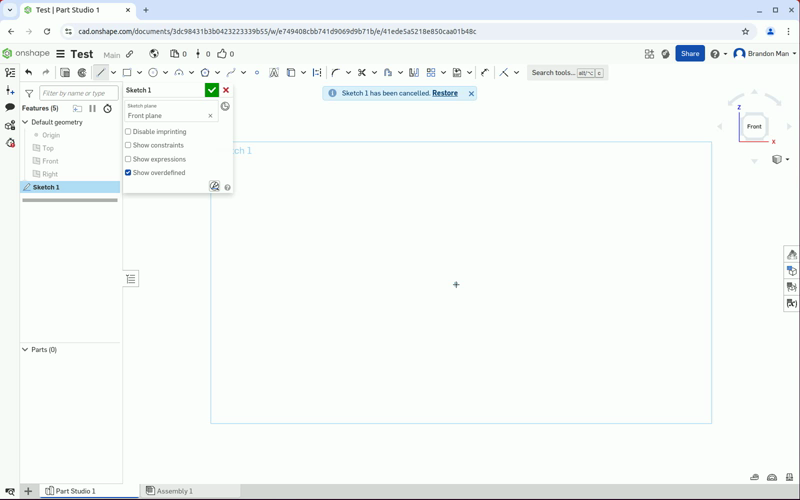
key_down(shift)
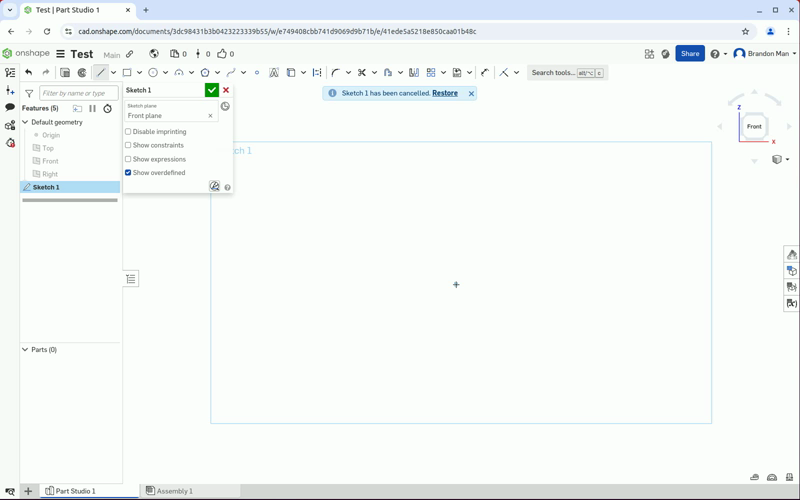
mouse_move(486, 284)
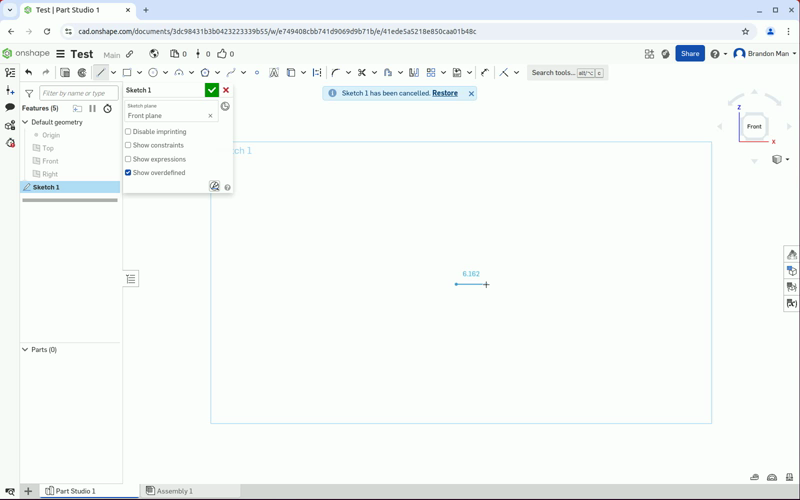
mouse_move(489, 284)
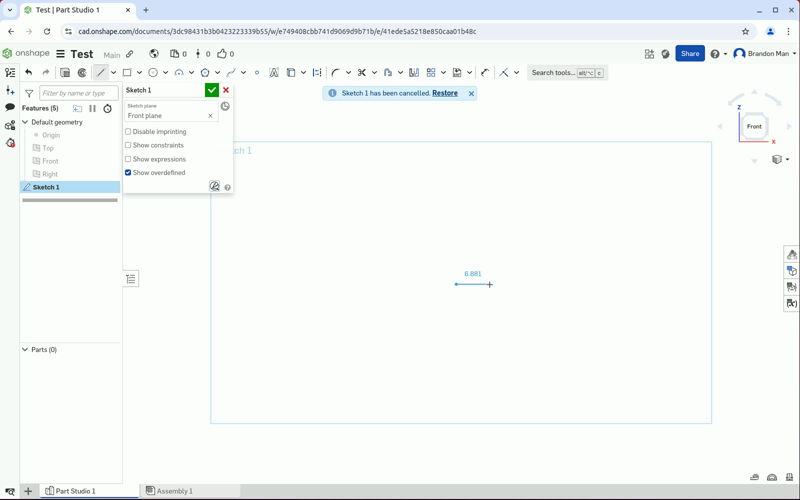
click(489, 284)
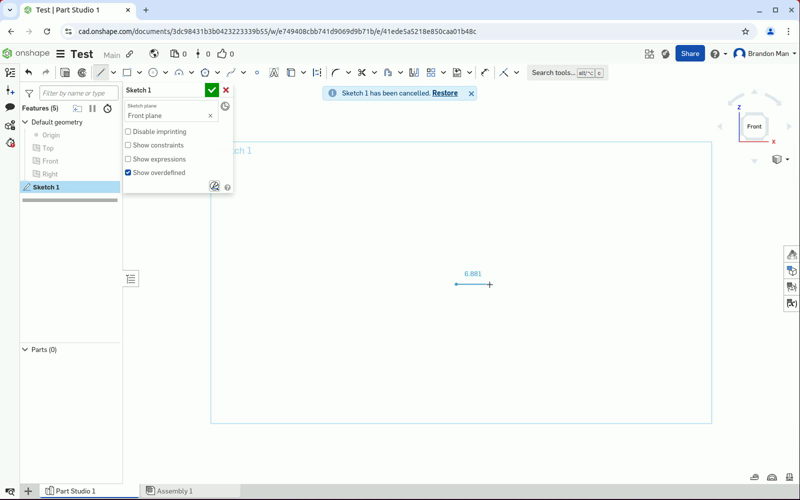
key_up(shift)
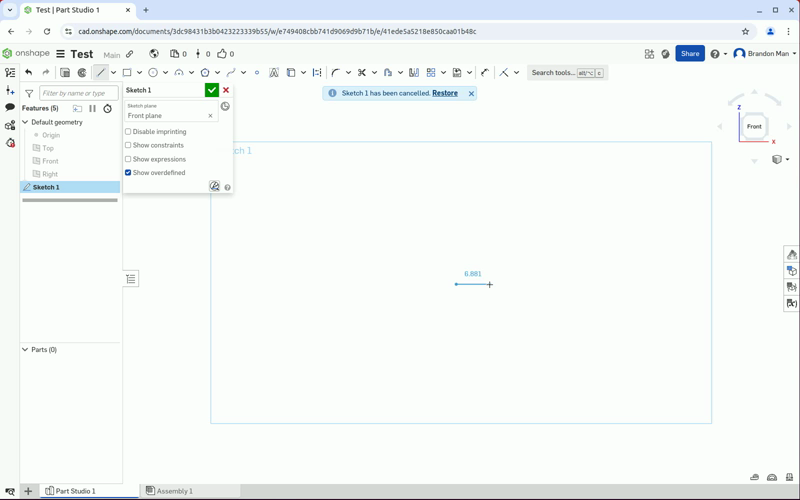
key_down(shift)
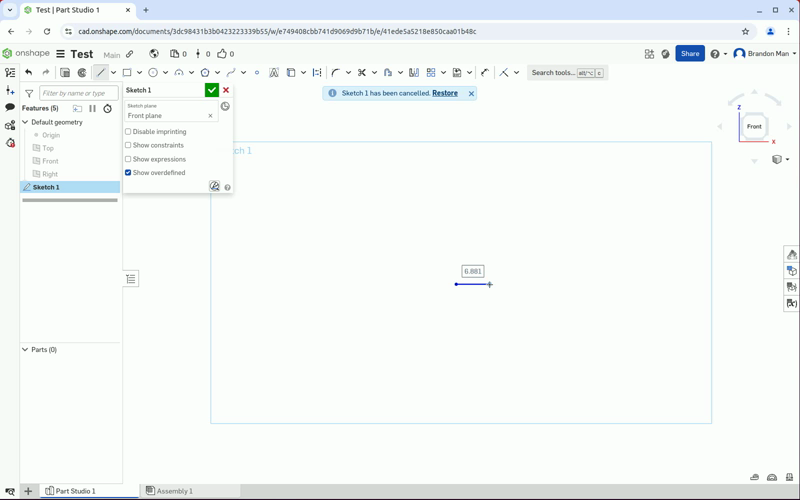
mouse_move(519, 284)
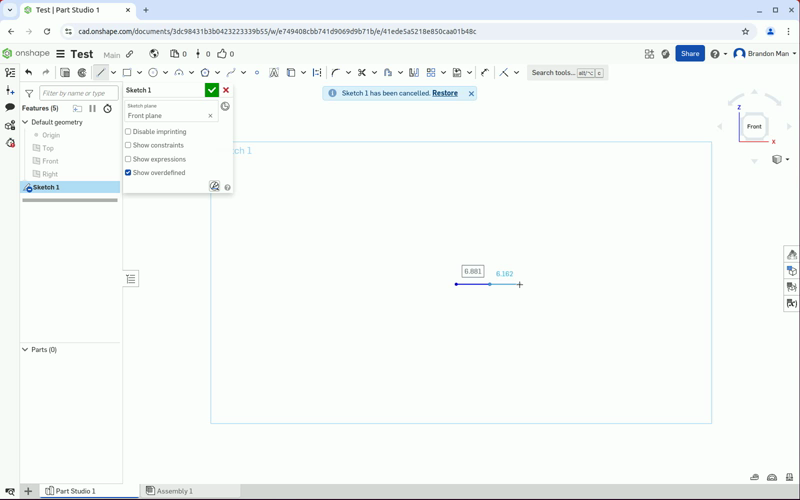
mouse_move(489, 281)
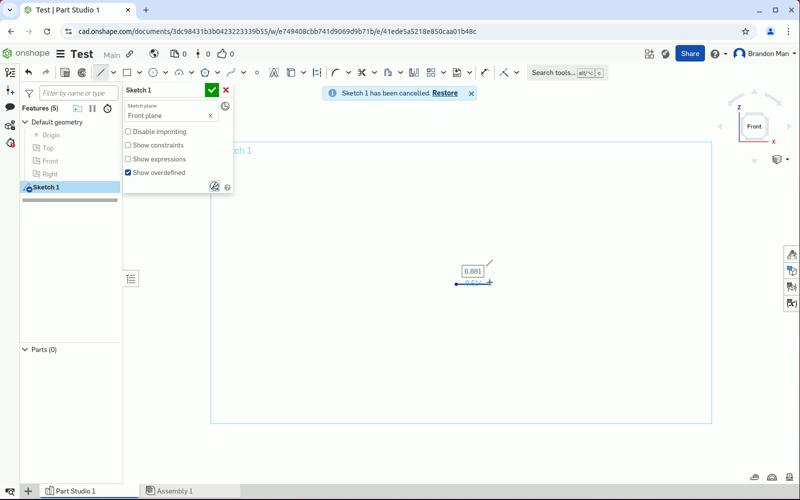
scroll(6)
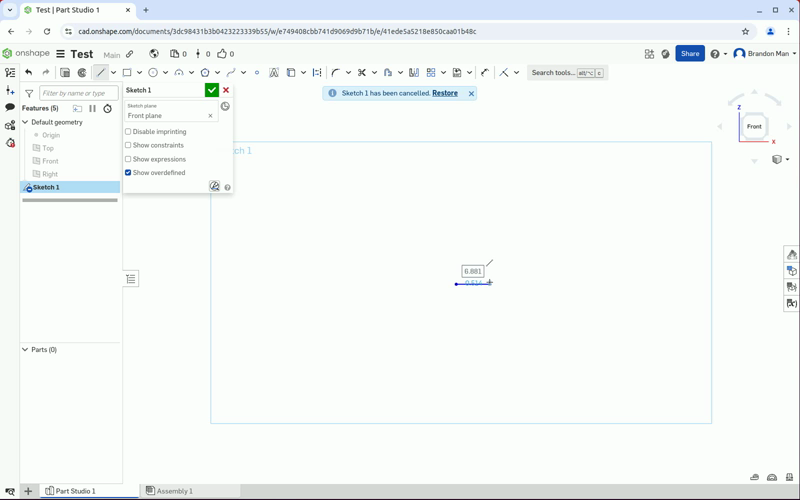
scroll(6)
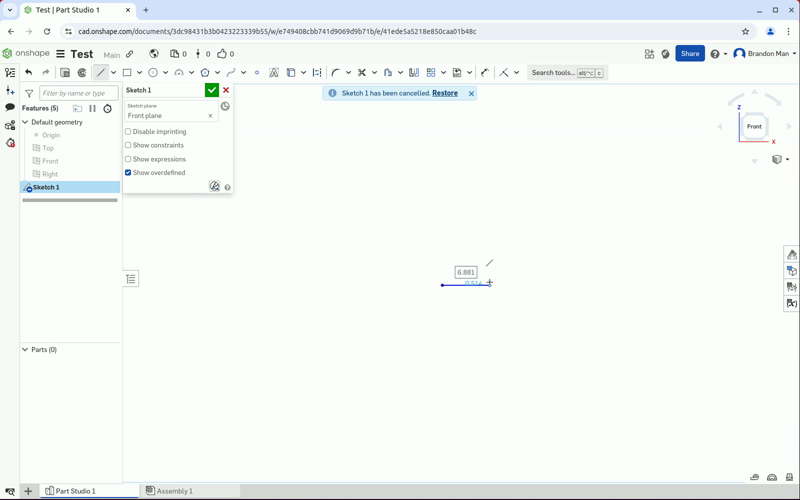
scroll(6)
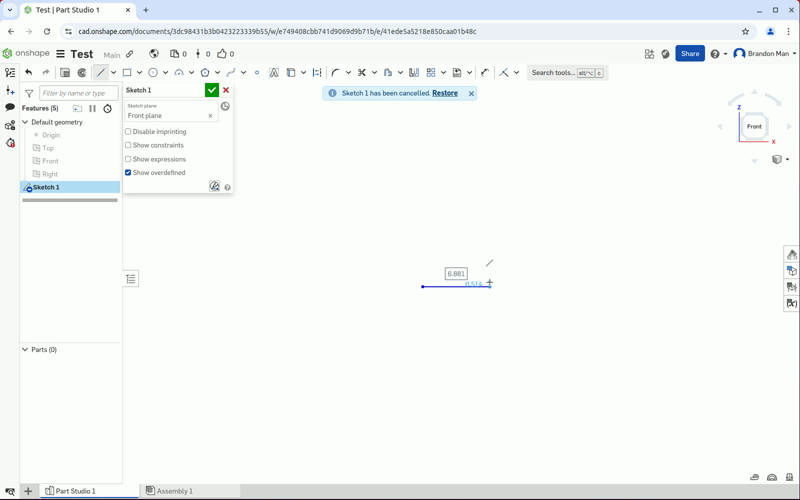
scroll(6)
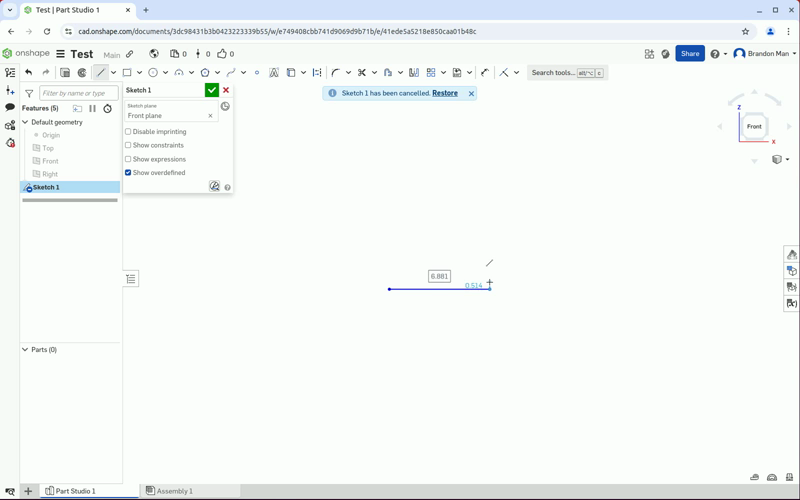
scroll(6)
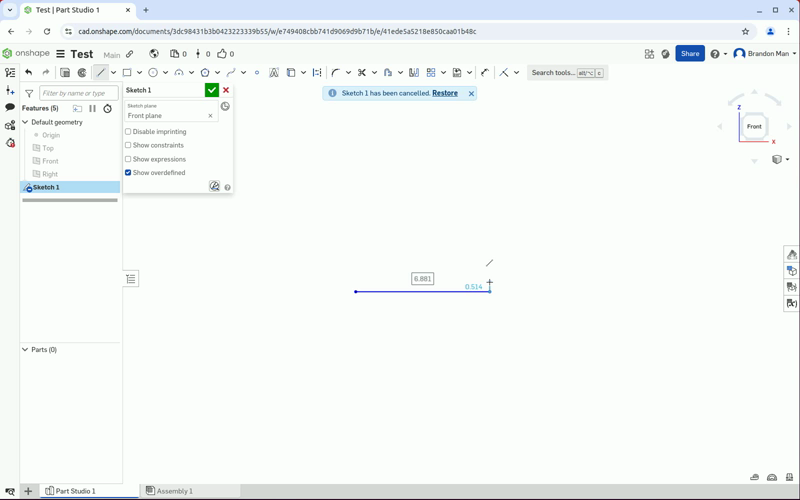
scroll(6)
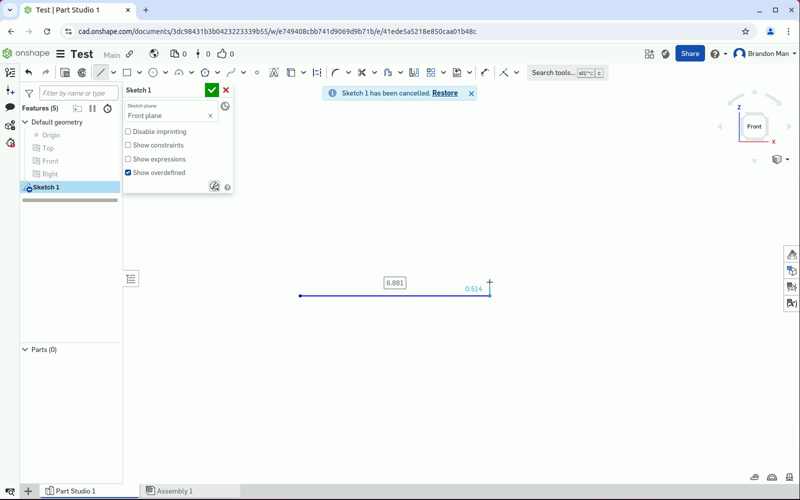
scroll(6)
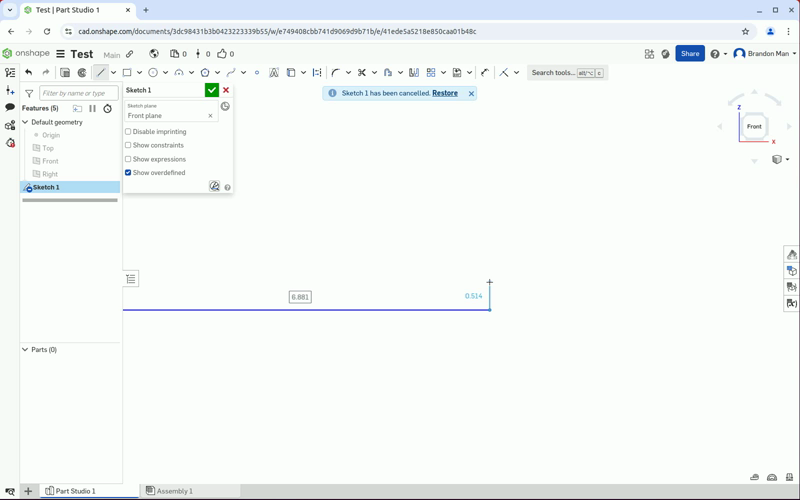
click(489, 281)
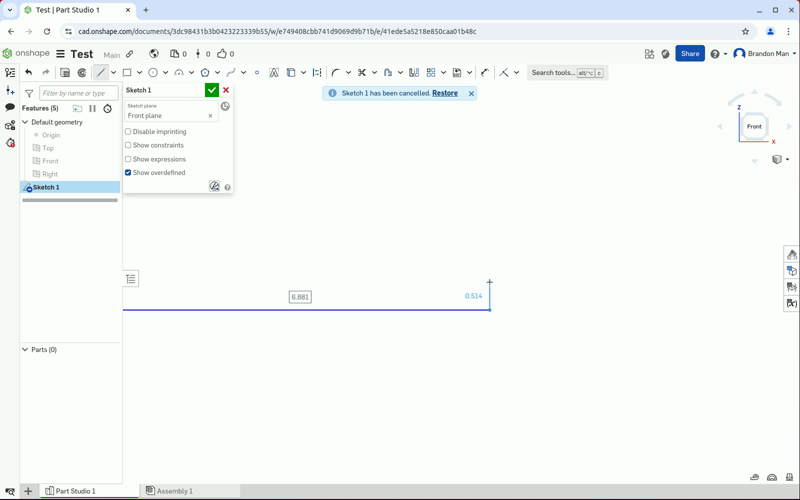
scroll(-6)
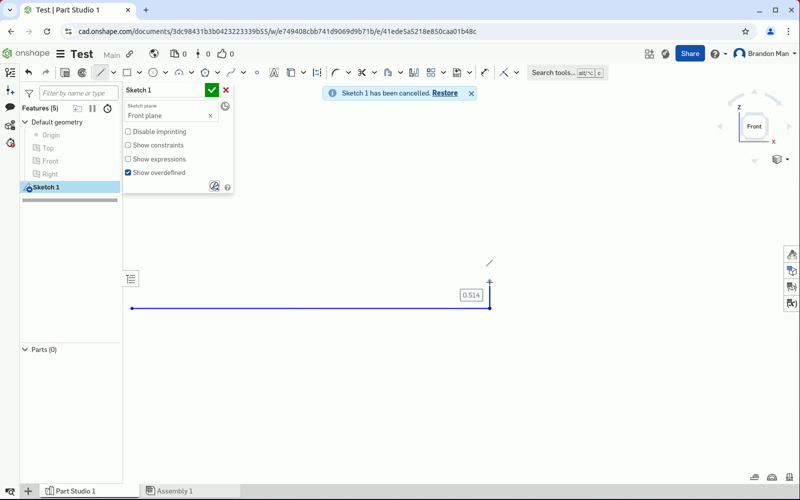
scroll(-6)
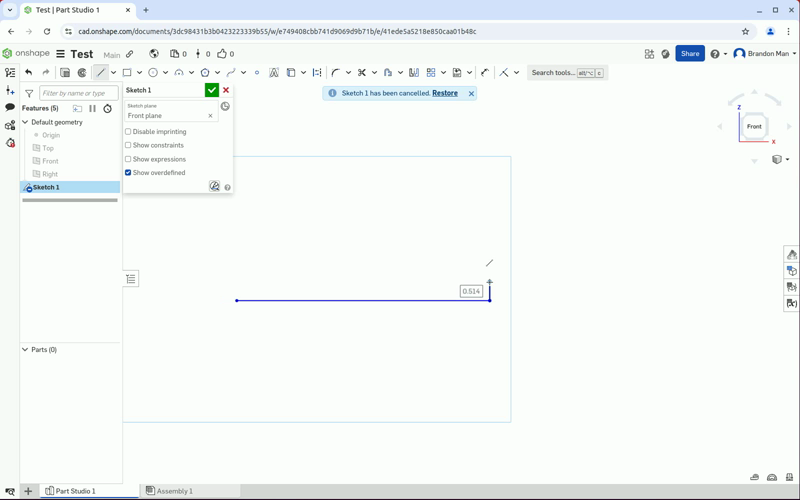
scroll(-6)
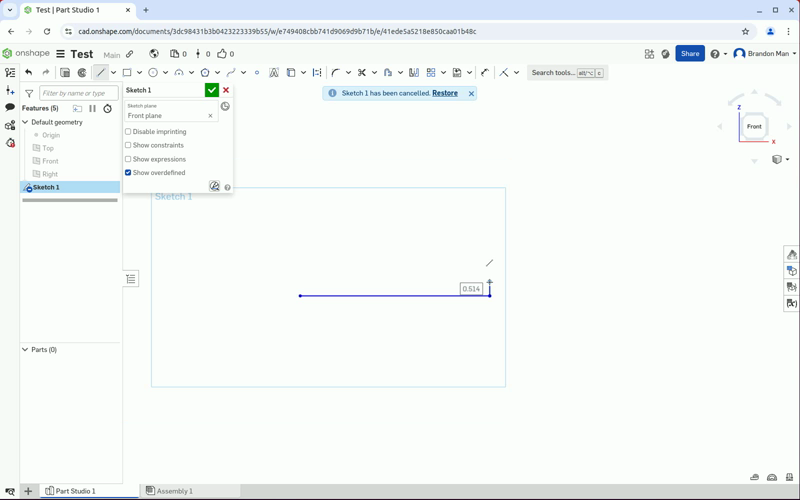
scroll(-6)
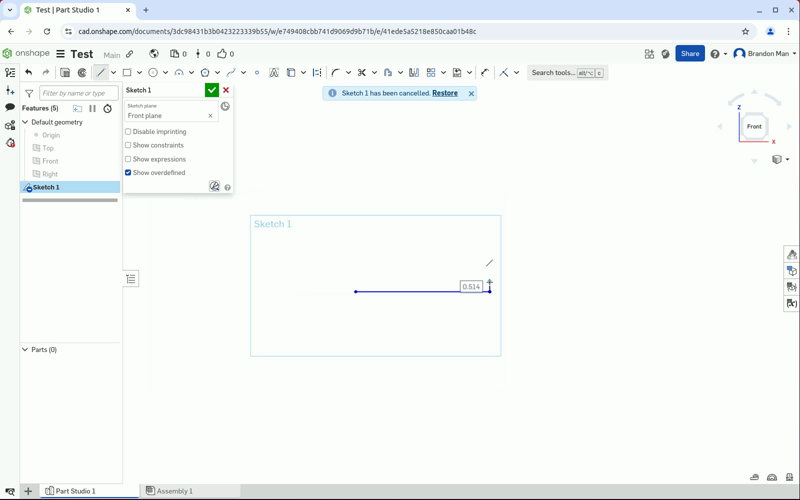
scroll(-6)
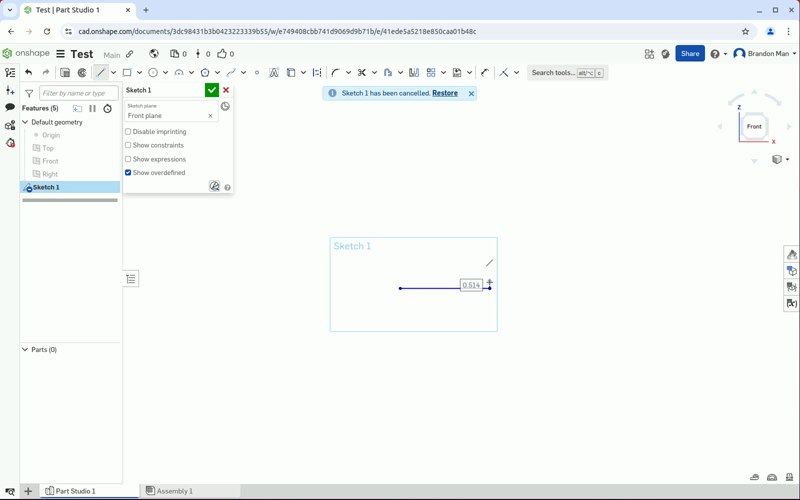
scroll(-6)
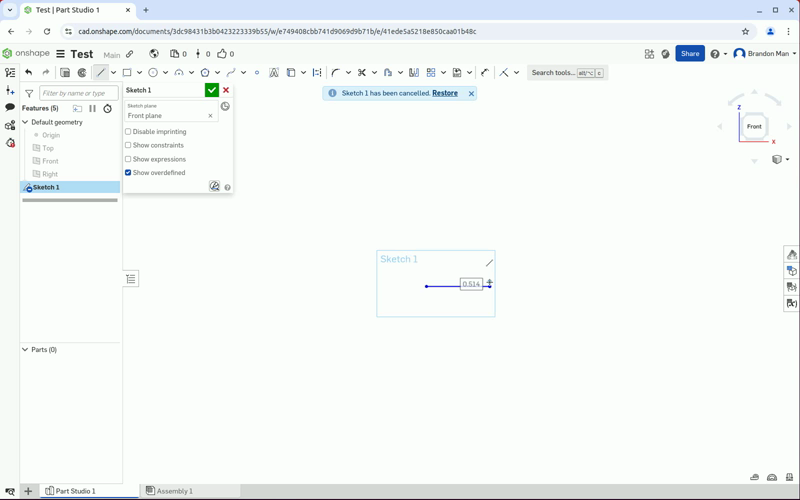
scroll(-6)
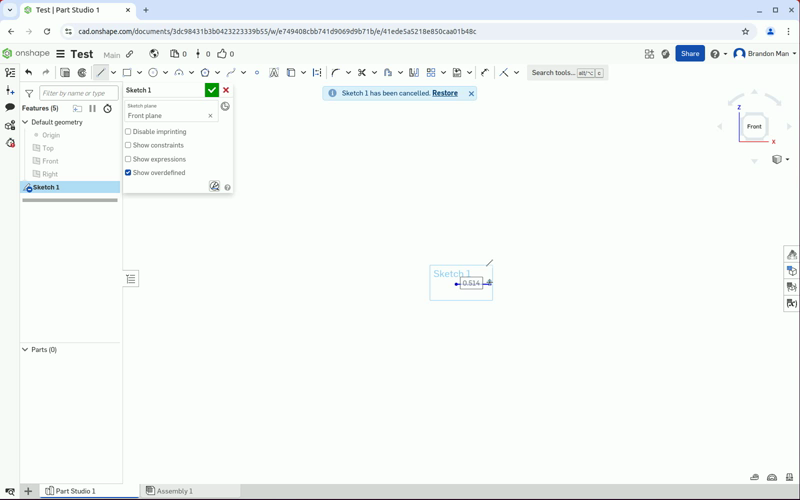
key_up(shift)
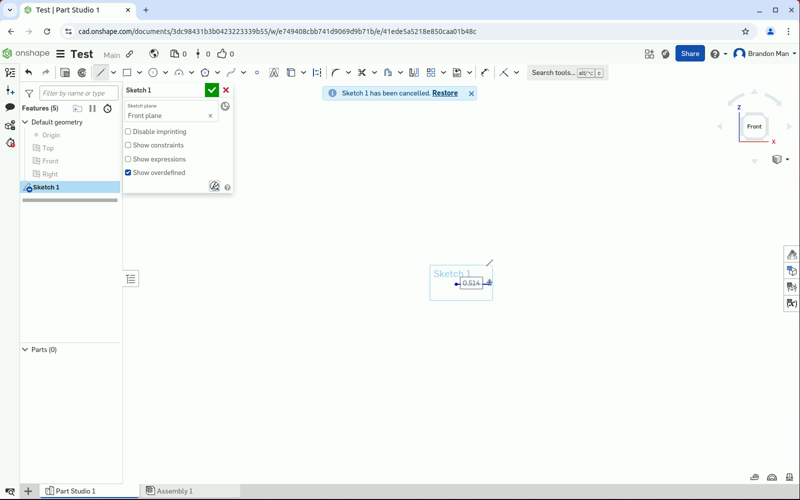
key_down(shift)
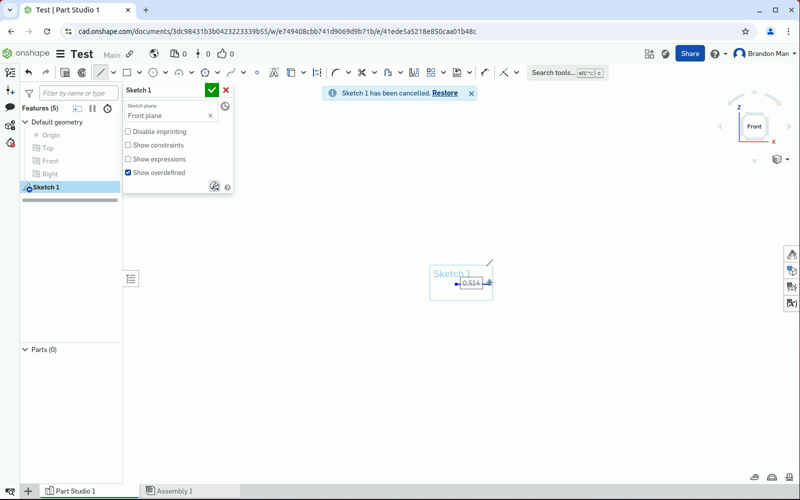
mouse_move(519, 281)
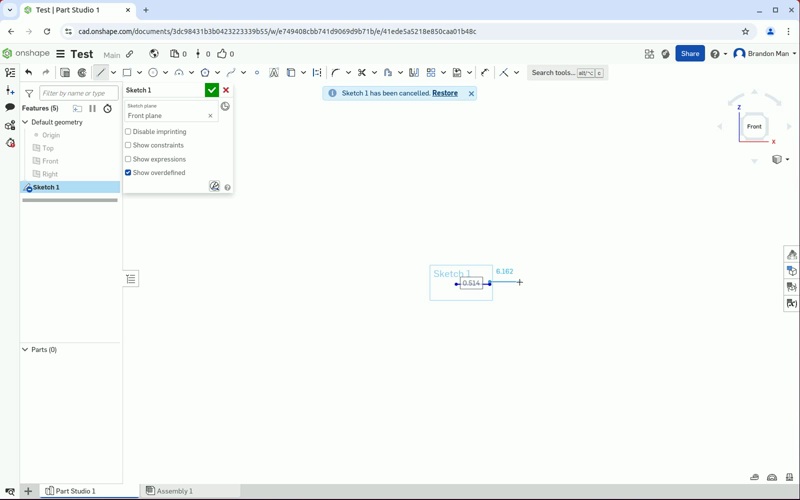
mouse_move(456, 281)
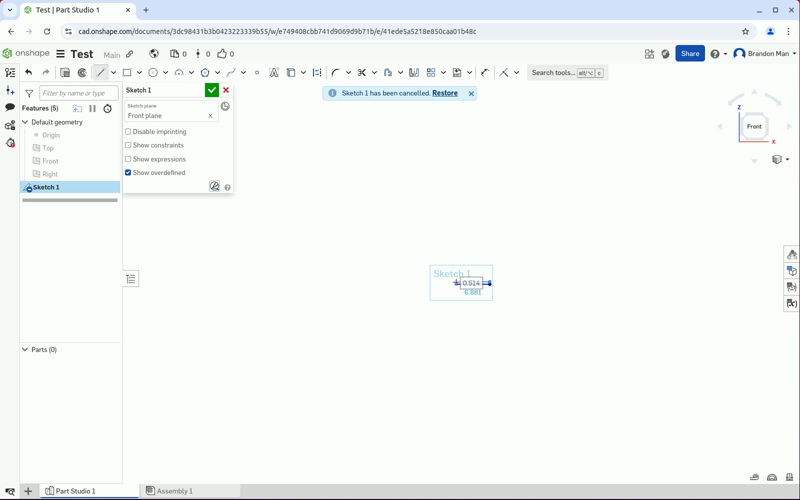
scroll(6)
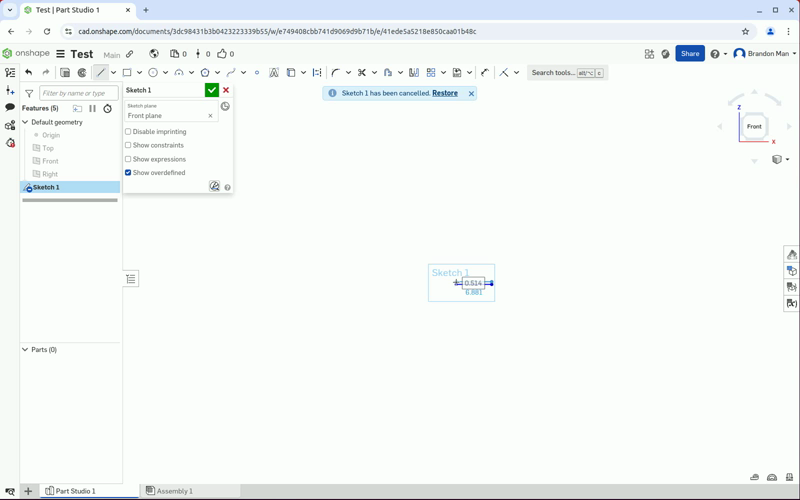
scroll(6)
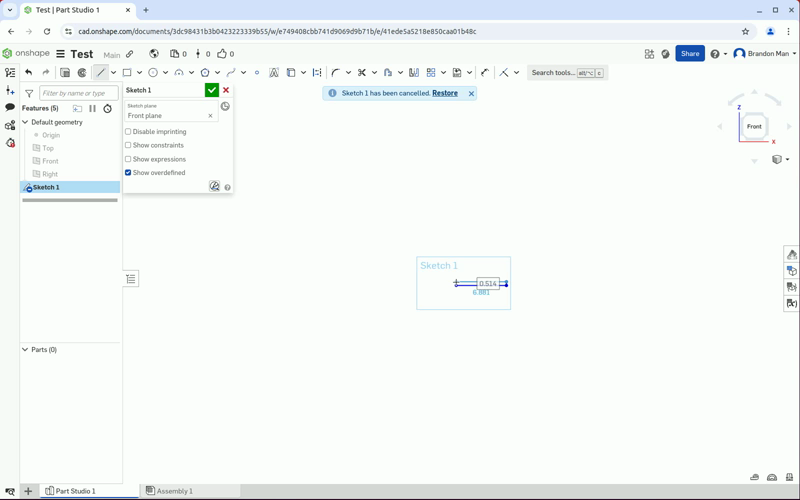
scroll(6)
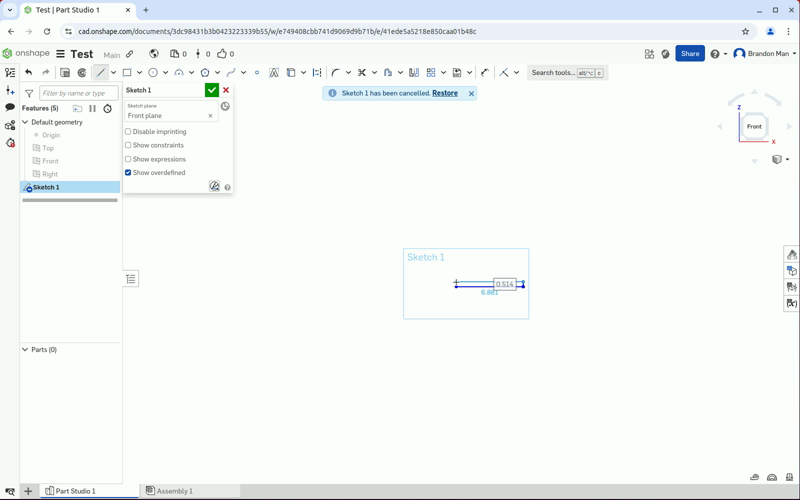
scroll(6)
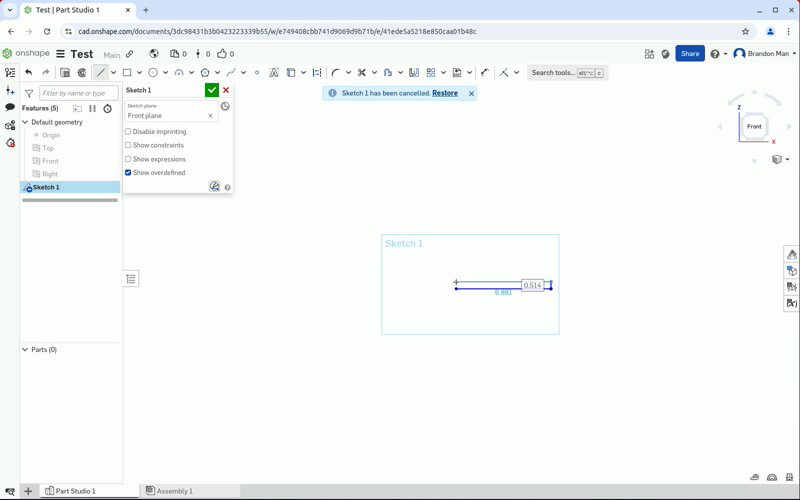
scroll(6)
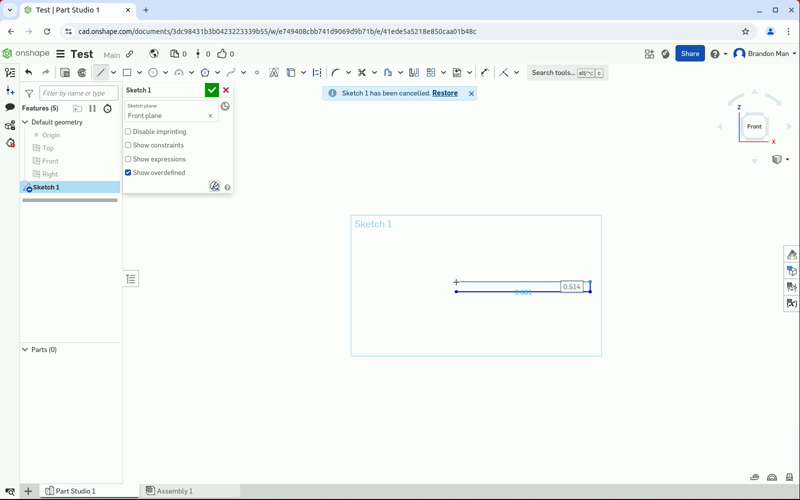
scroll(6)
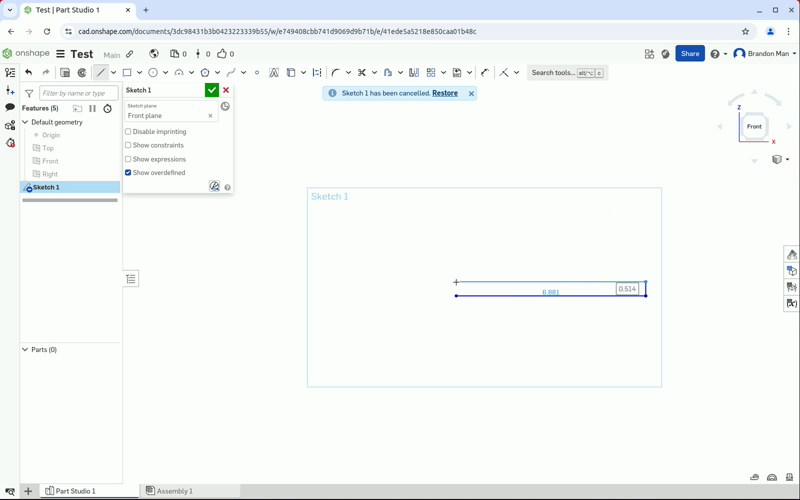
scroll(6)
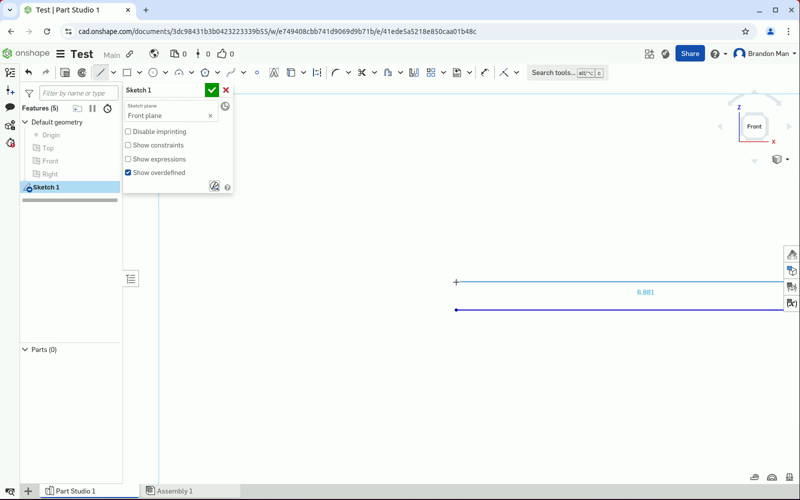
click(456, 281)
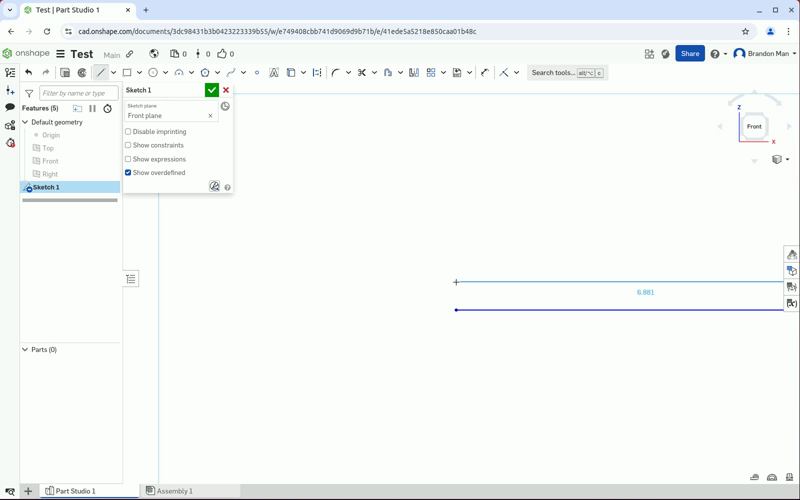
scroll(-6)
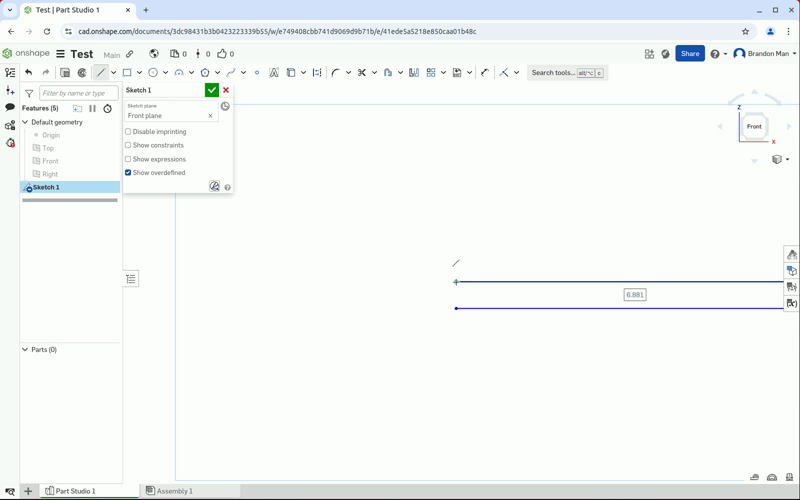
scroll(-6)
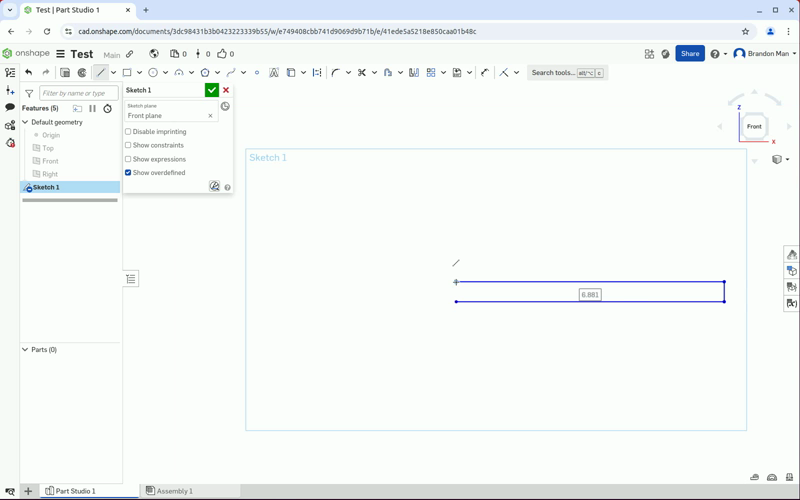
scroll(-6)
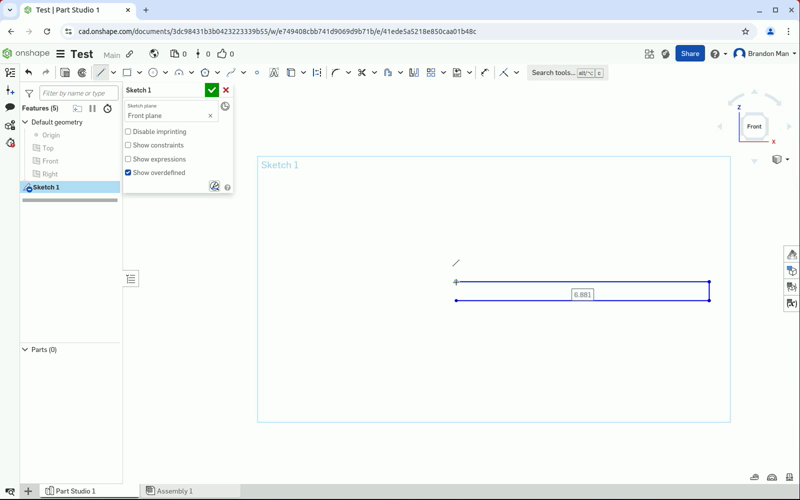
scroll(-6)
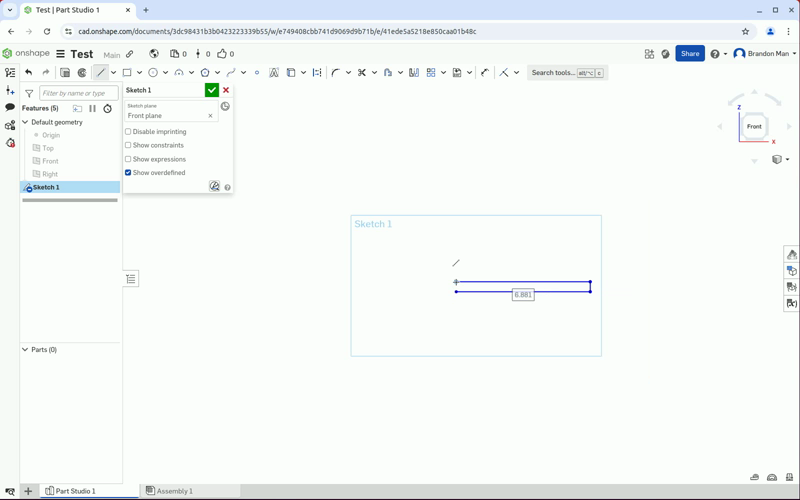
scroll(-6)
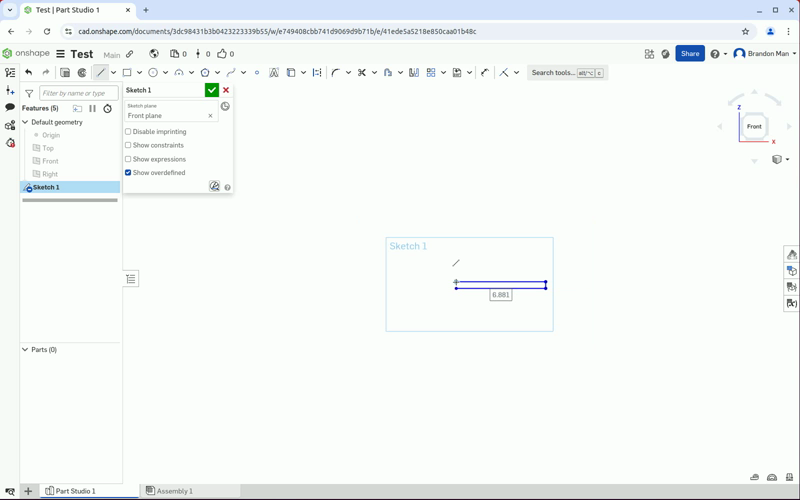
scroll(-6)
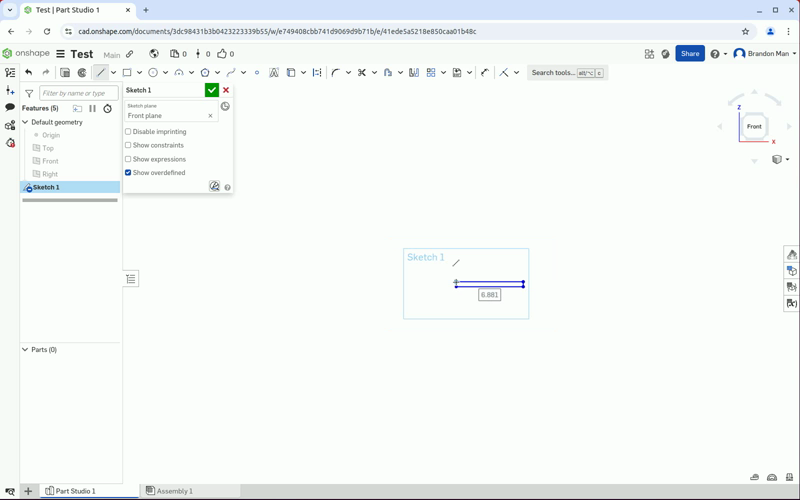
scroll(-6)
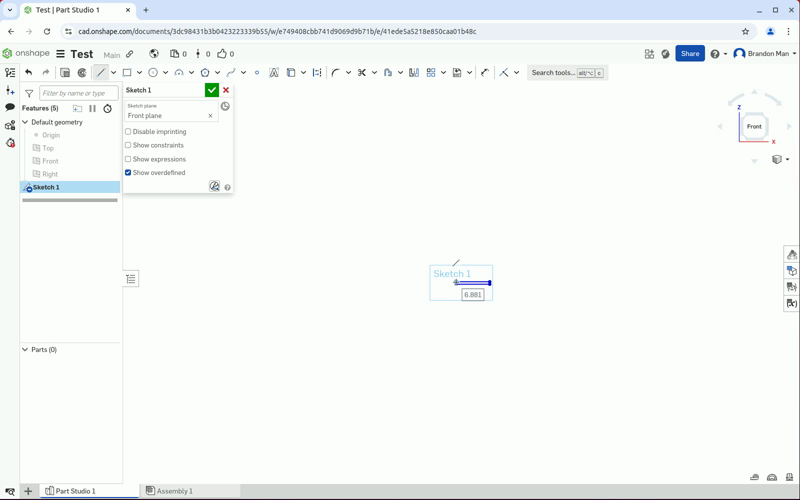
key_up(shift)
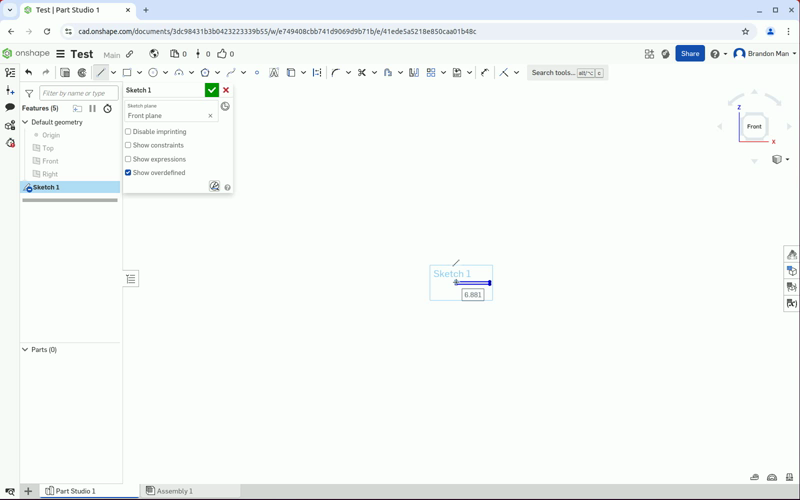
mouse_move(486, 281)
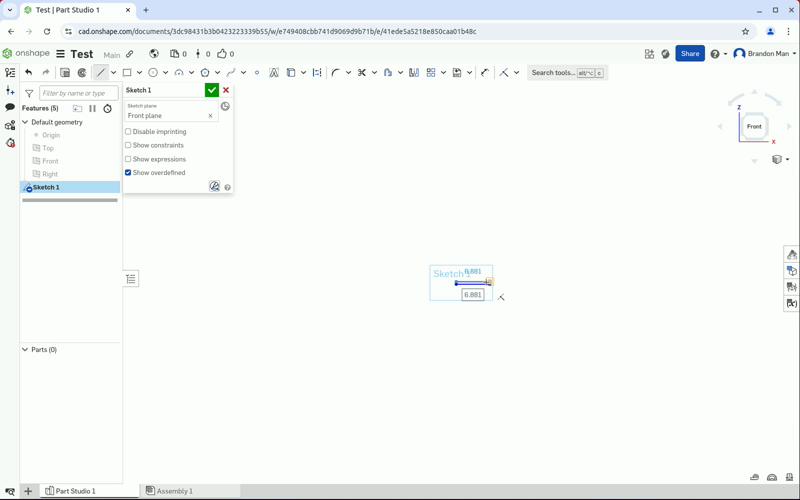
key_down(shift)
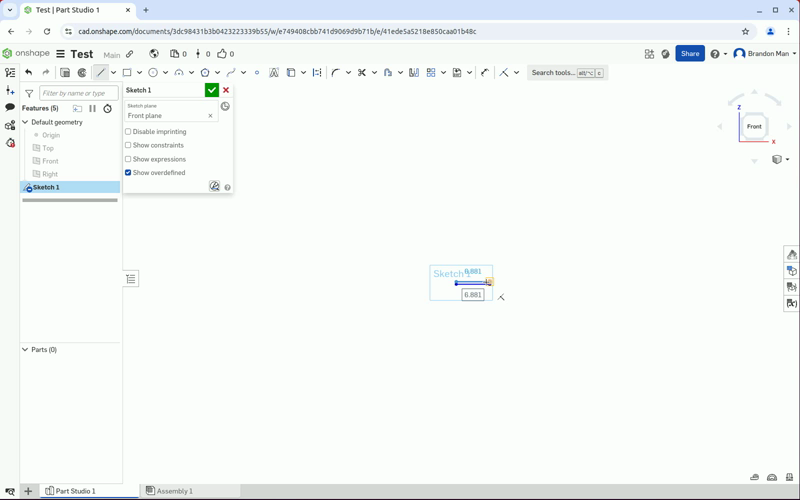
mouse_move(456, 284)
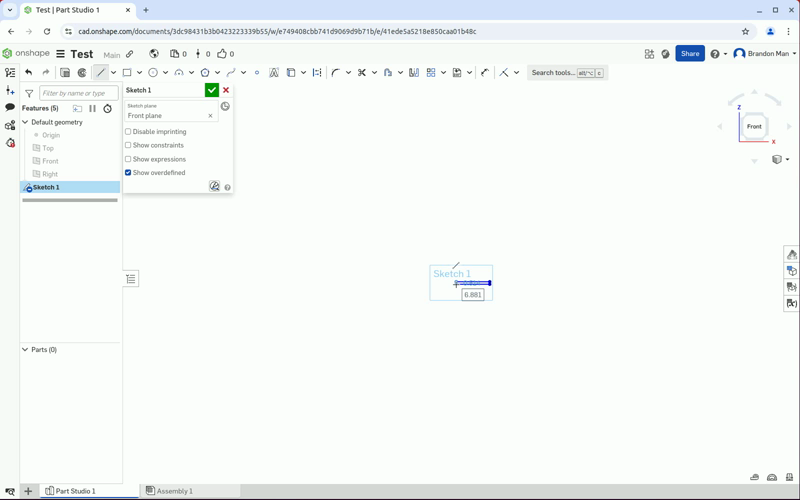
scroll(6)
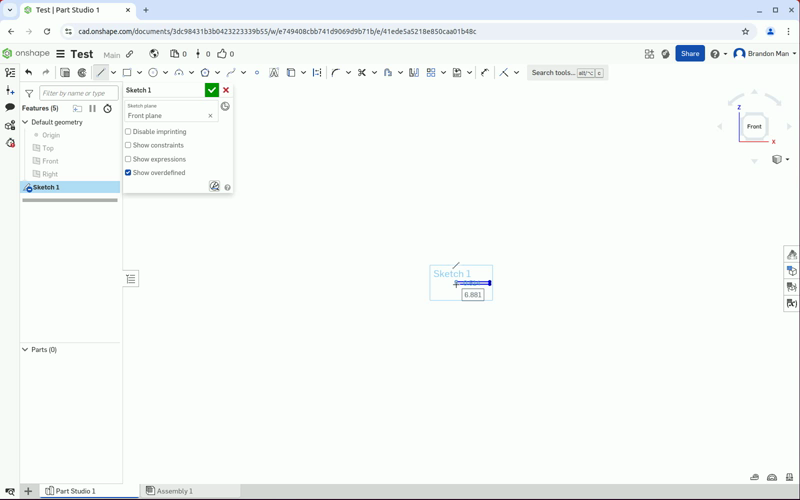
scroll(6)
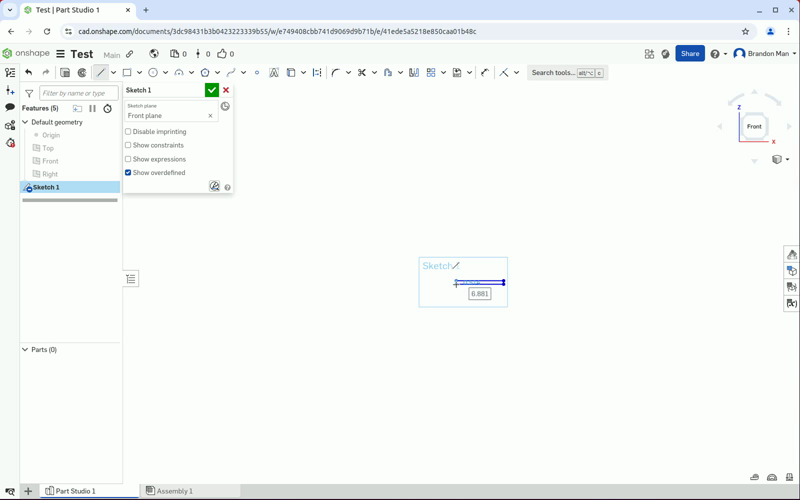
scroll(6)
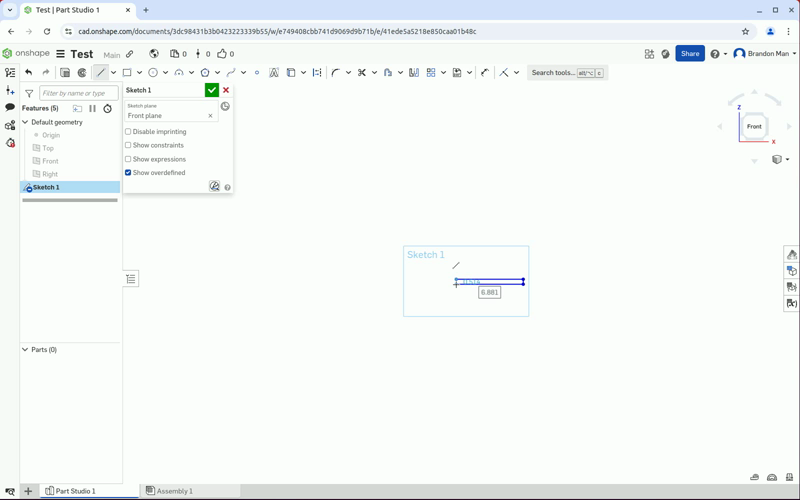
scroll(6)
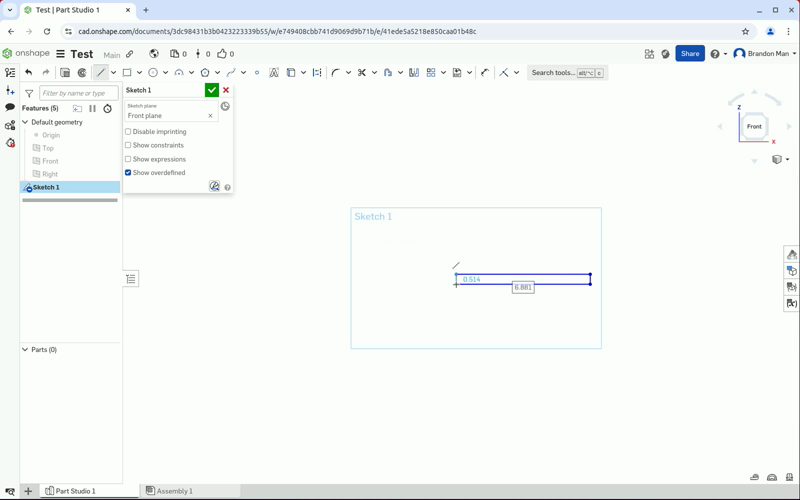
scroll(6)
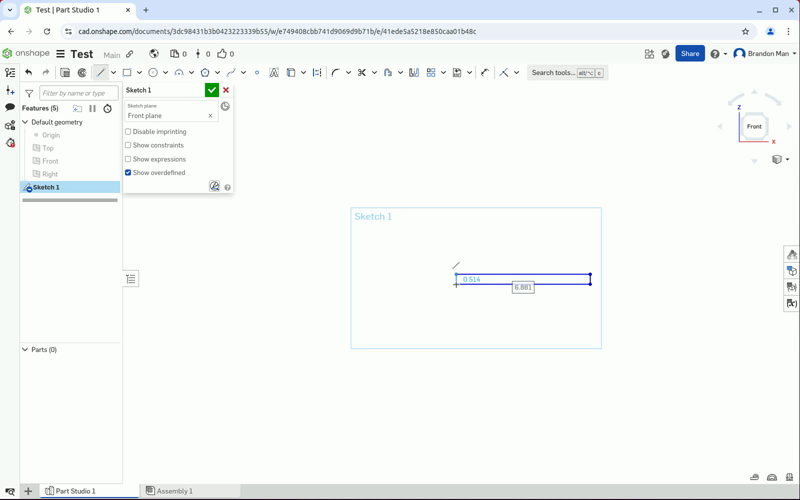
scroll(6)
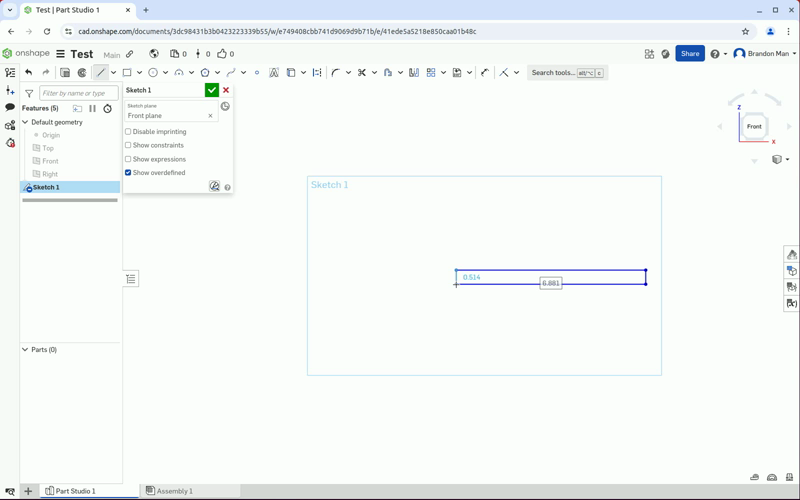
scroll(6)
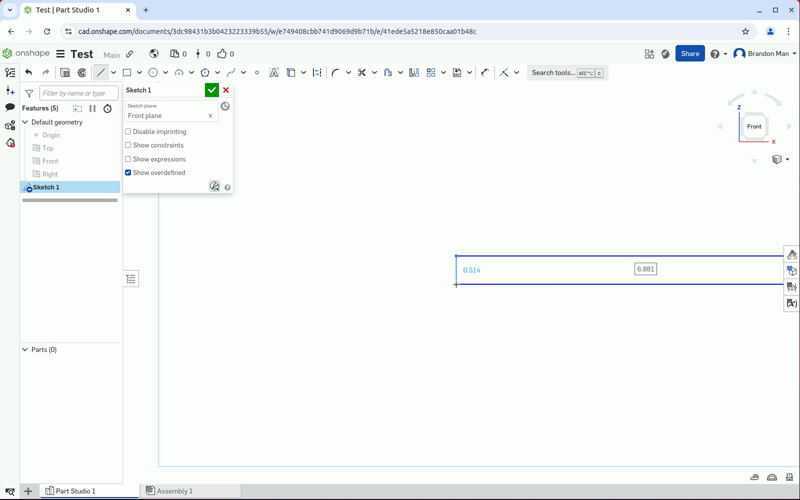
key_up(shift)
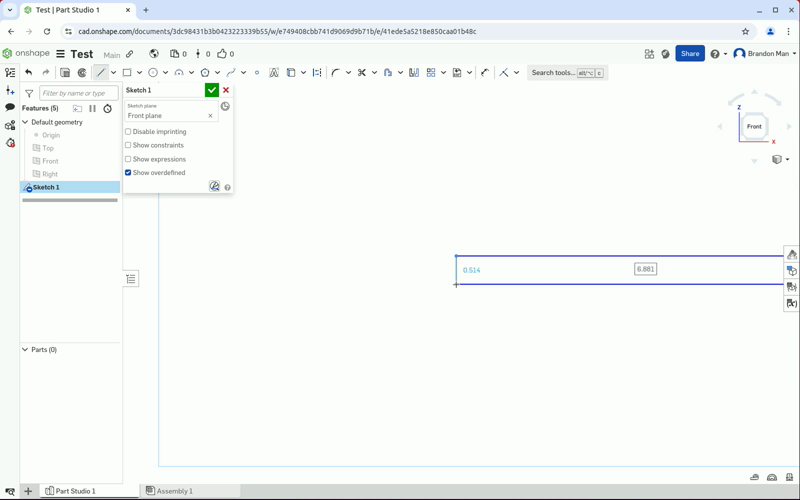
click(456, 284)
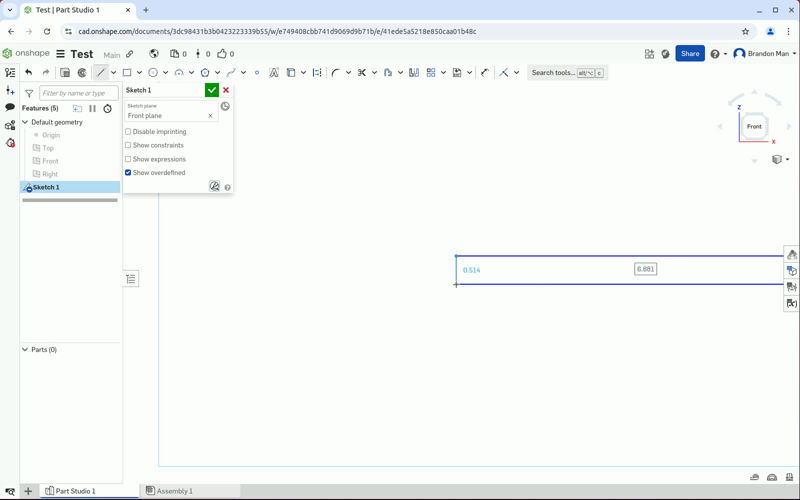
scroll(-6)
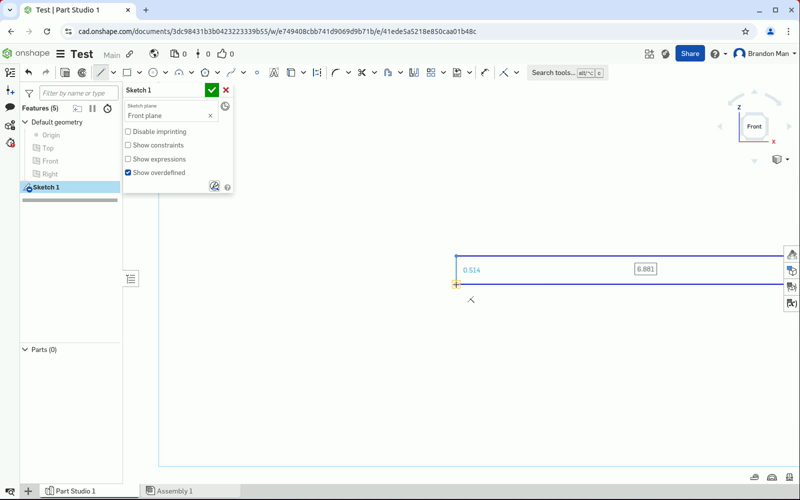
scroll(-6)
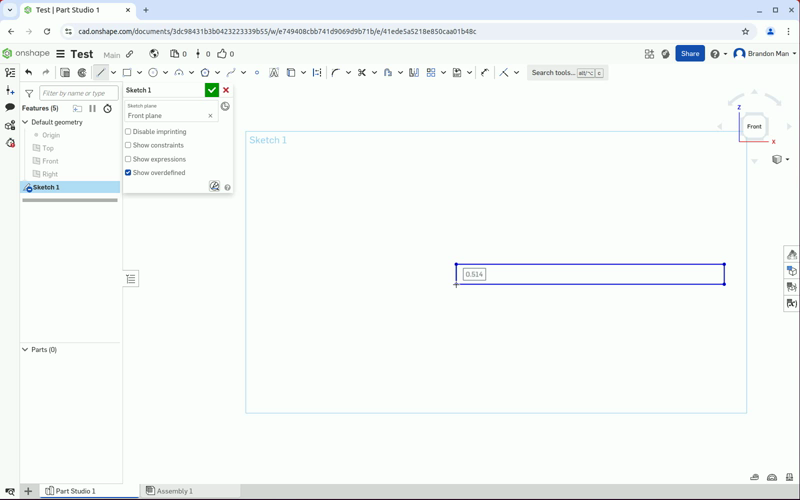
scroll(-6)
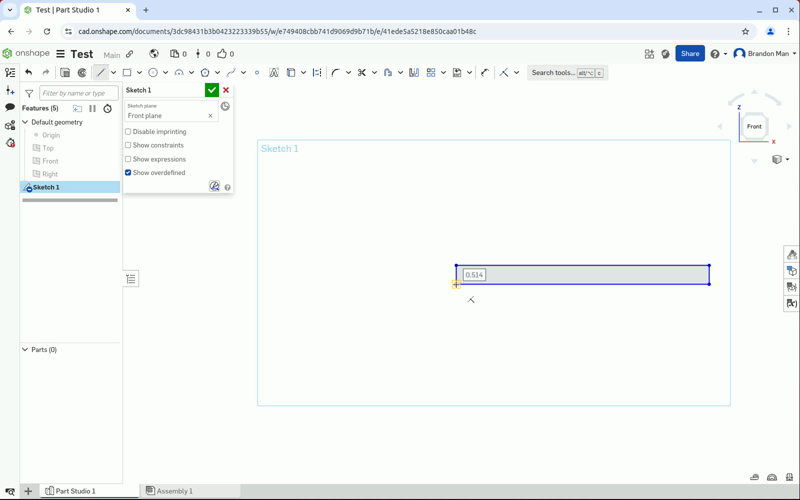
scroll(-6)
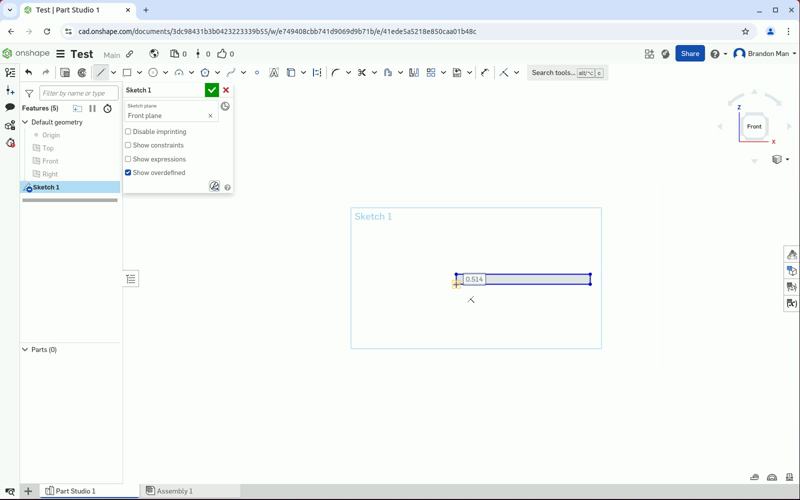
scroll(-6)
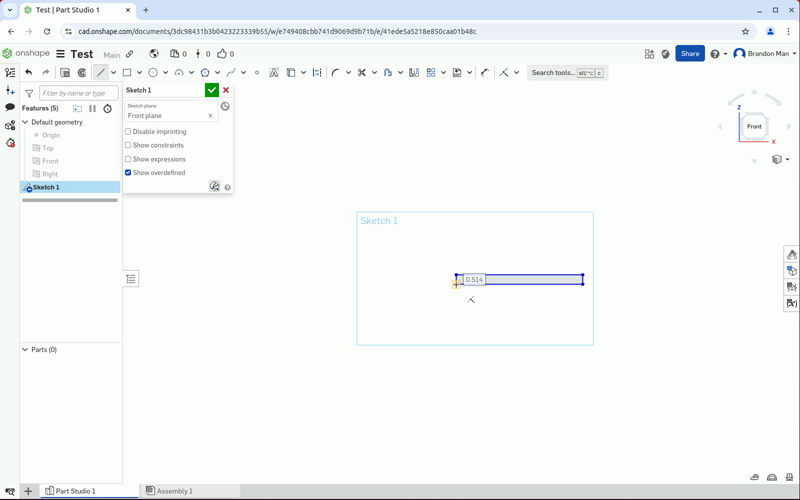
scroll(-6)
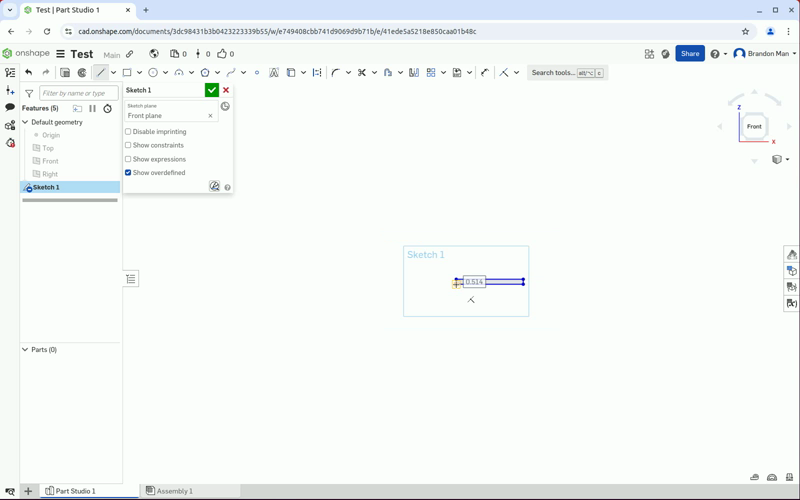
scroll(-6)
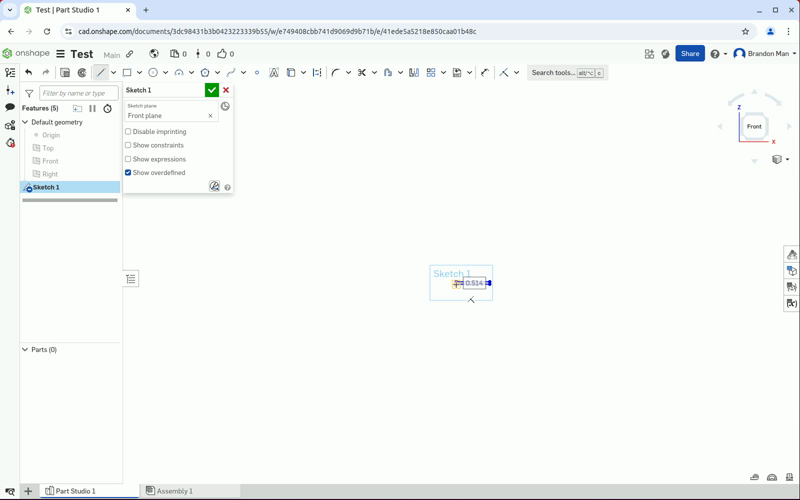
key(esc)
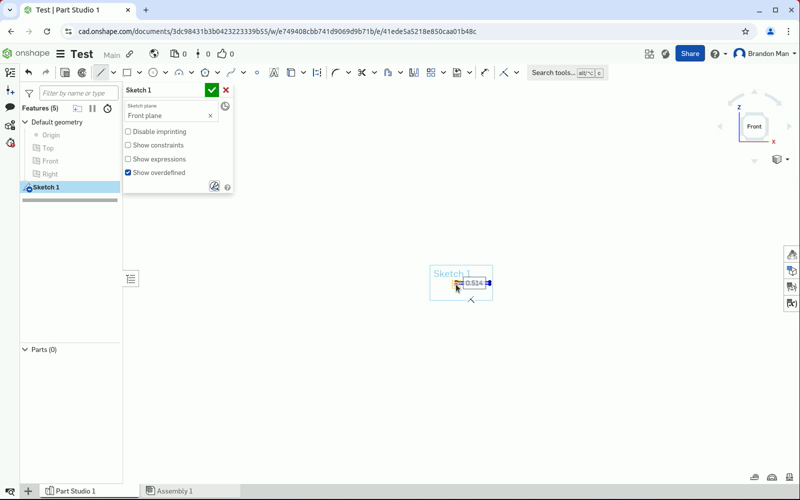
mouse_move(468, 282)
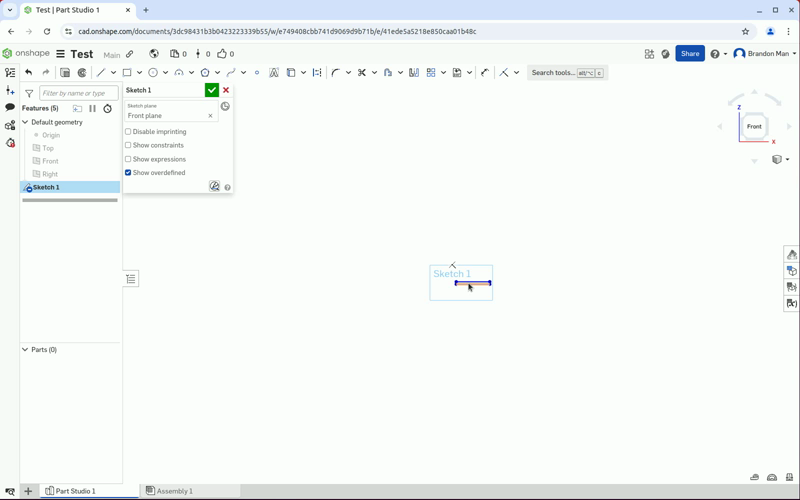
scroll(6)
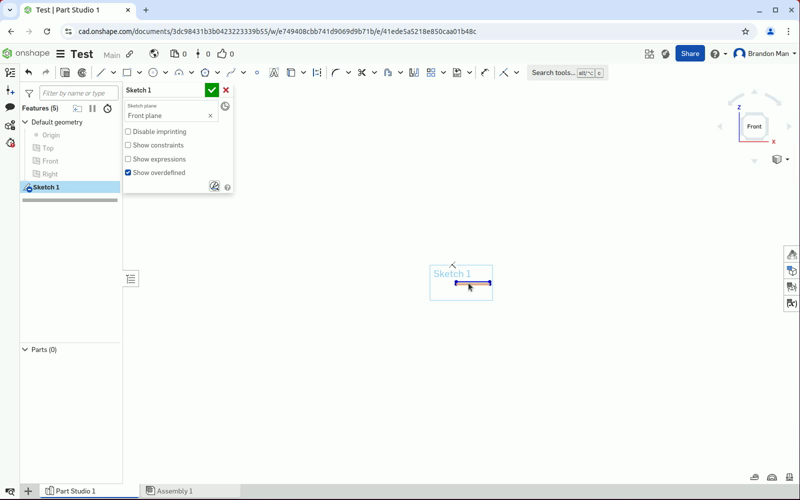
scroll(6)
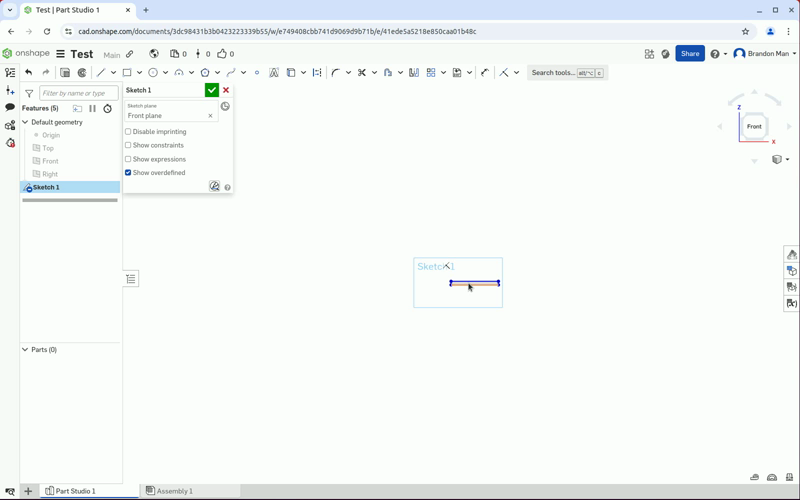
scroll(6)
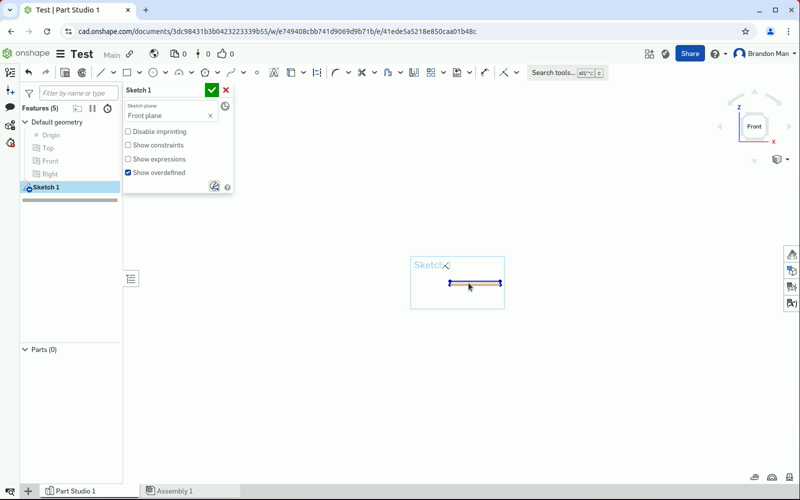
scroll(6)
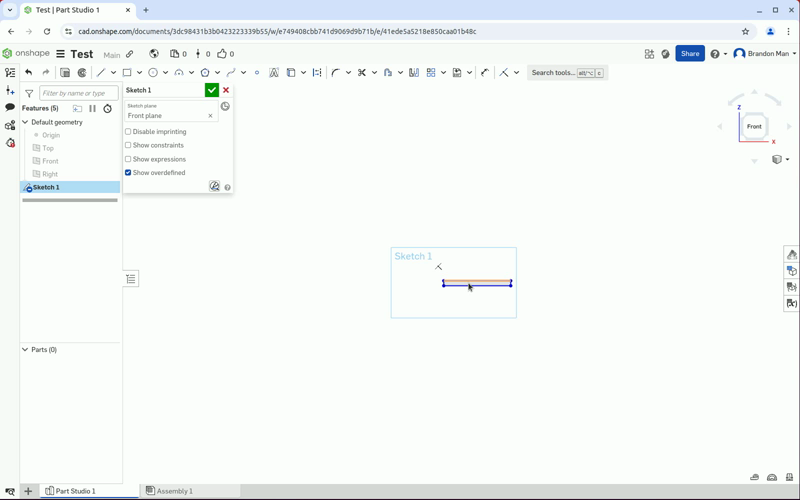
scroll(6)
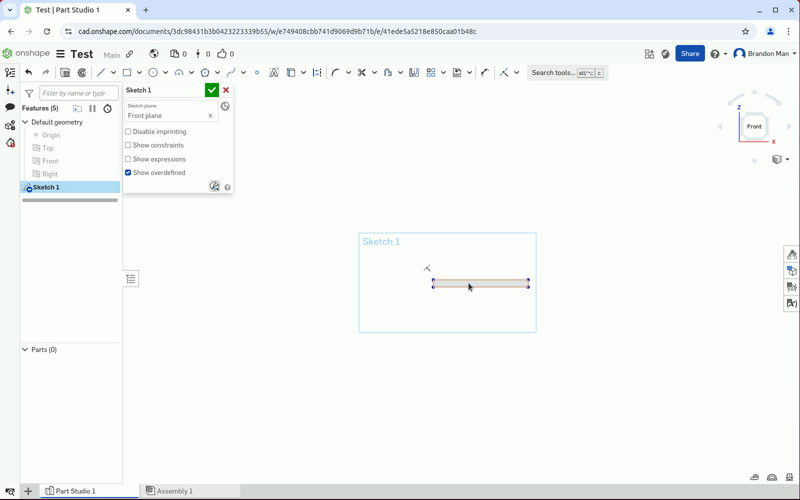
scroll(6)
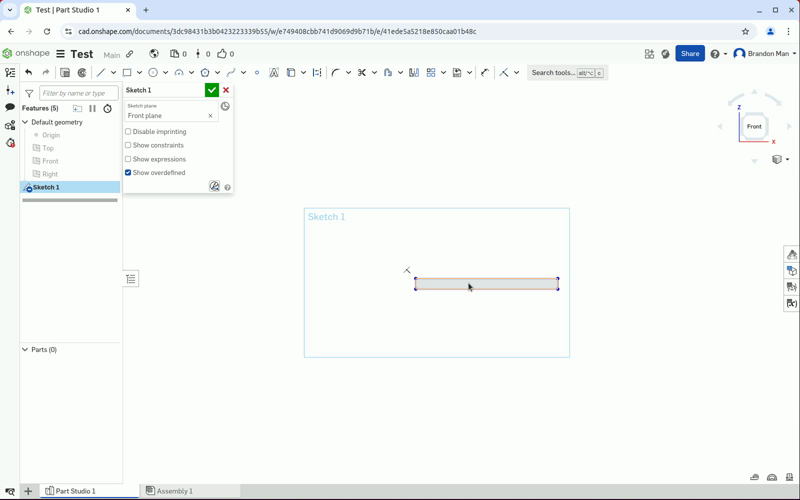
scroll(6)
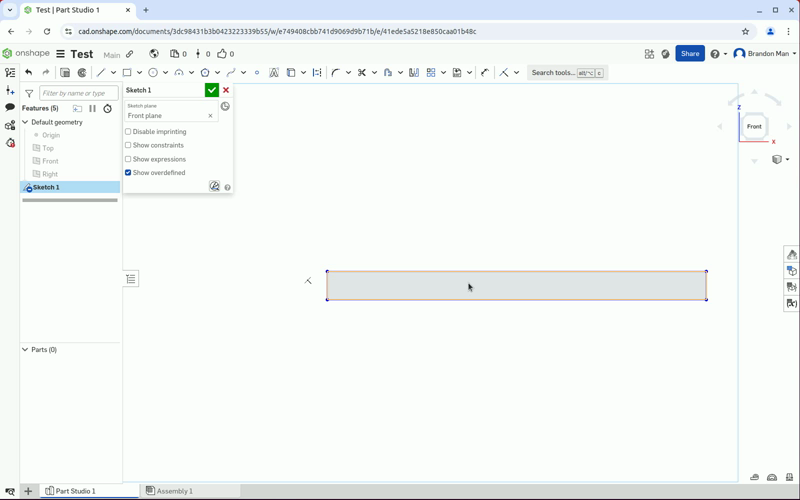
click(468, 282)
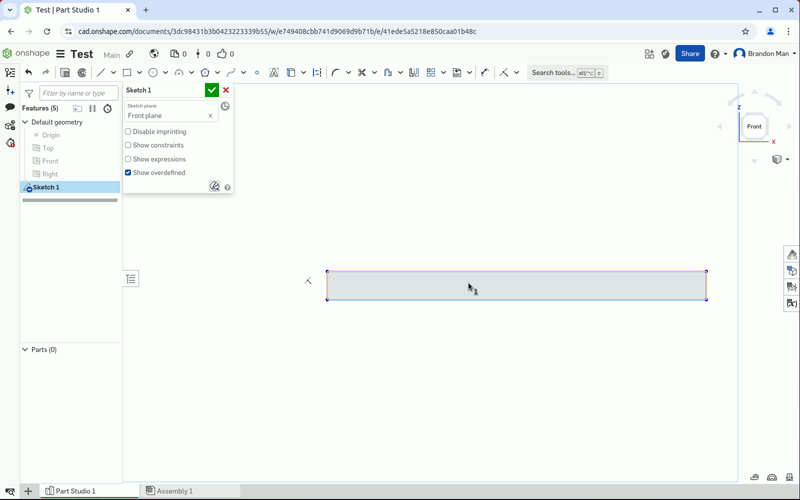
scroll(-6)
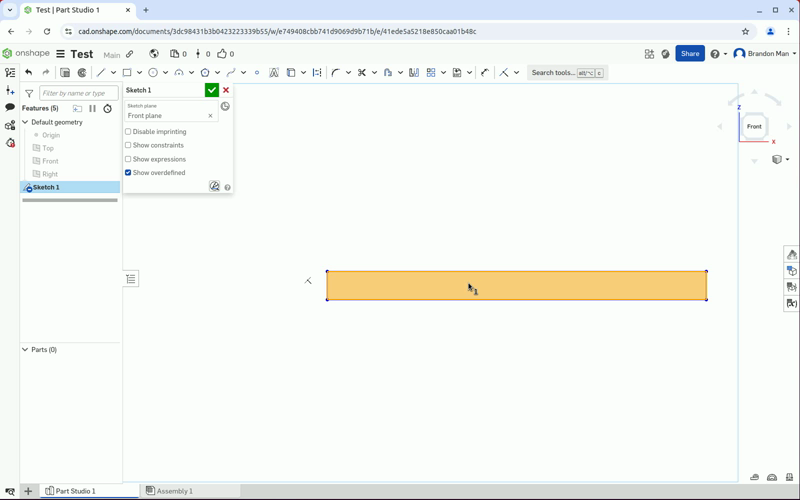
scroll(-6)
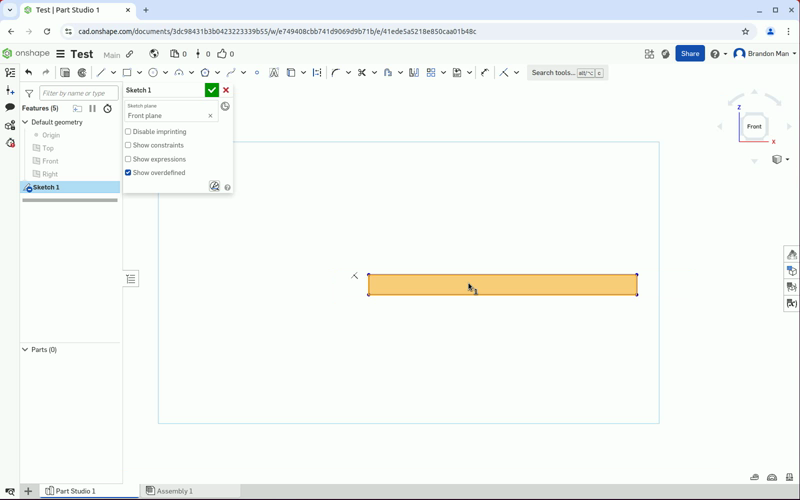
scroll(-6)
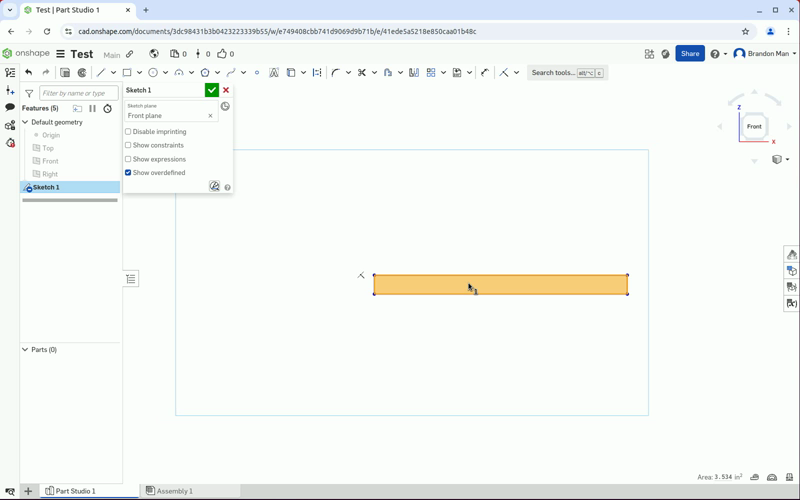
scroll(-6)
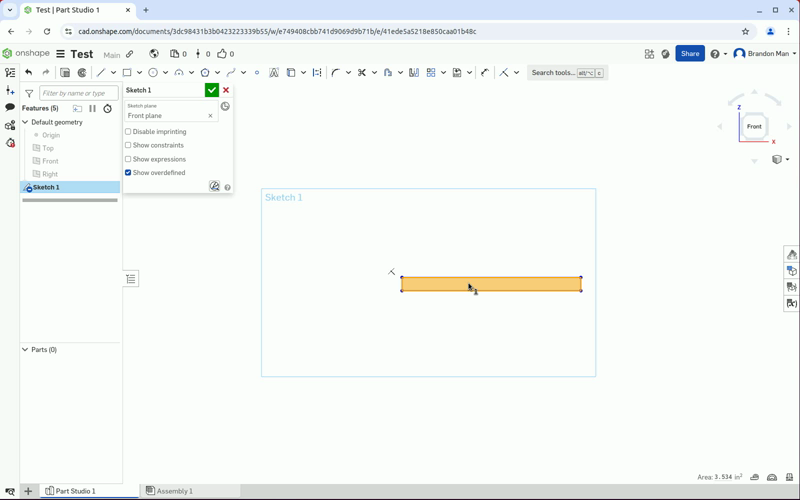
scroll(-6)
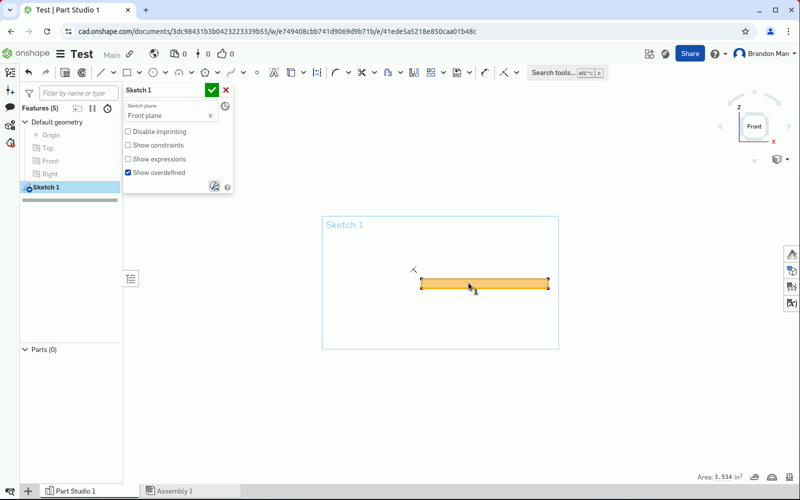
scroll(-6)
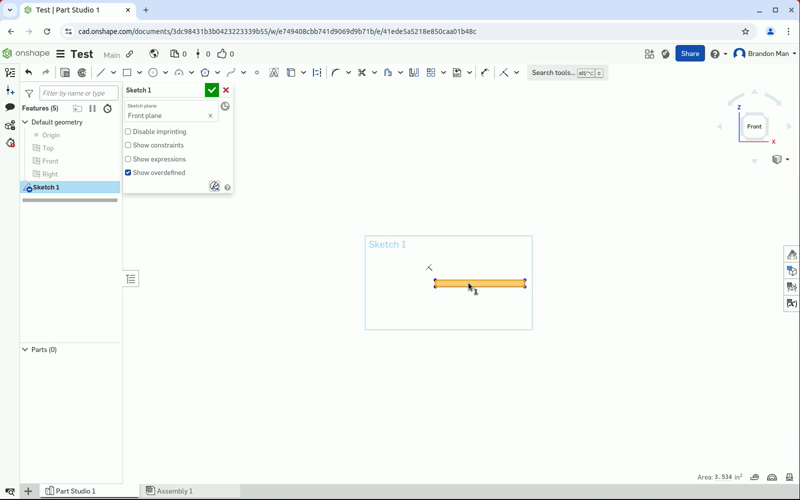
scroll(-6)
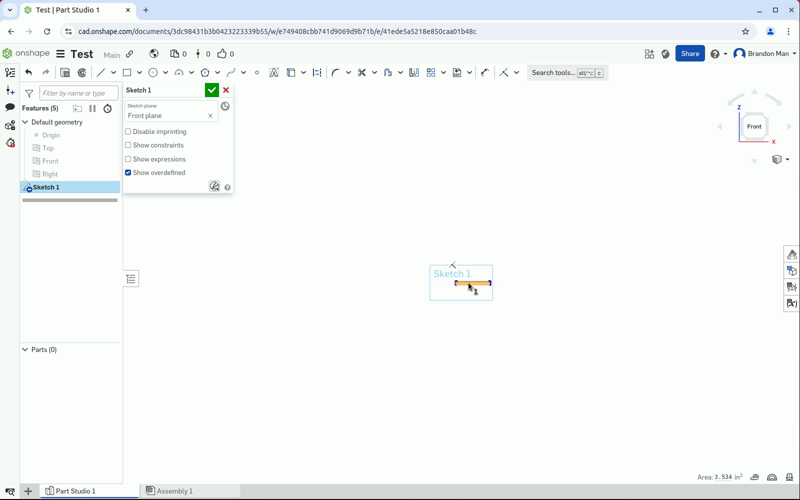
mouse_move(73, 352)
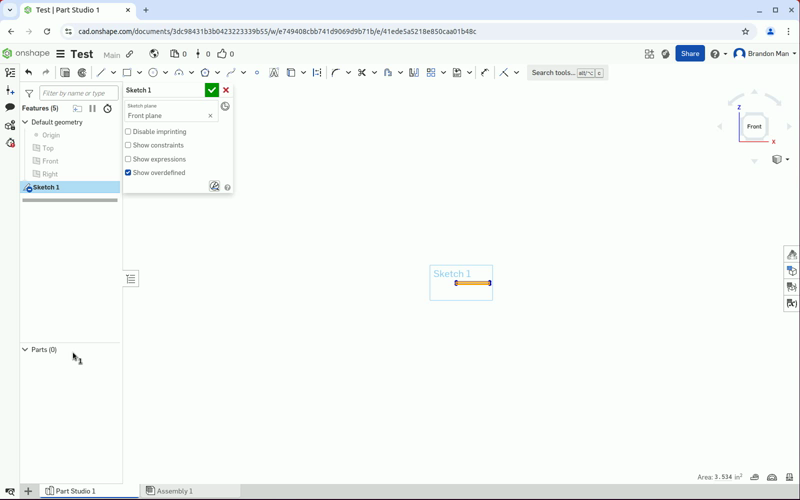
key(shift+y)
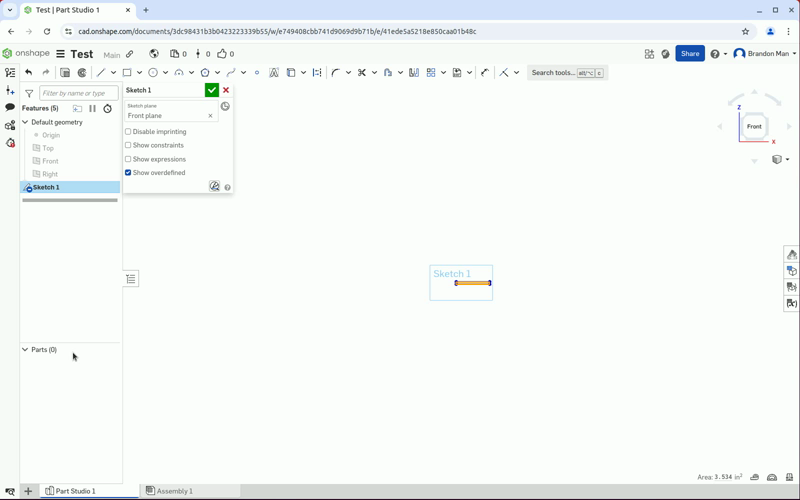
key(shift+e)
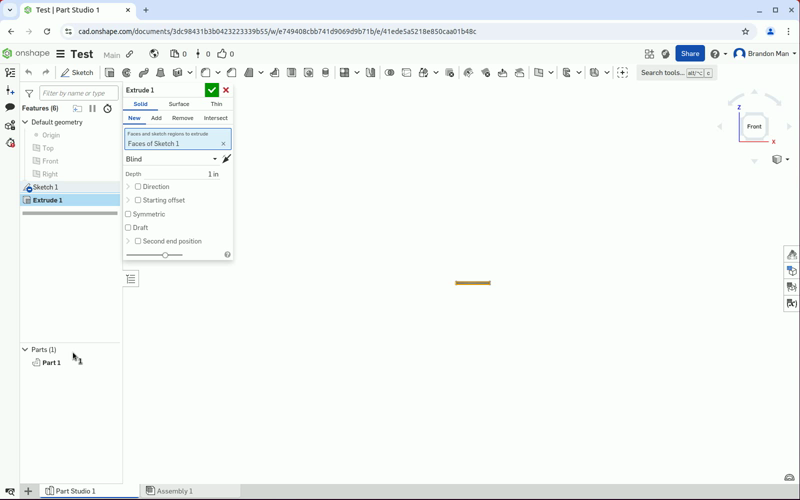
mouse_move(143, 106)
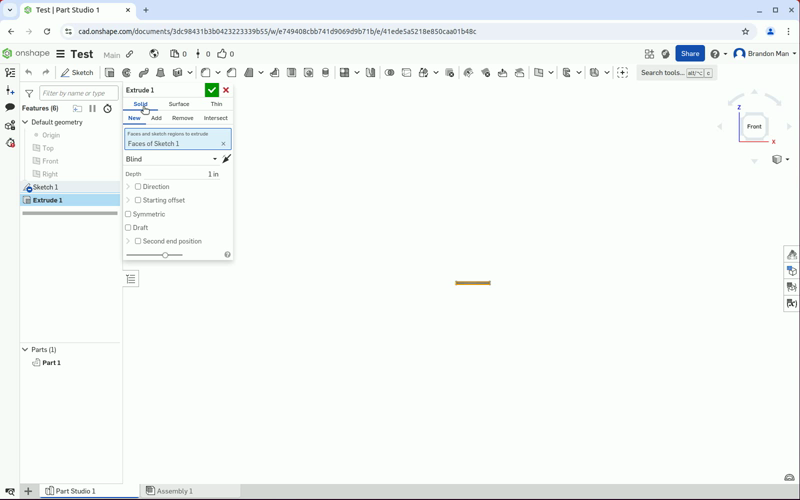
click(143, 106)
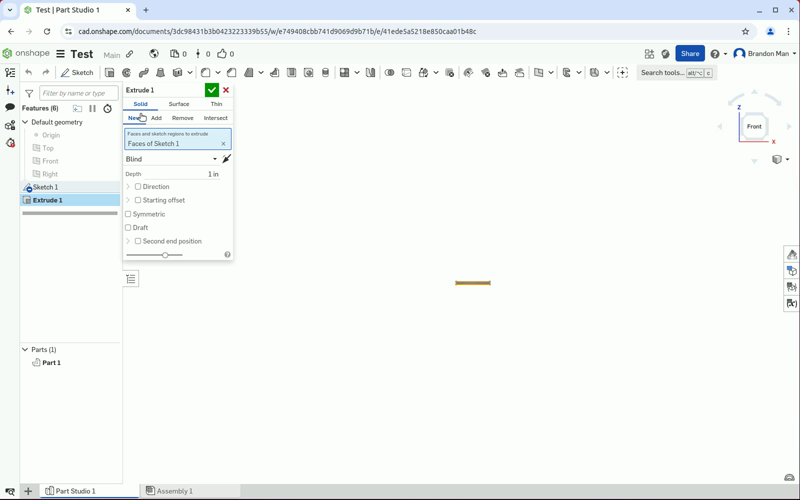
mouse_move(137, 120)
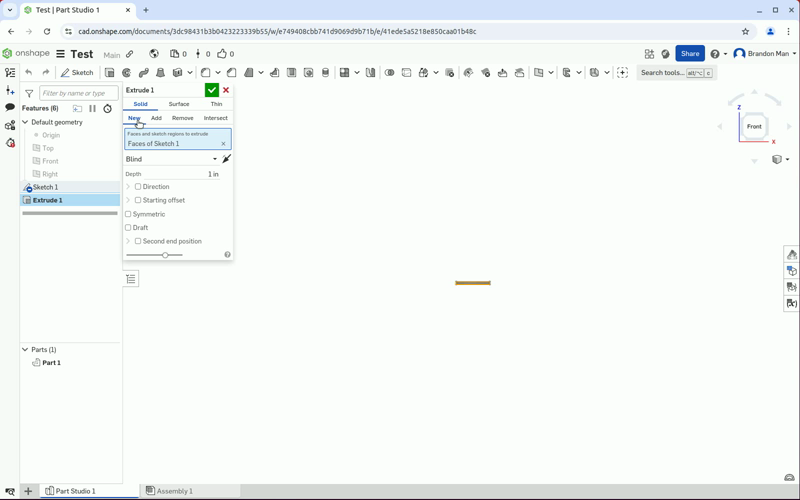
click(137, 120)
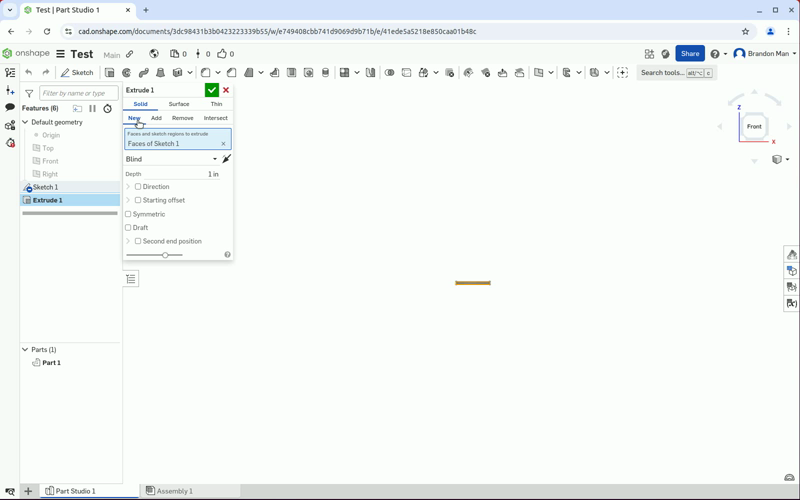
key(tab, 4)
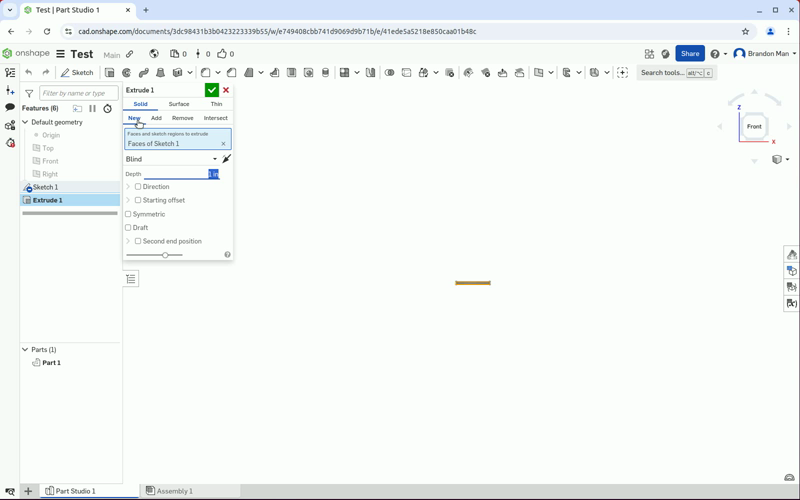
text(-23.108)
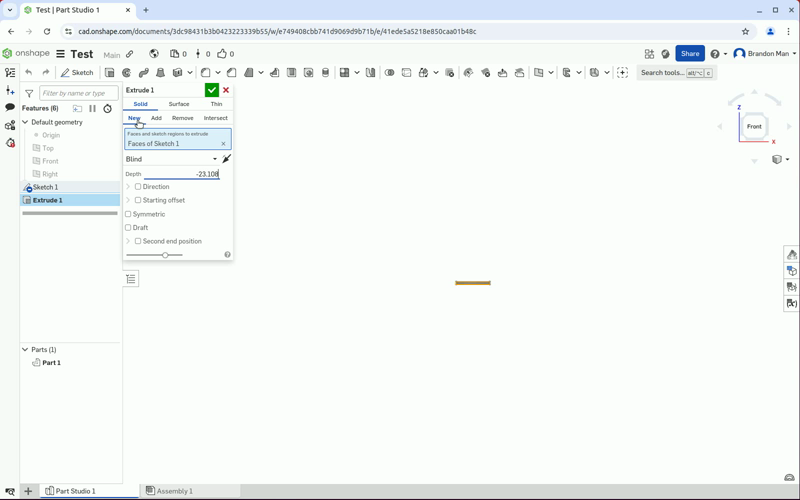
key(enter)
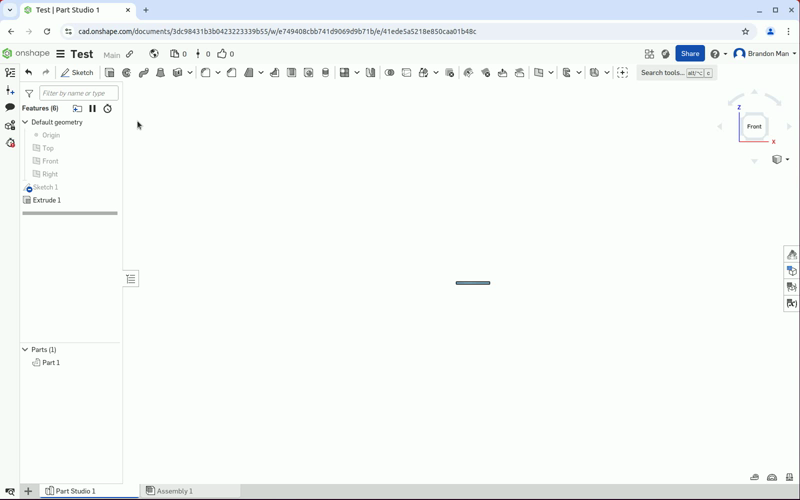
key(shift+h)
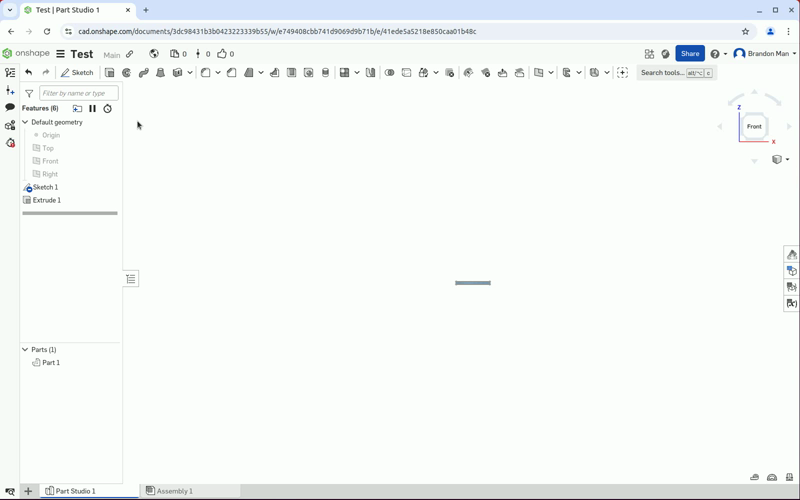
key(shift+h)
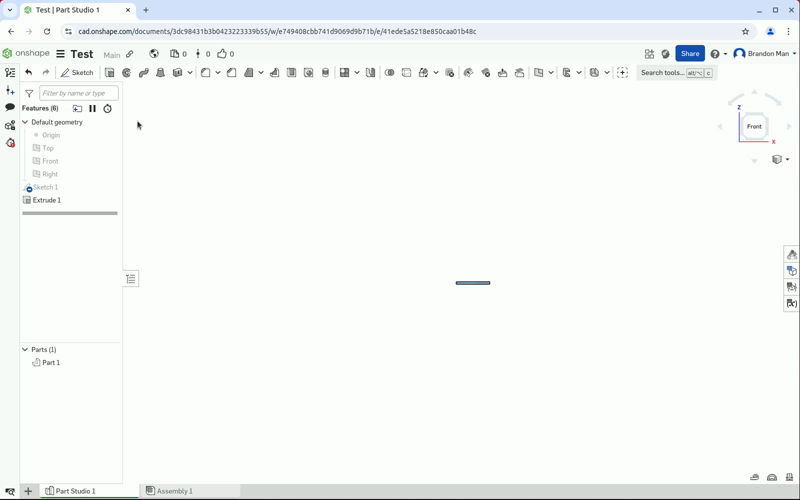
mouse_move(73, 189)
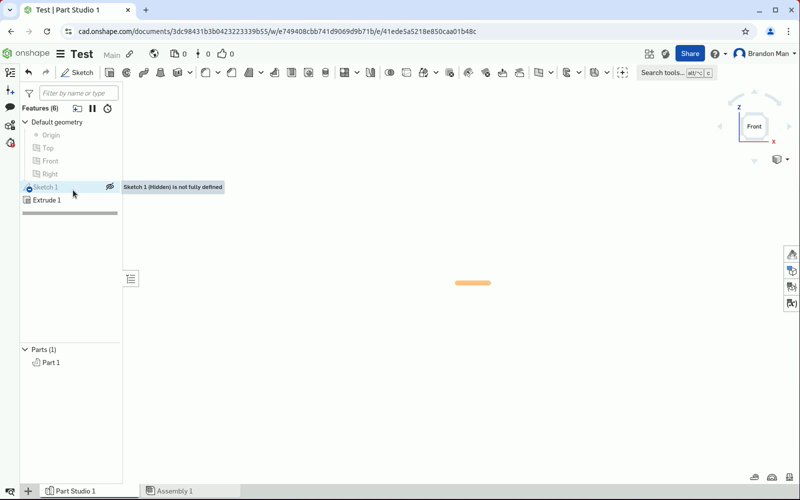
click(73, 189)
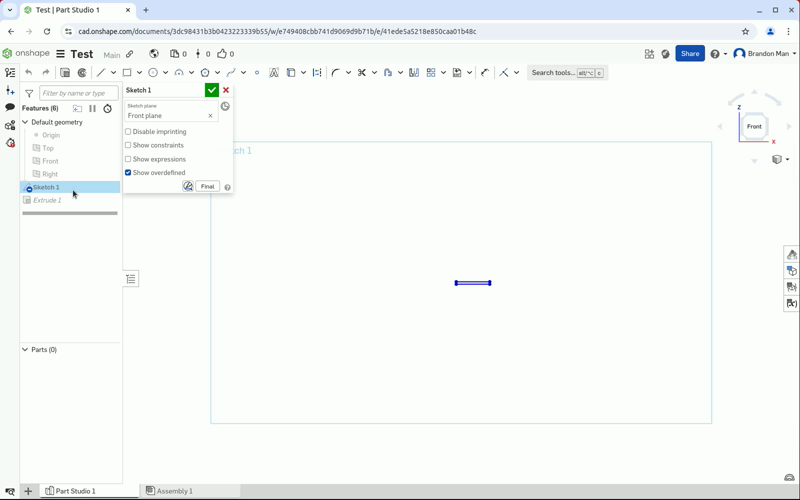
mouse_move(229, 92)
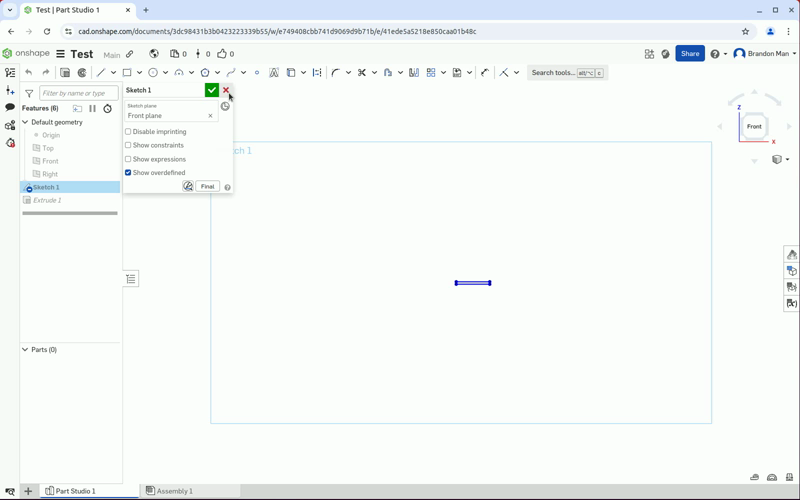
click(229, 92)
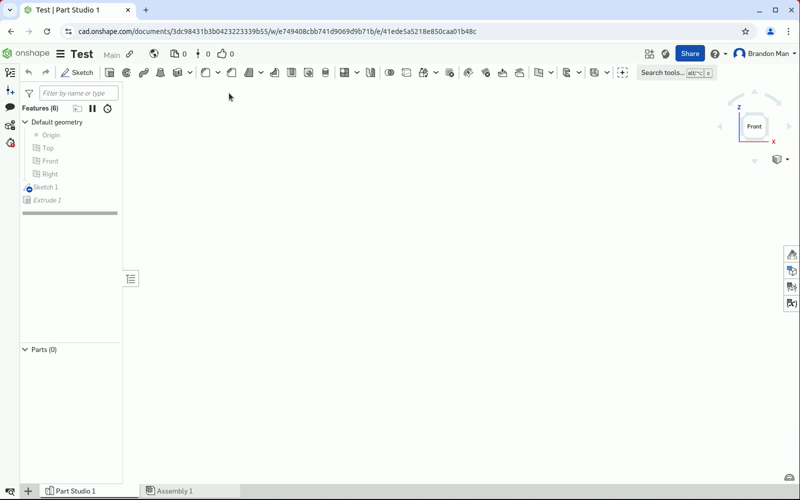
mouse_move(73, 352)
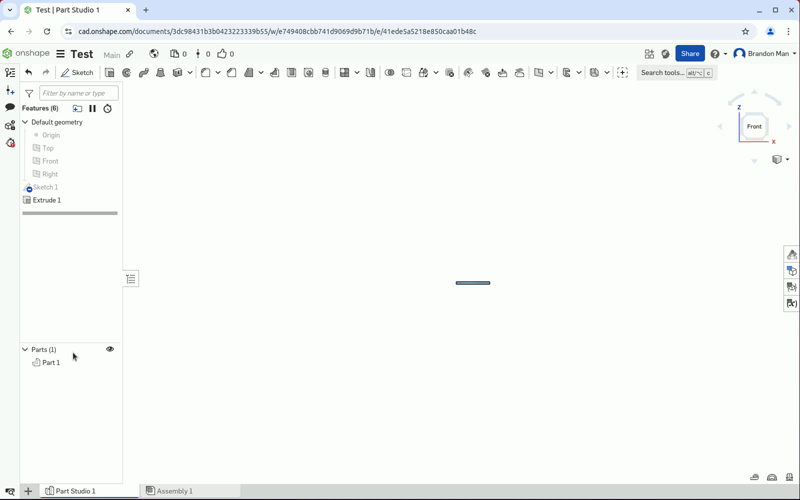
key(y)
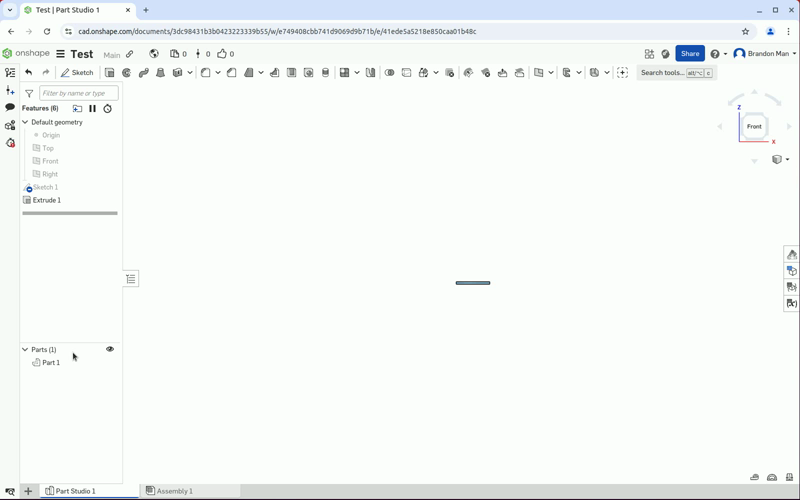
key(shift+p)
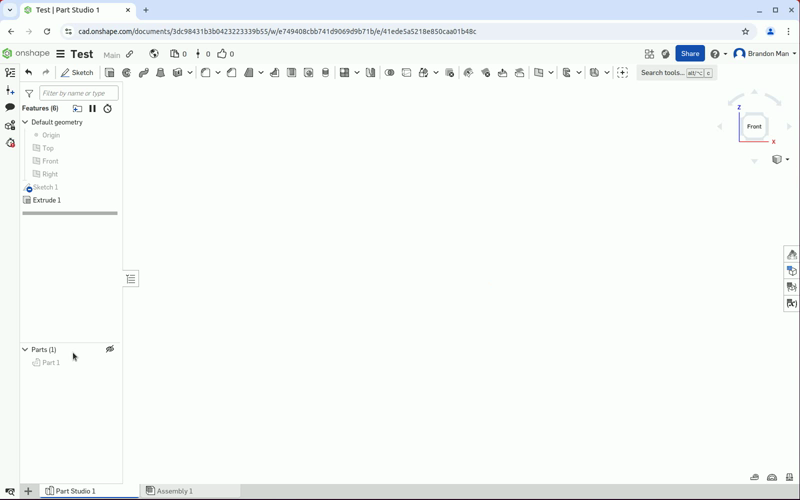
key(space)
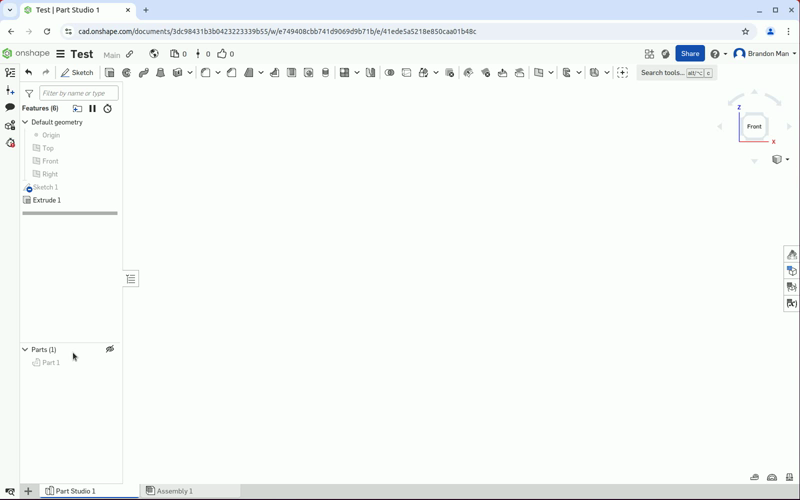
key_down(shift)
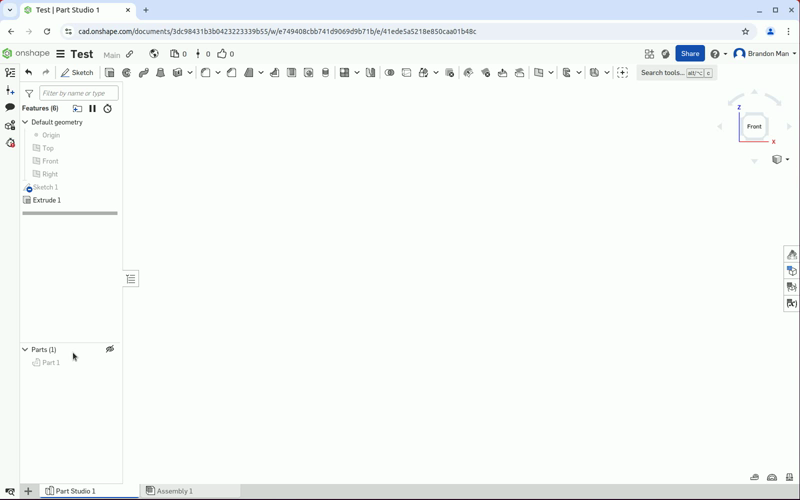
key(down)
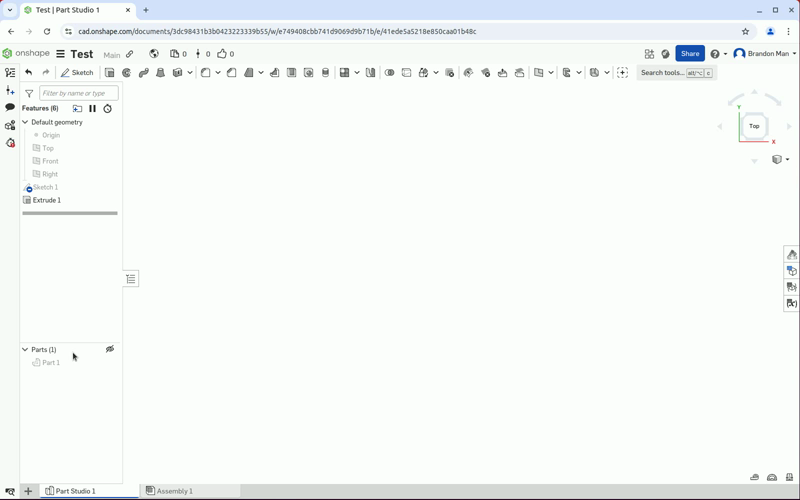
key_up(shift)
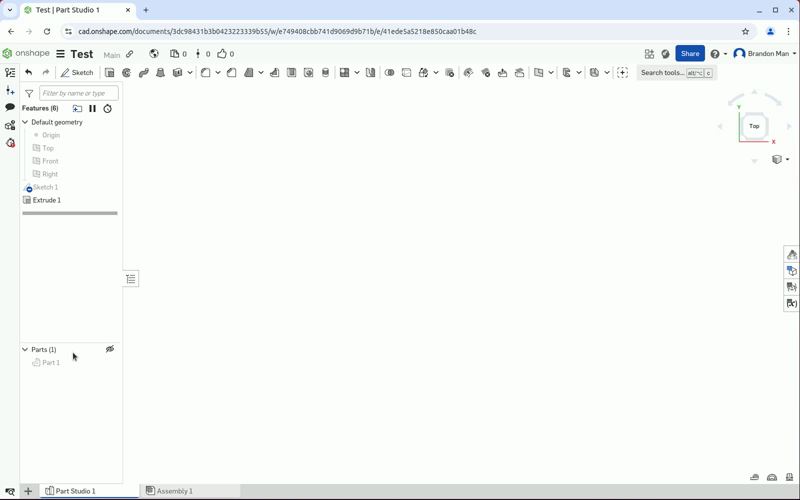
mouse_move(73, 352)
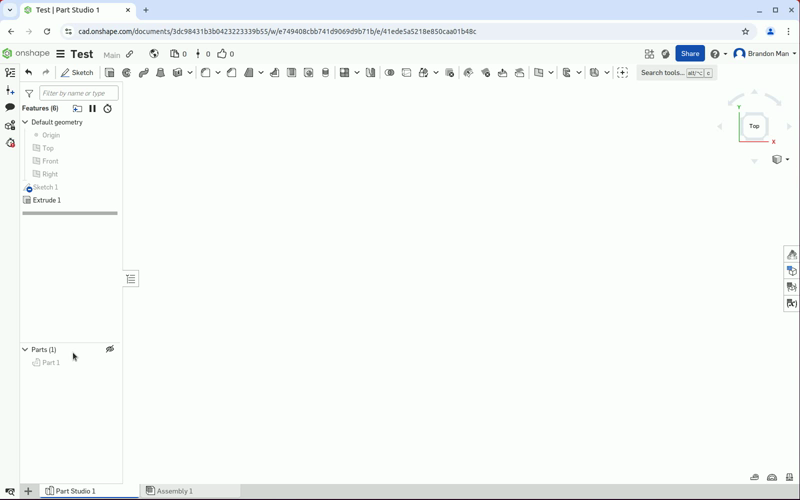
key(shift+y)
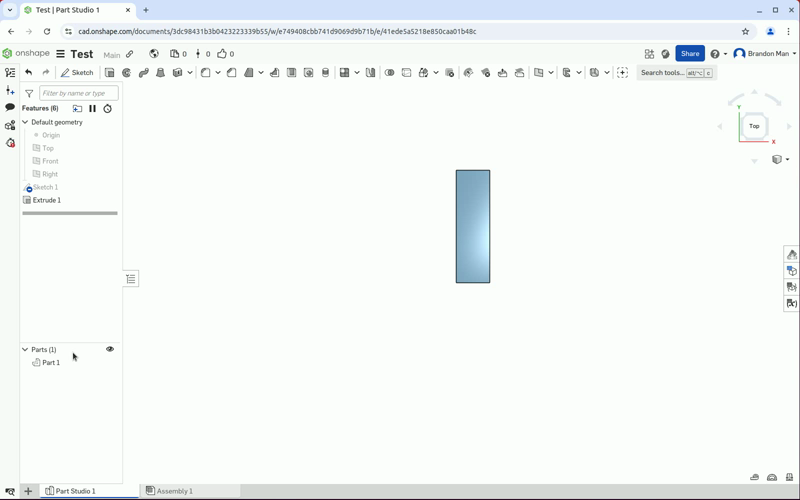
mouse_move(541, 75)
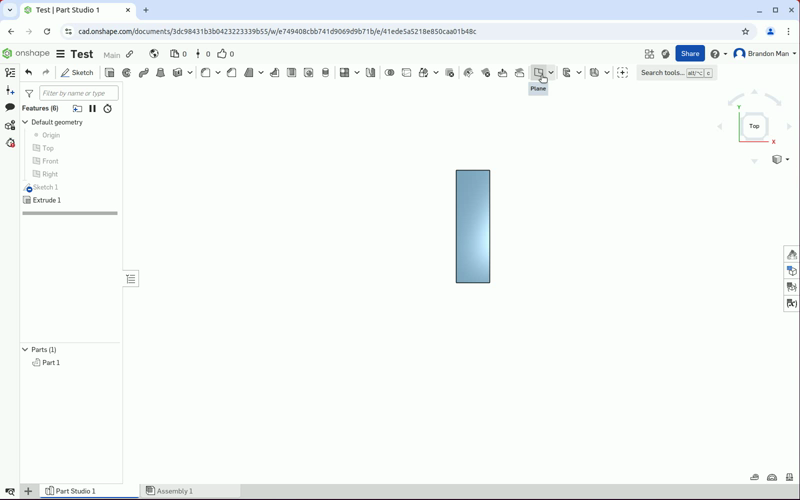
click(541, 75)
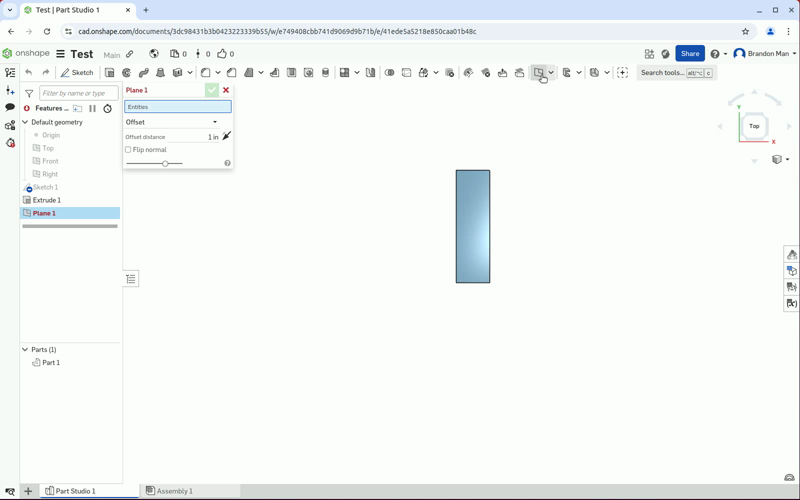
mouse_move(73, 150)
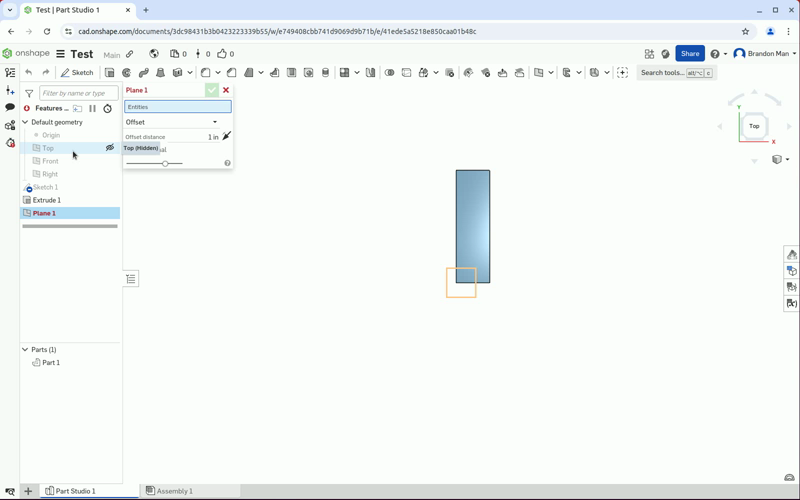
click(73, 150)
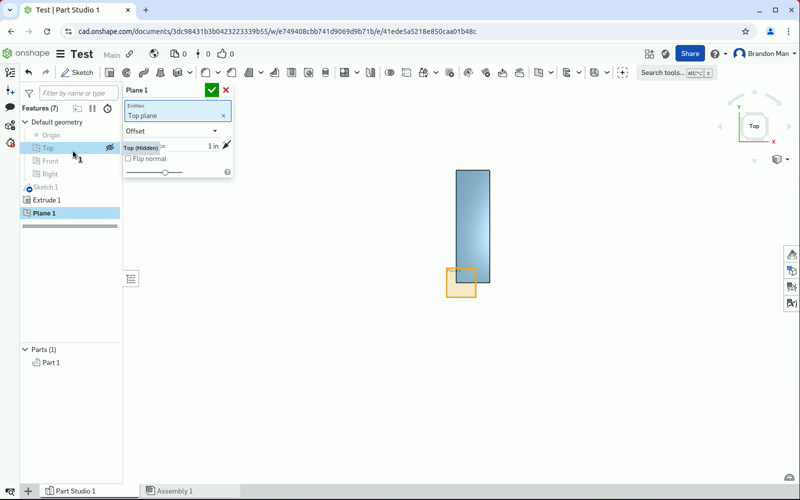
key(tab, 2)
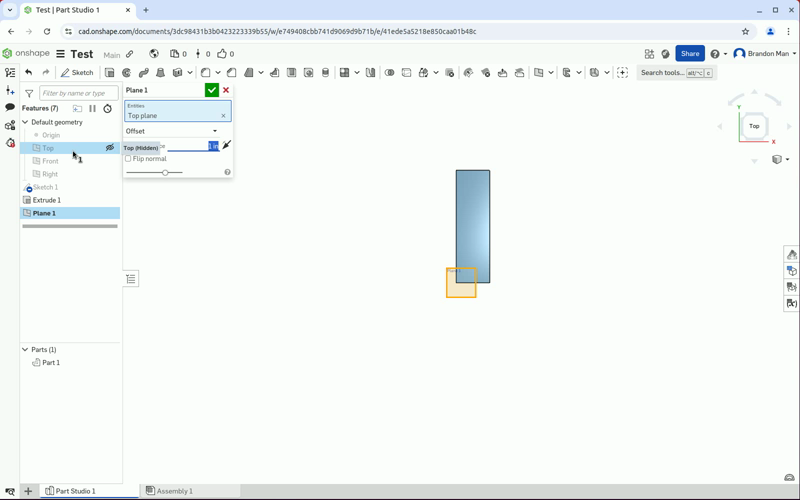
text(0.246)
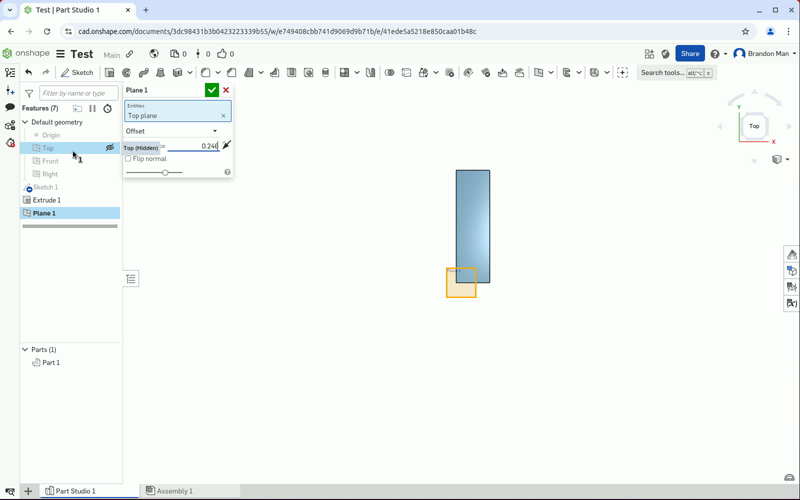
key(enter, 2)
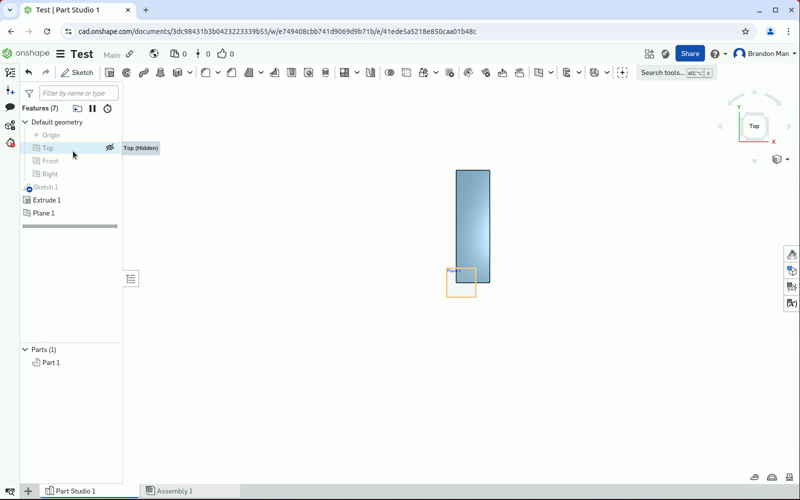
key(shift+s)
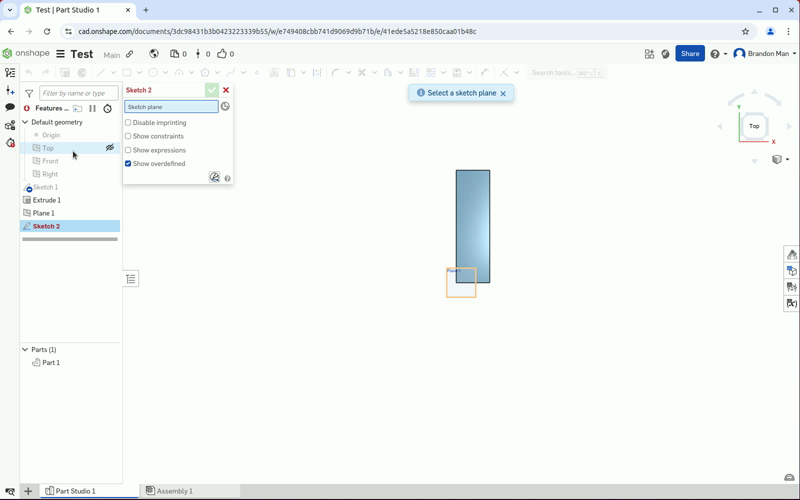
mouse_move(73, 215)
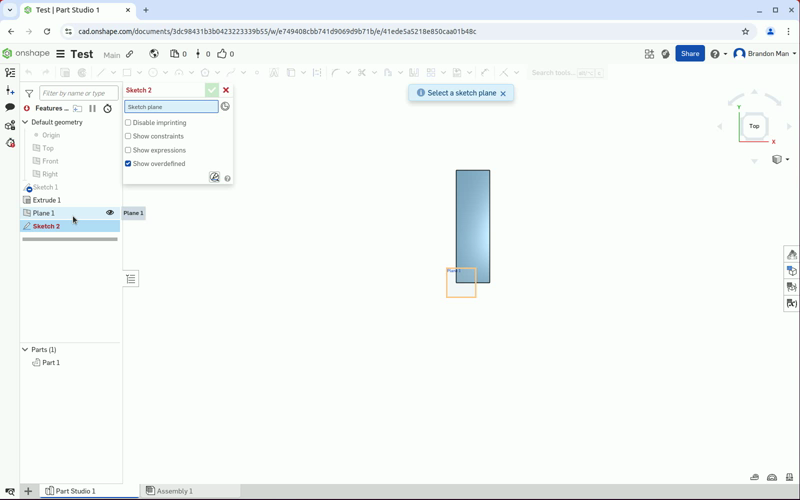
click(73, 215)
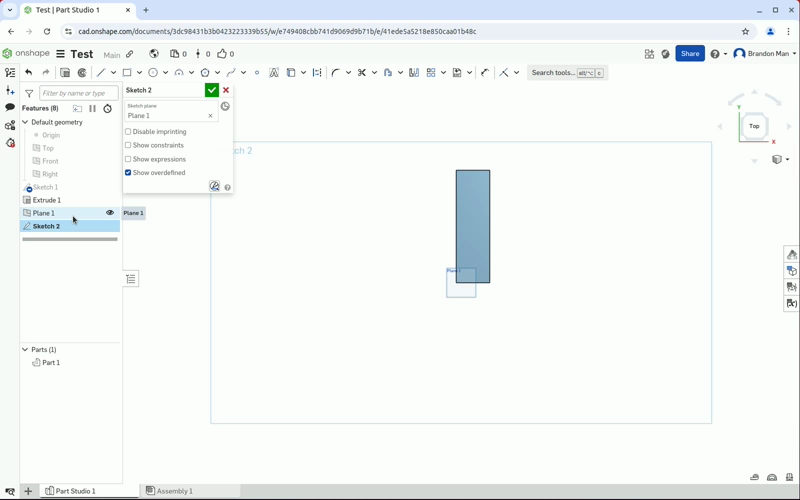
mouse_move(73, 352)
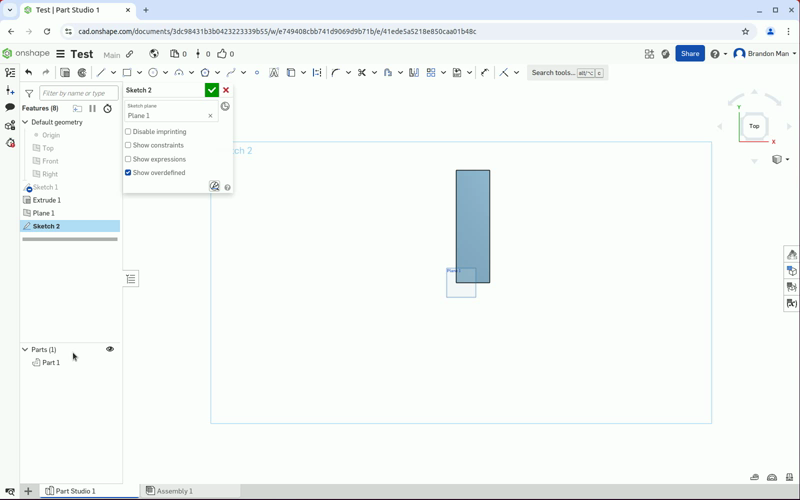
key(y)
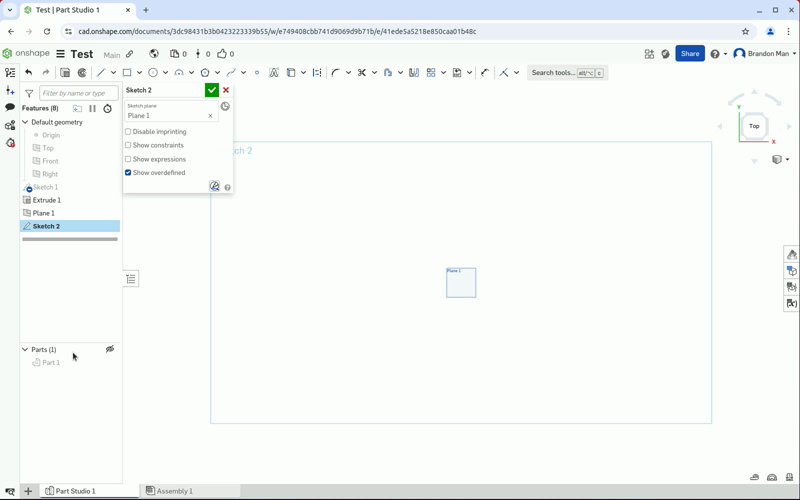
key(l)
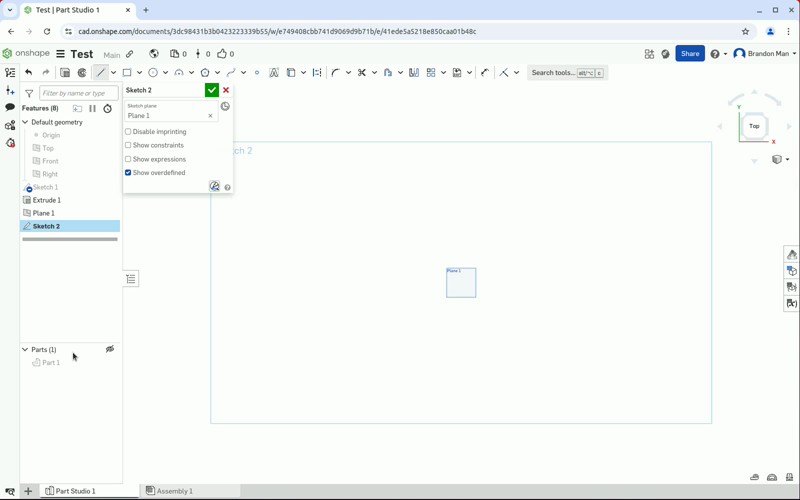
key_down(shift)
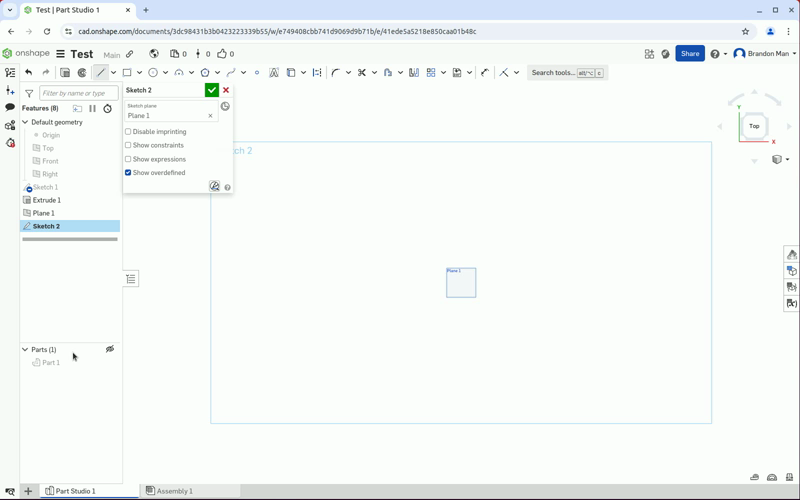
mouse_move(456, 179)
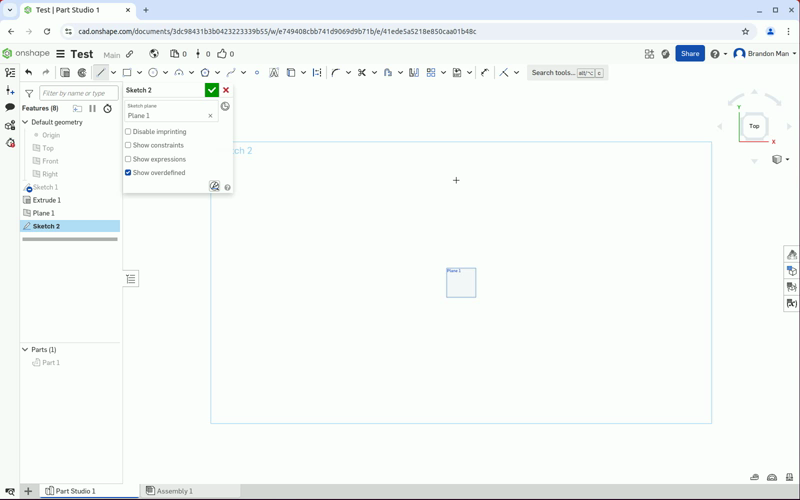
click(456, 179)
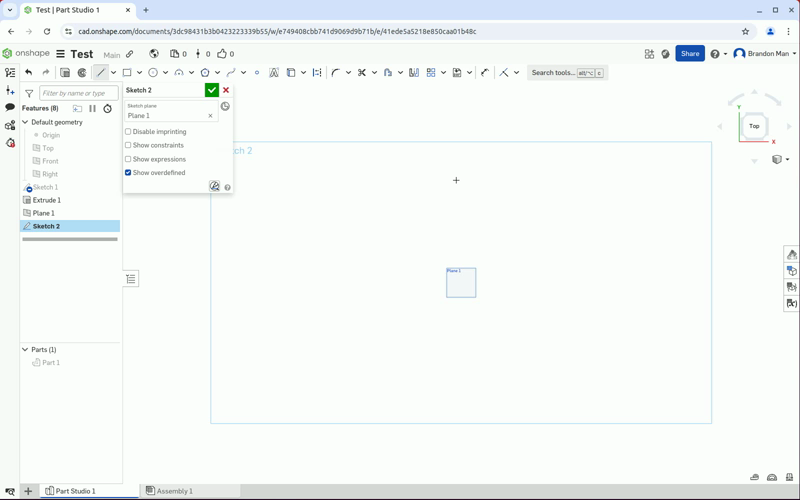
key_up(shift)
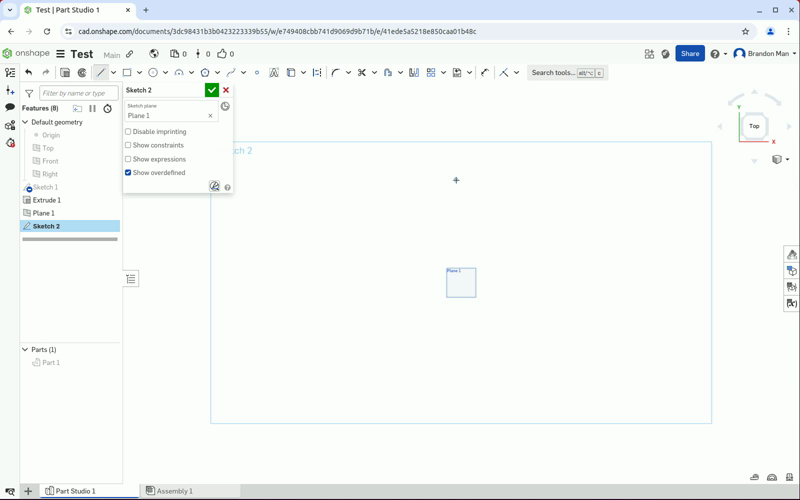
key_down(shift)
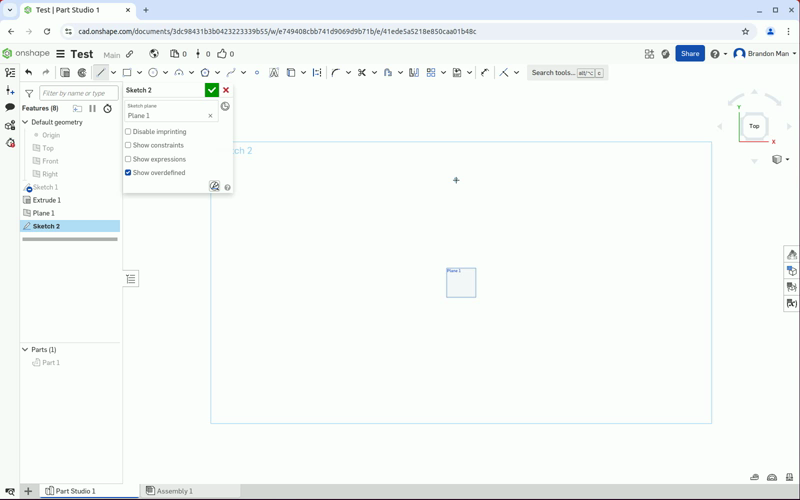
mouse_move(486, 179)
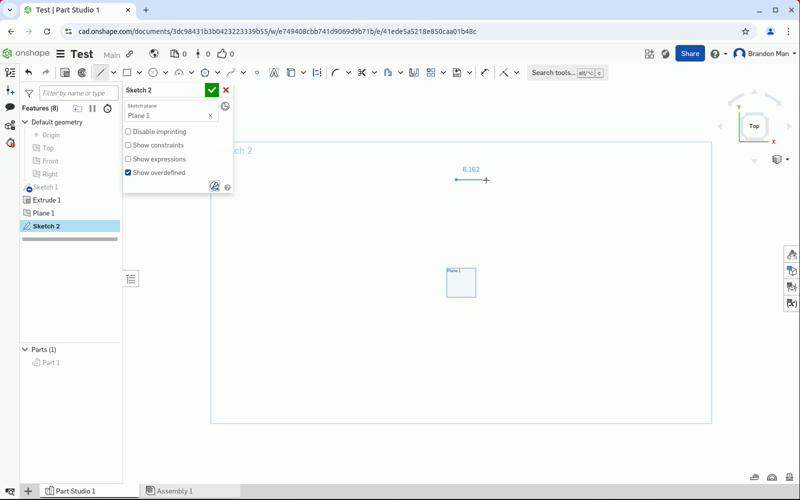
mouse_move(466, 179)
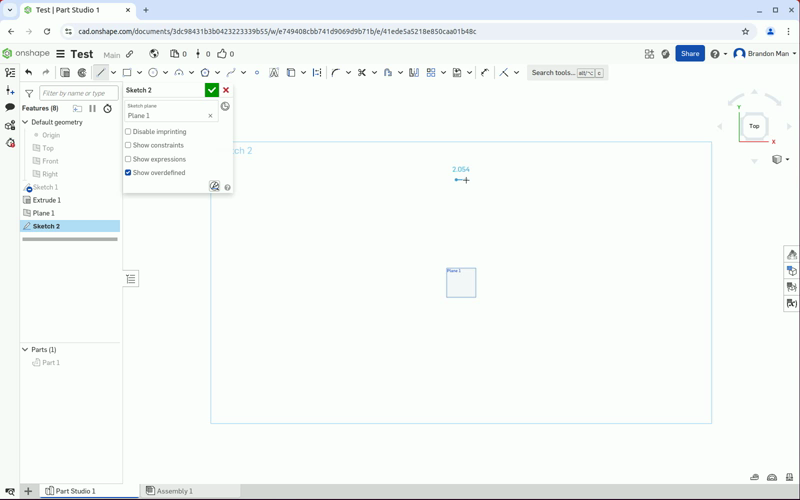
click(466, 179)
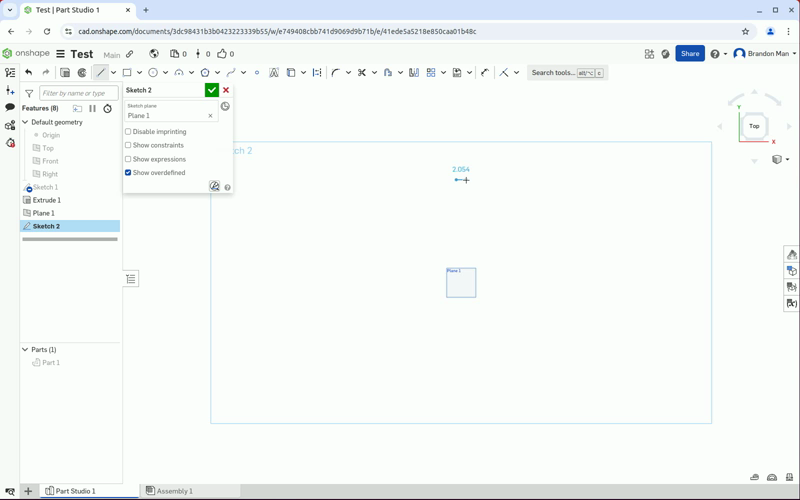
key_up(shift)
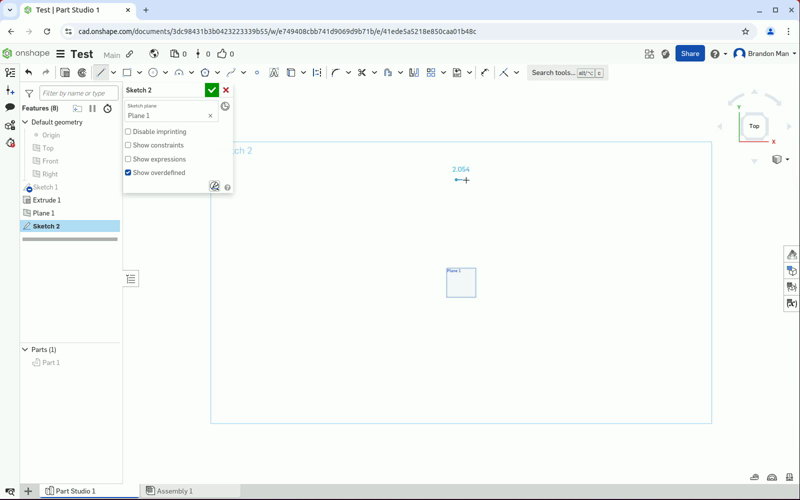
key_down(shift)
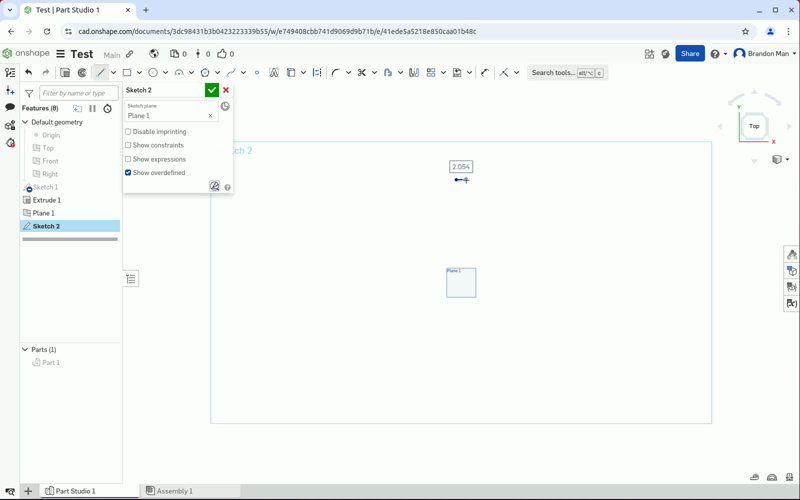
mouse_move(496, 179)
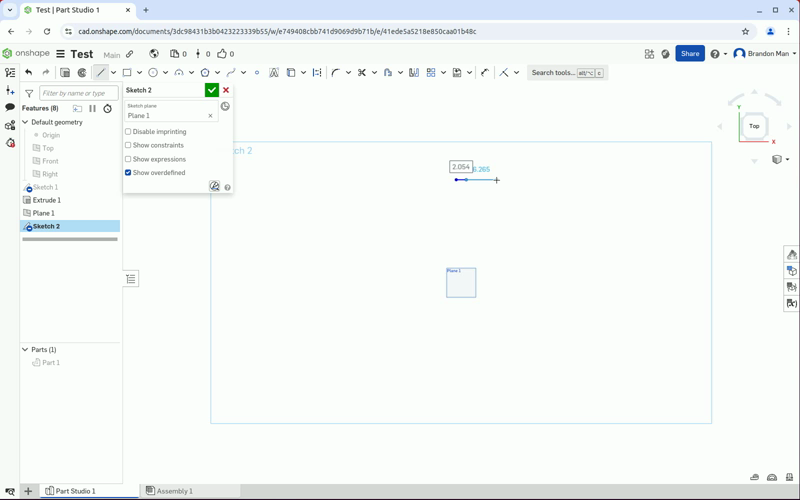
mouse_move(466, 169)
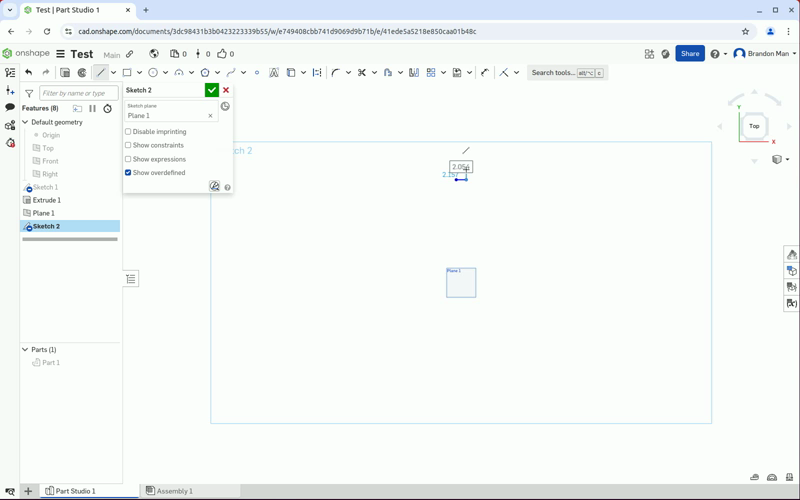
click(466, 169)
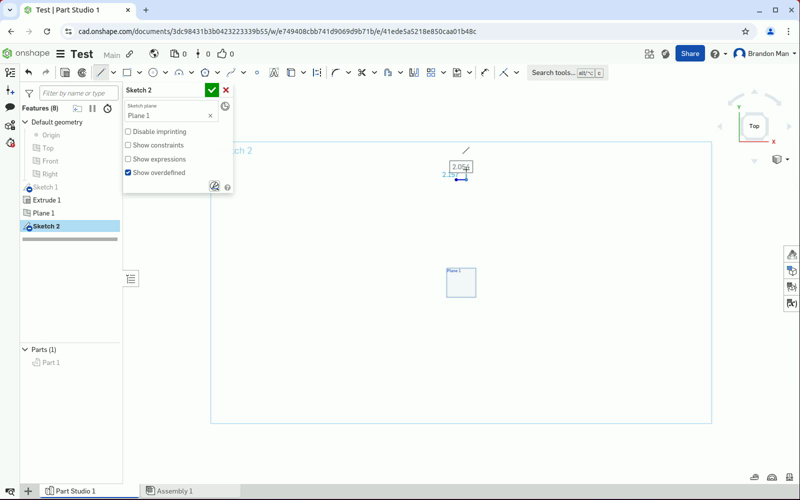
key_up(shift)
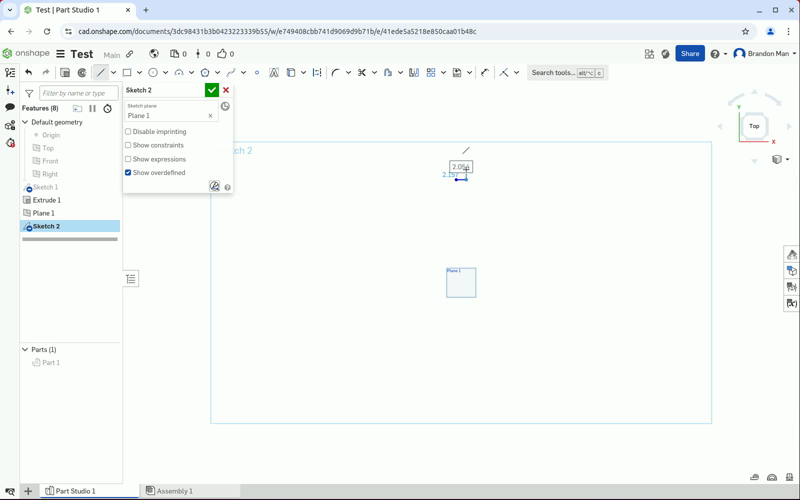
key_down(shift)
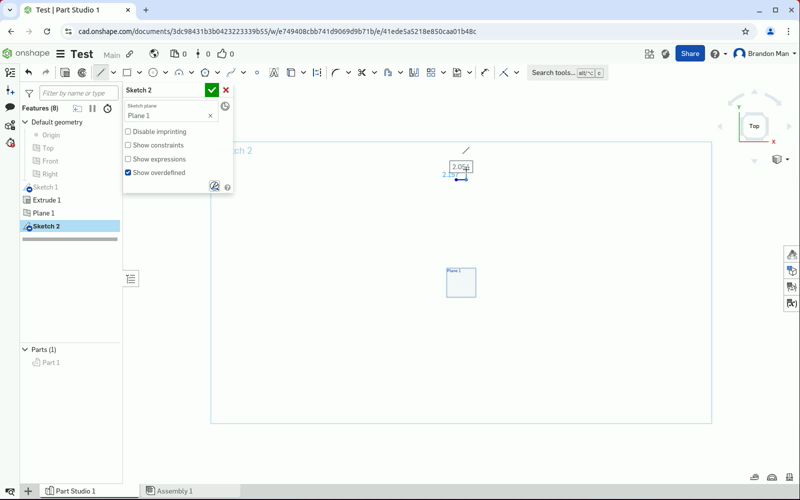
mouse_move(496, 169)
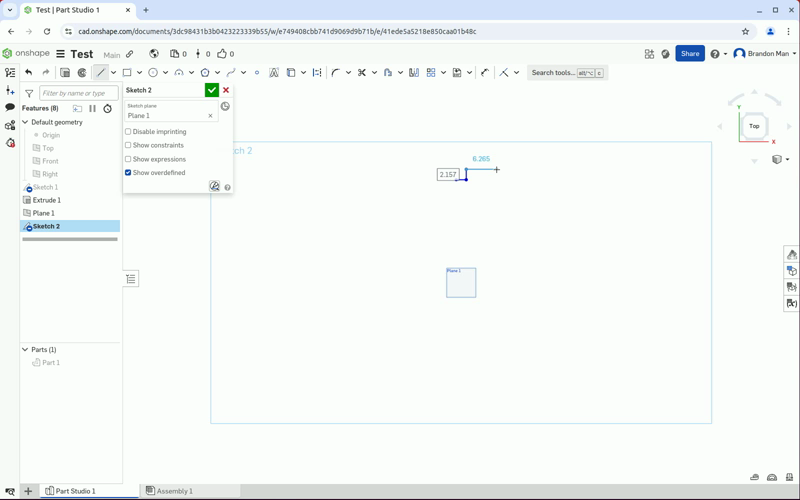
mouse_move(456, 169)
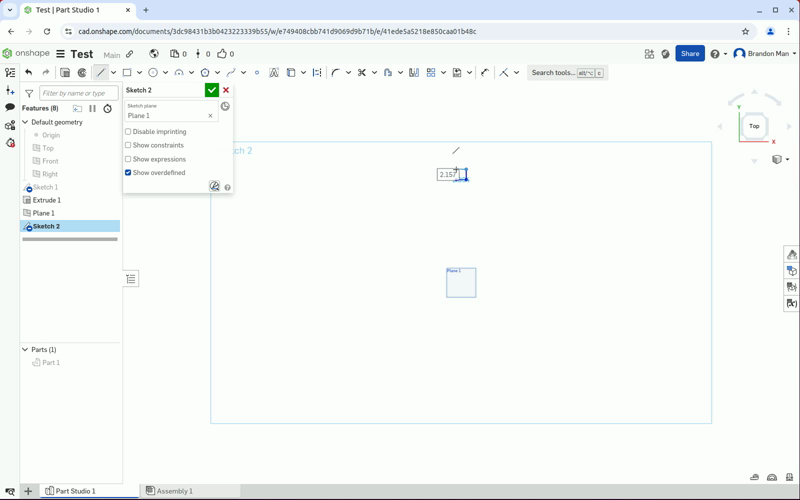
click(456, 169)
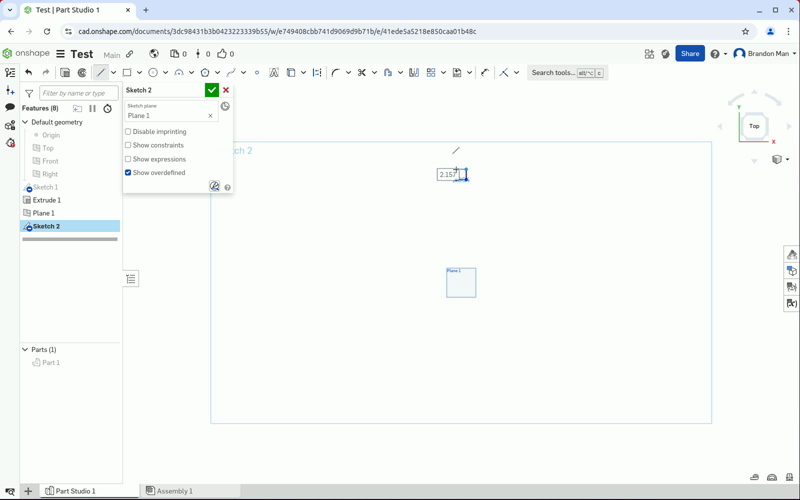
key_up(shift)
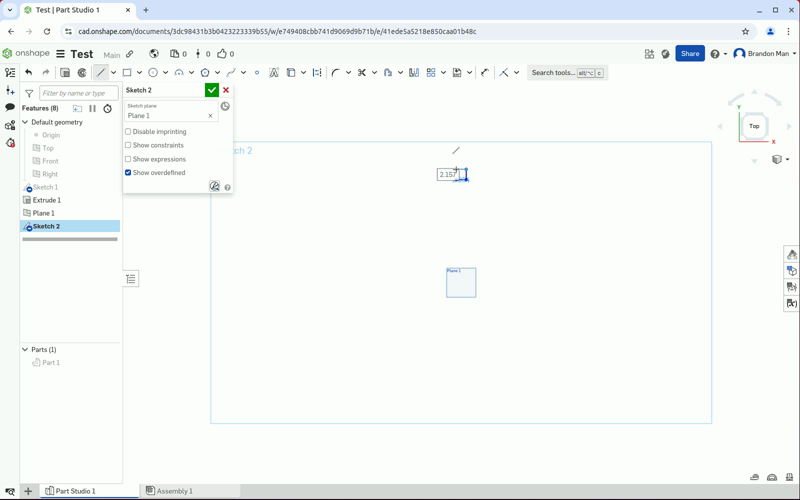
mouse_move(486, 169)
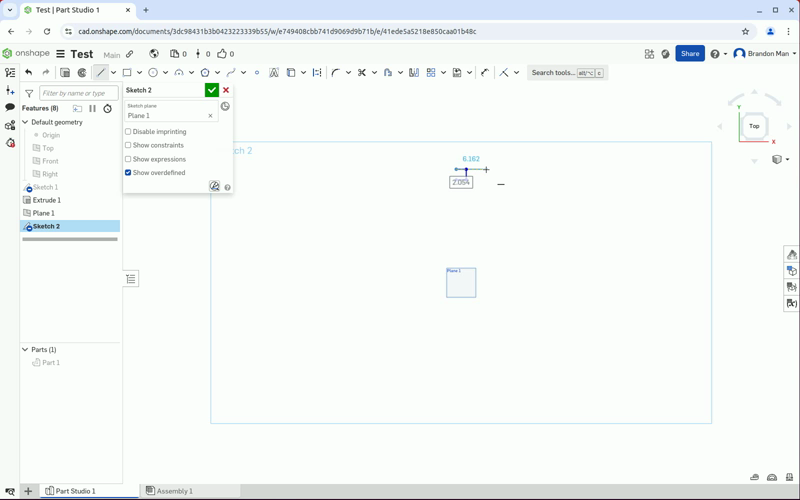
key_down(shift)
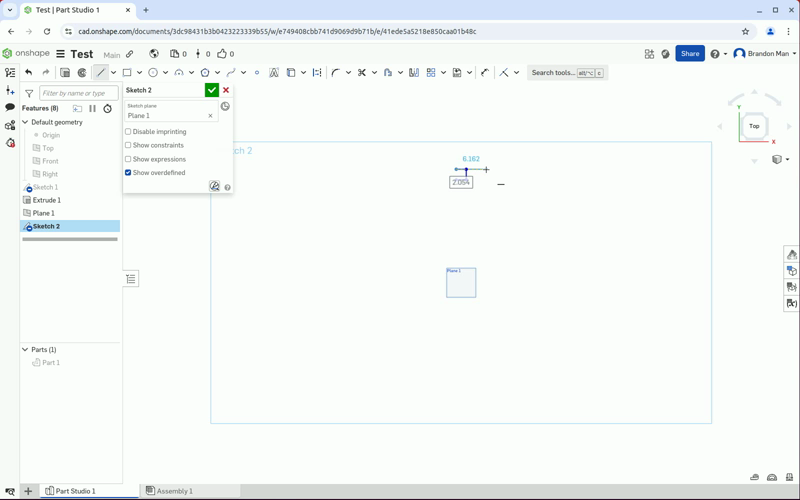
mouse_move(456, 179)
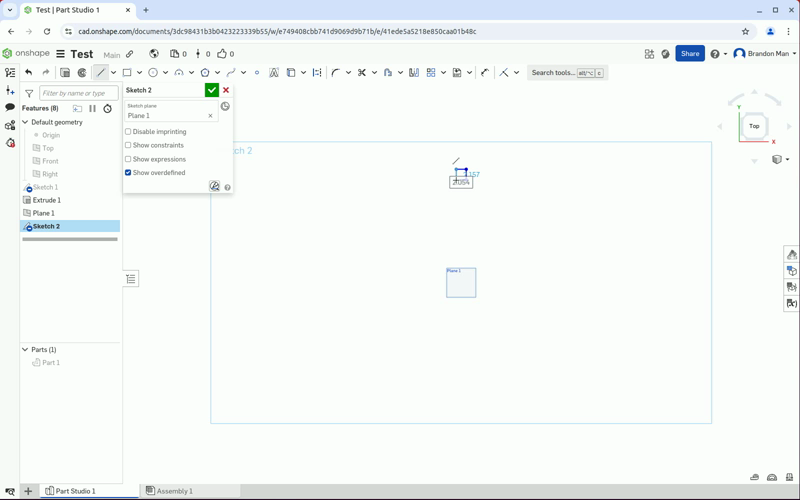
key_up(shift)
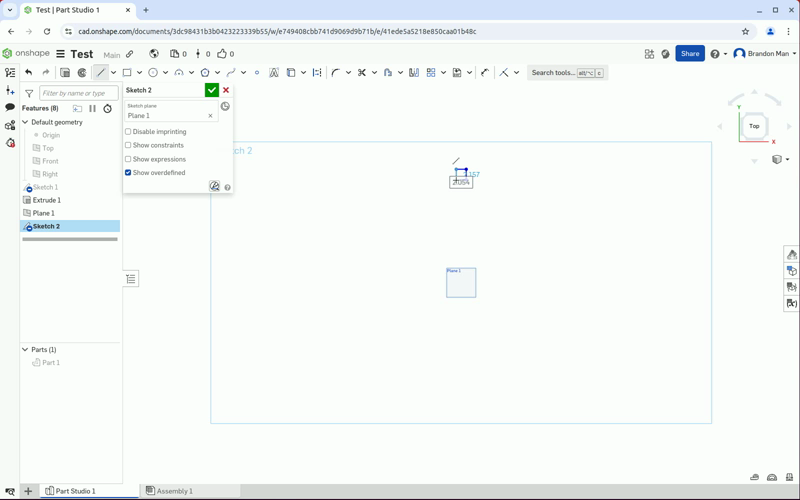
click(456, 179)
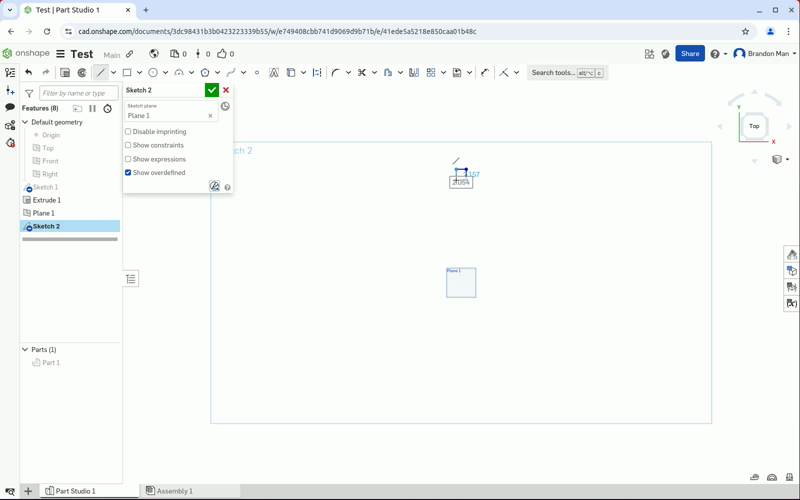
key(esc)
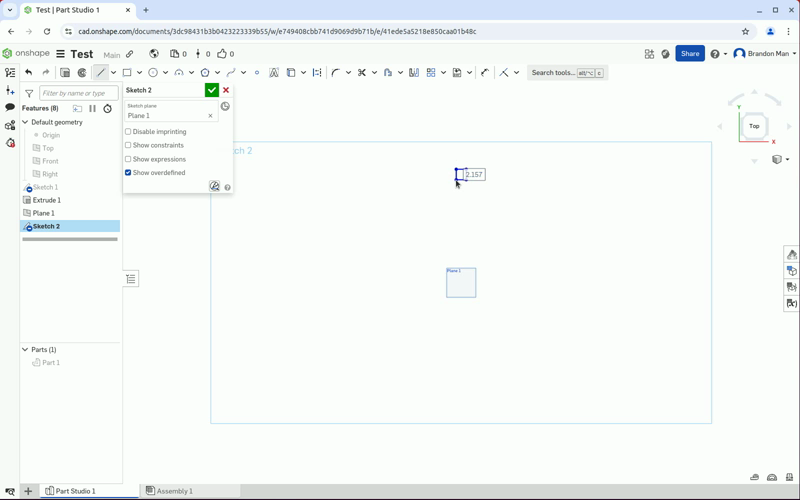
mouse_move(458, 171)
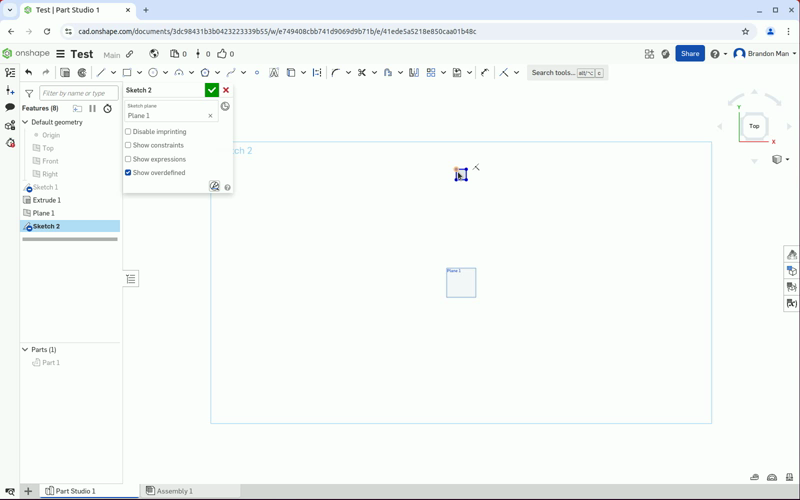
scroll(6)
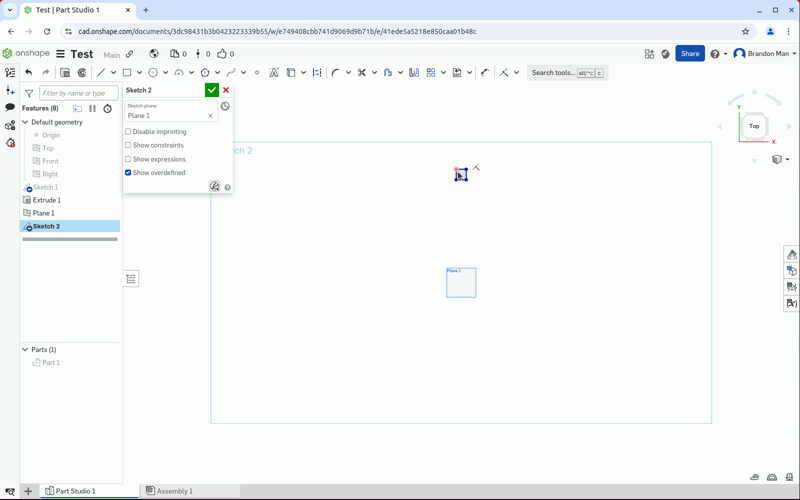
scroll(6)
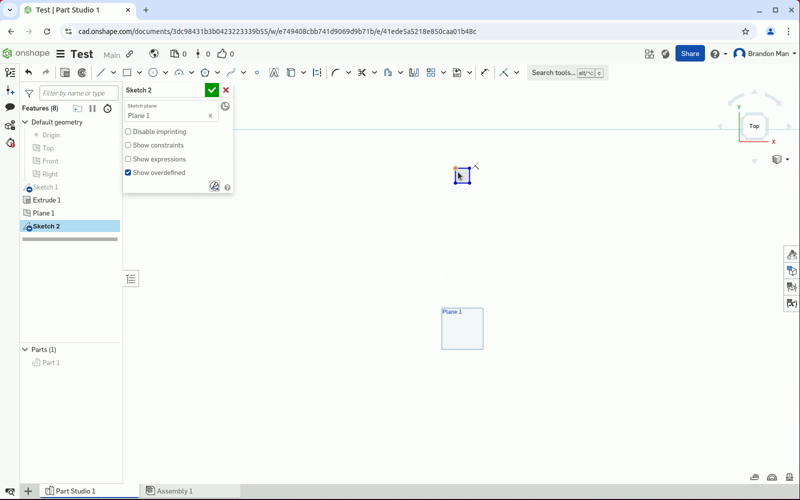
scroll(6)
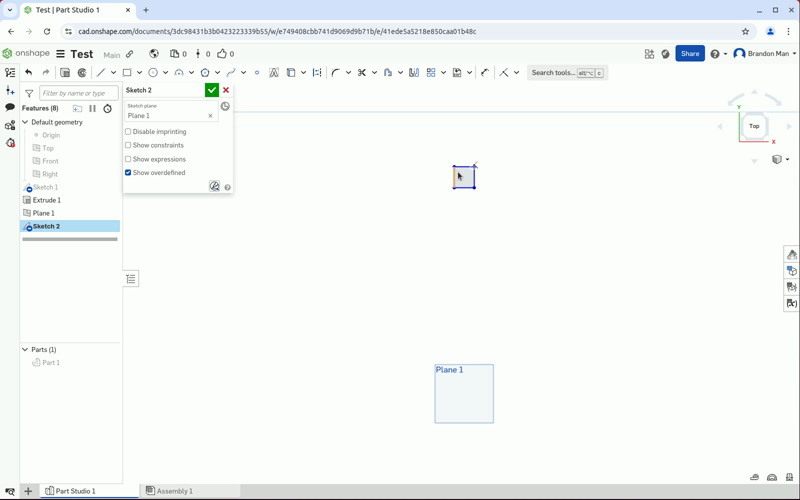
scroll(6)
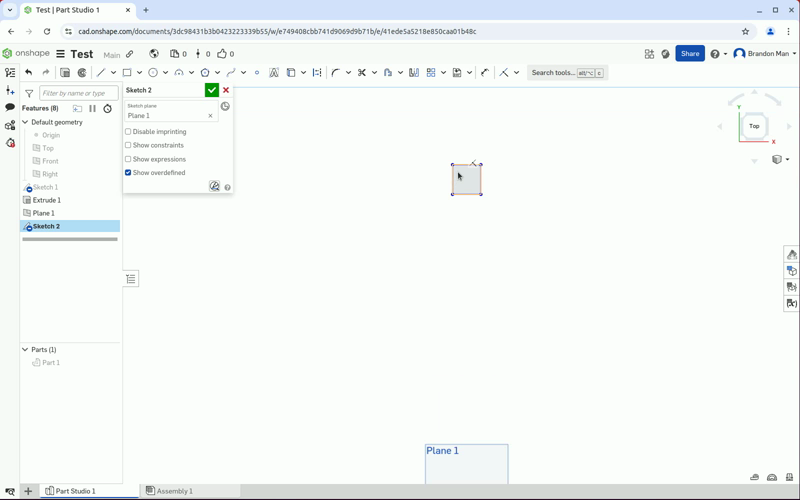
scroll(6)
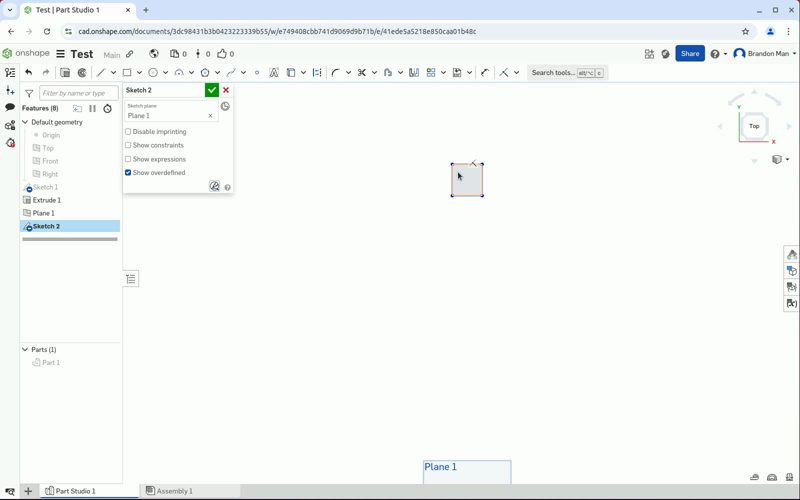
scroll(6)
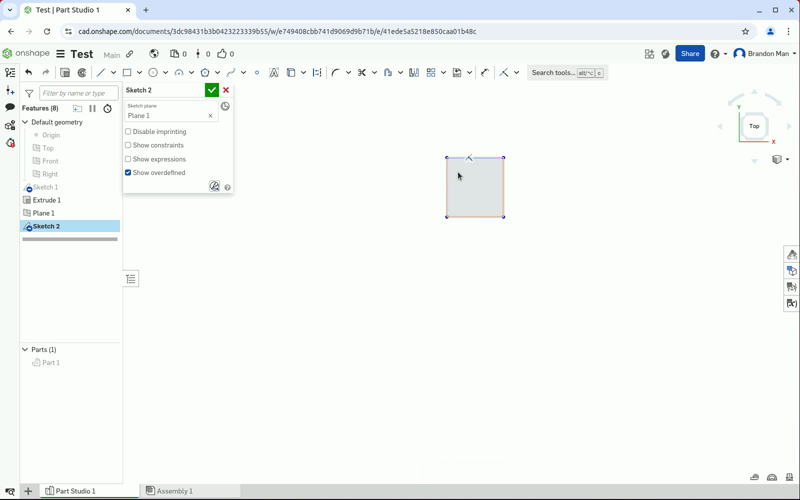
scroll(6)
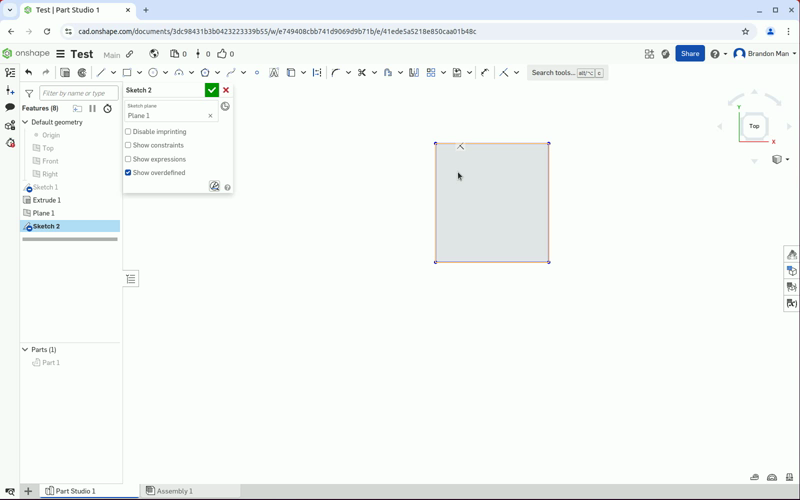
click(458, 171)
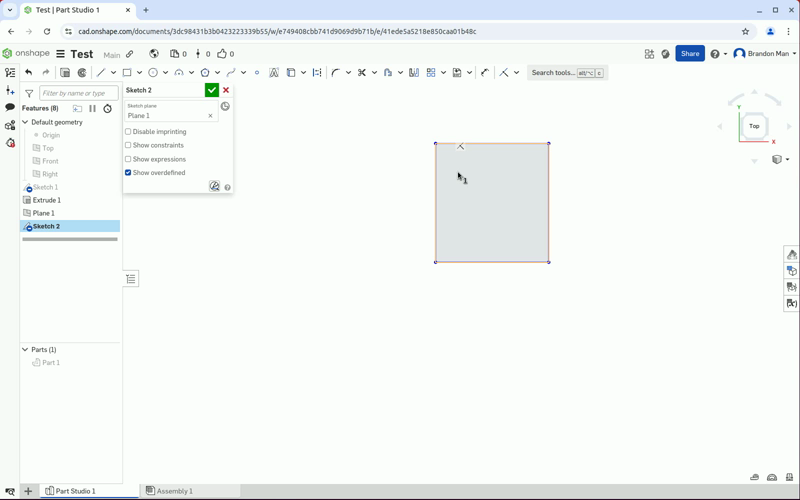
scroll(-6)
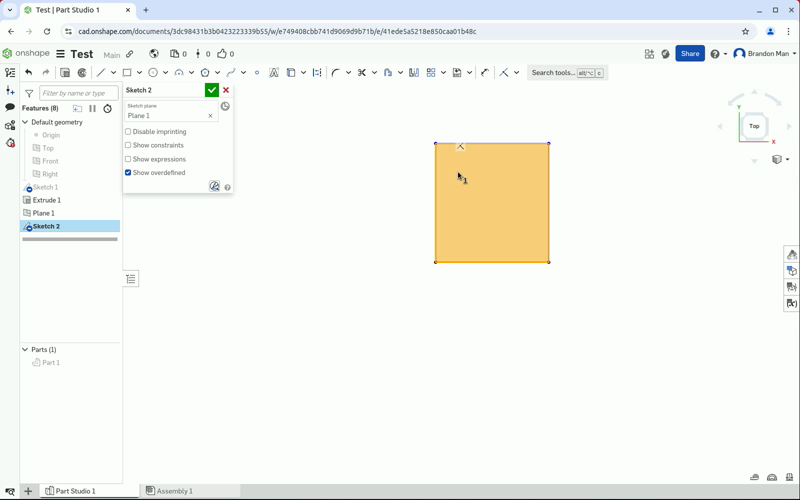
scroll(-6)
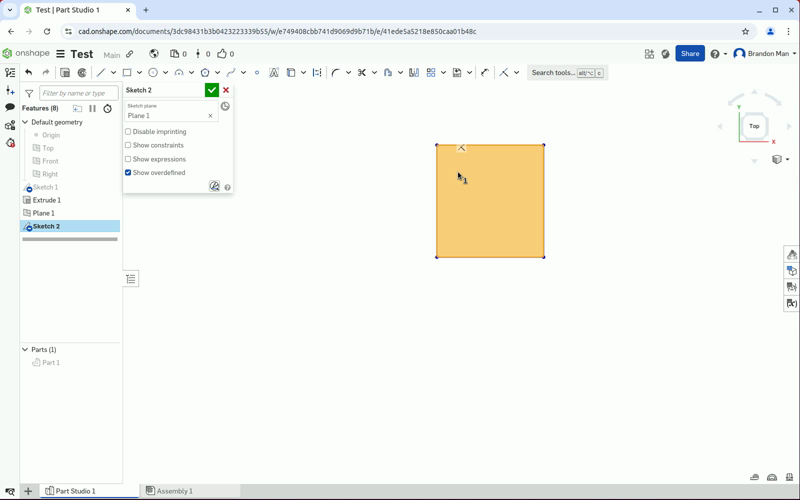
scroll(-6)
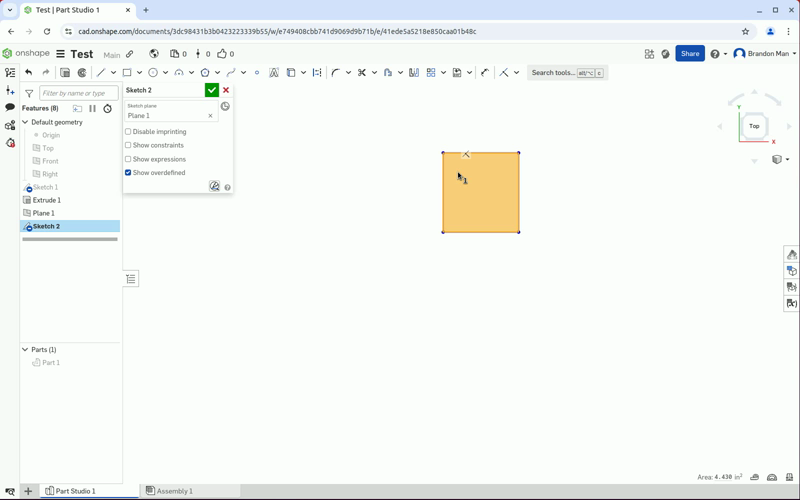
scroll(-6)
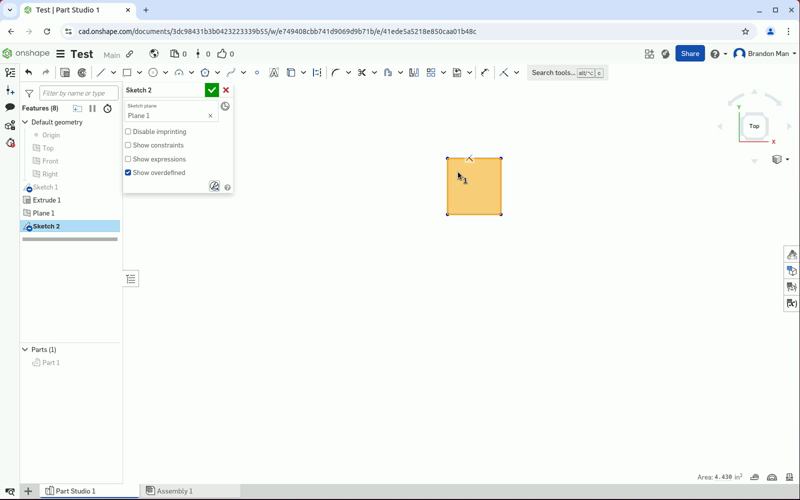
scroll(-6)
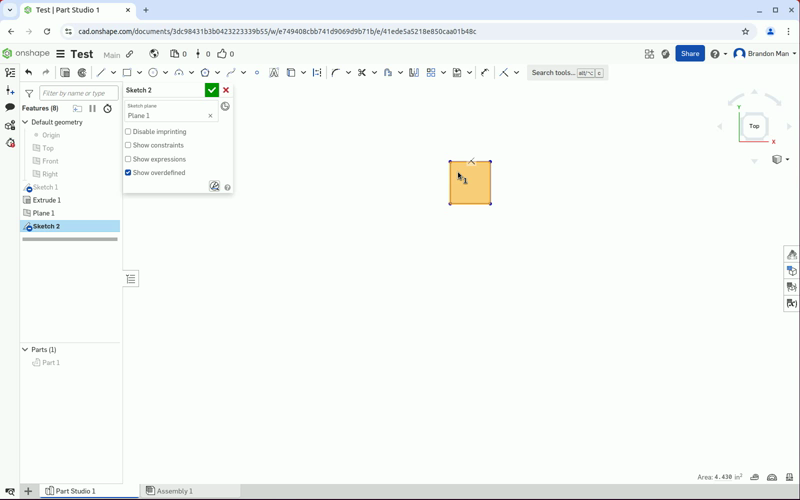
scroll(-6)
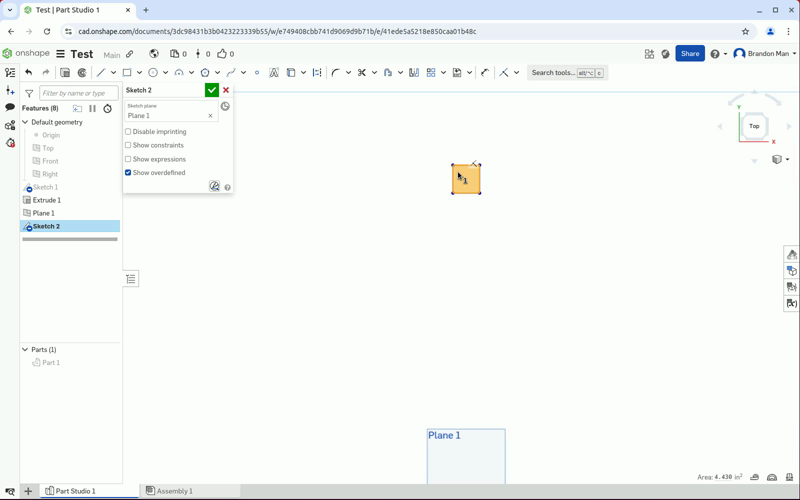
scroll(-6)
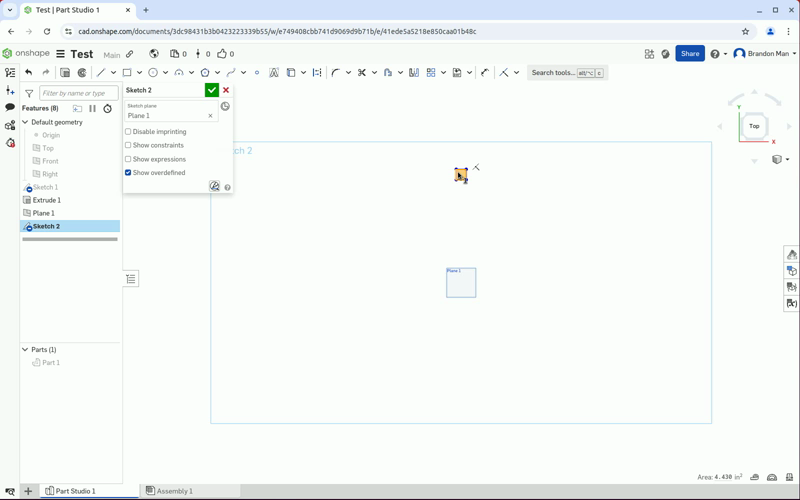
mouse_move(73, 352)
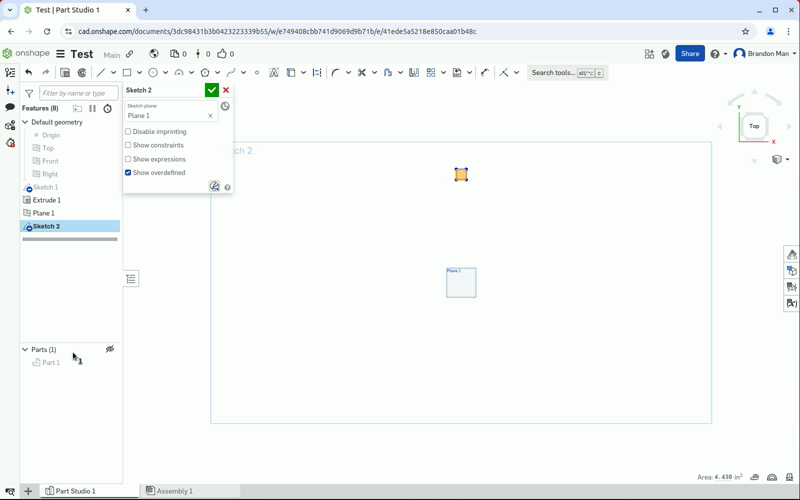
key(shift+y)
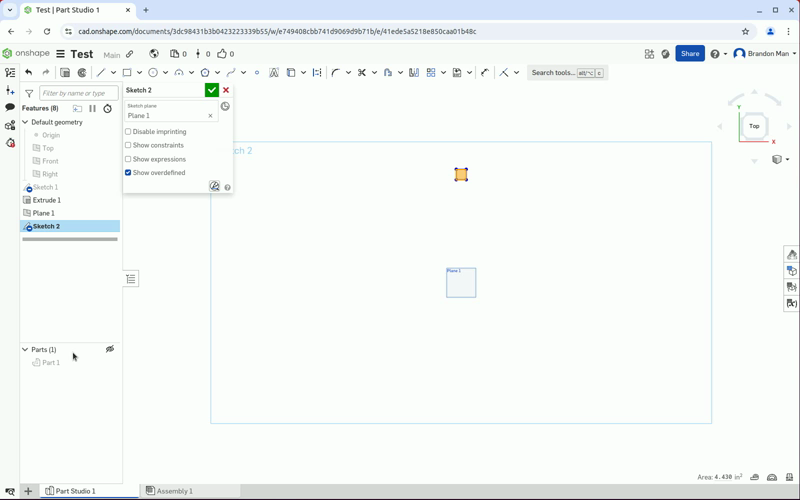
key(shift+e)
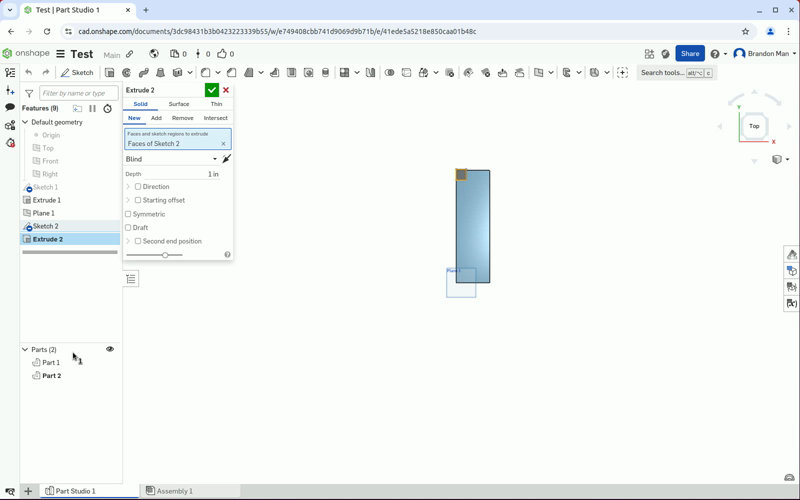
mouse_move(143, 106)
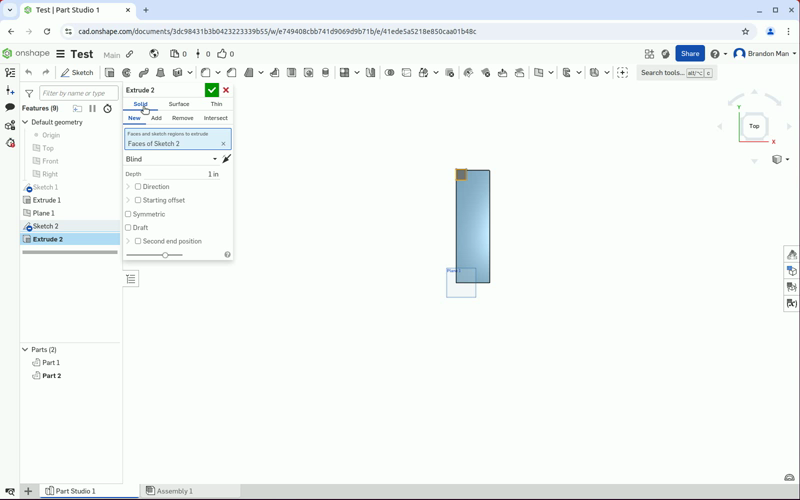
click(143, 106)
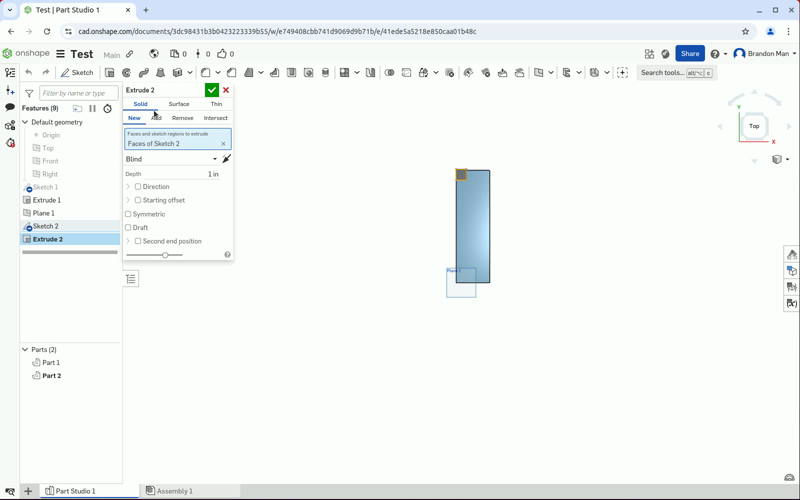
mouse_move(186, 120)
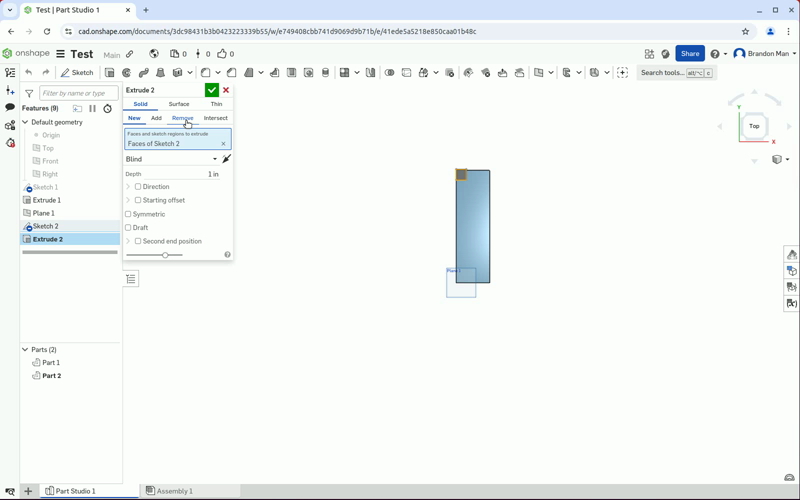
click(186, 120)
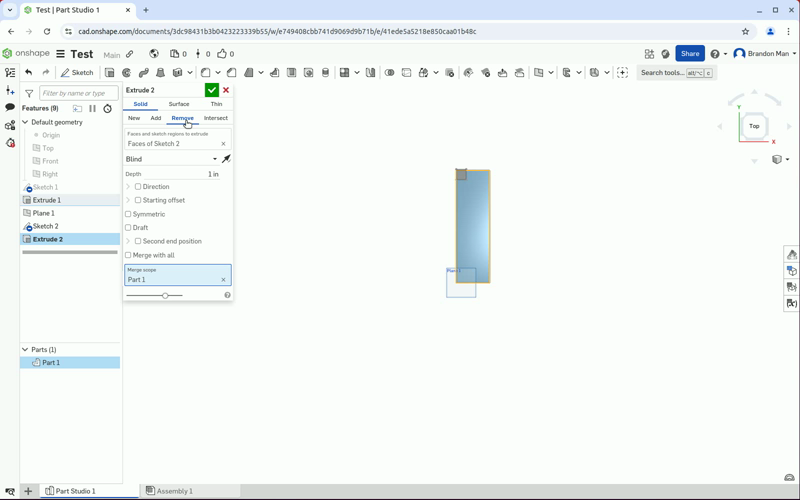
key(tab, 4)
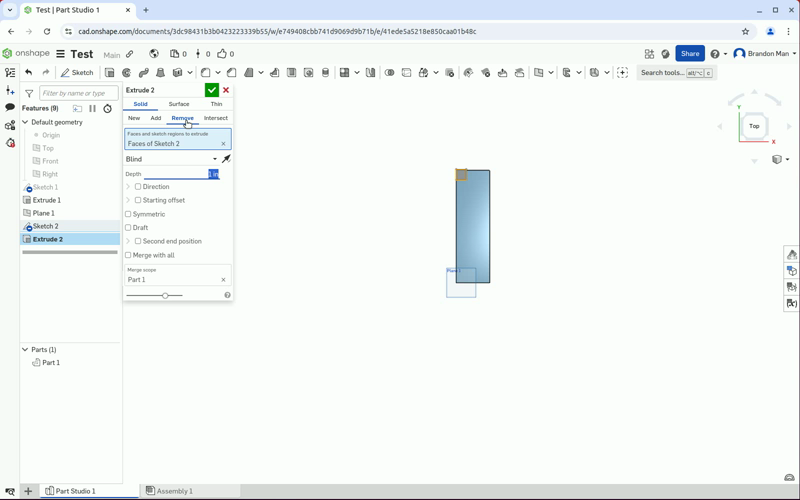
text(0.481)
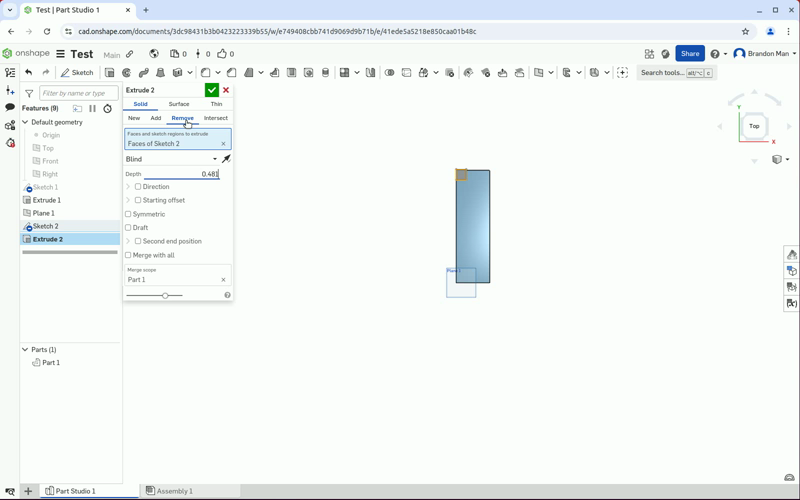
key(tab, 6)
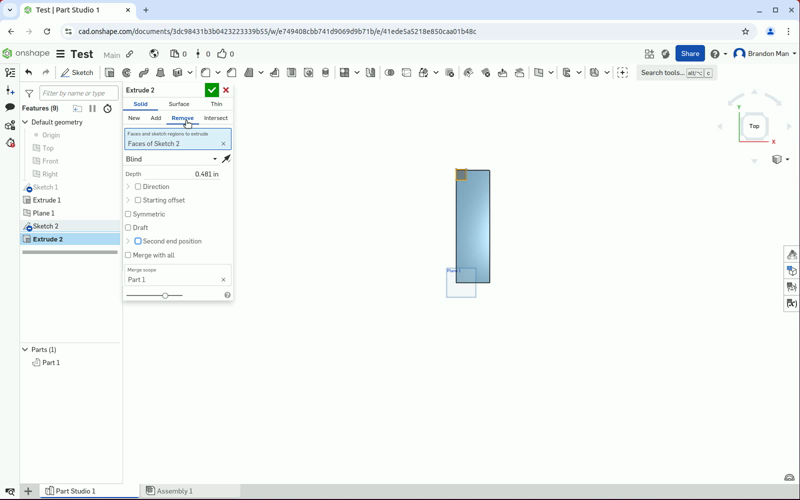
key(space)
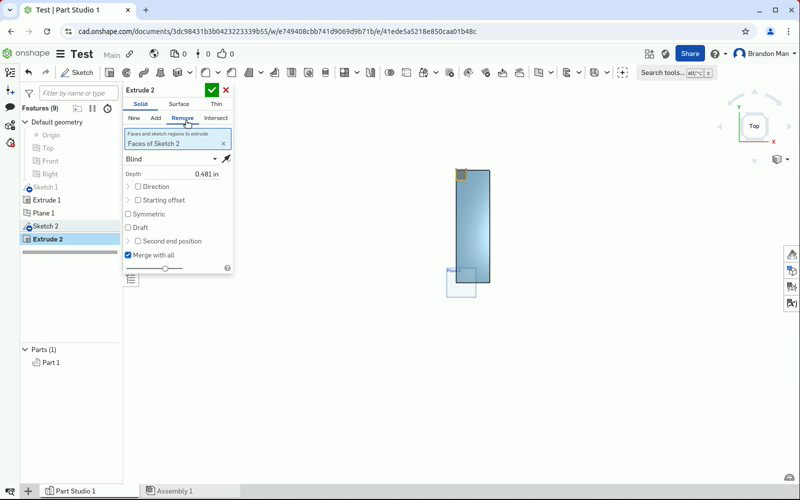
key(enter)
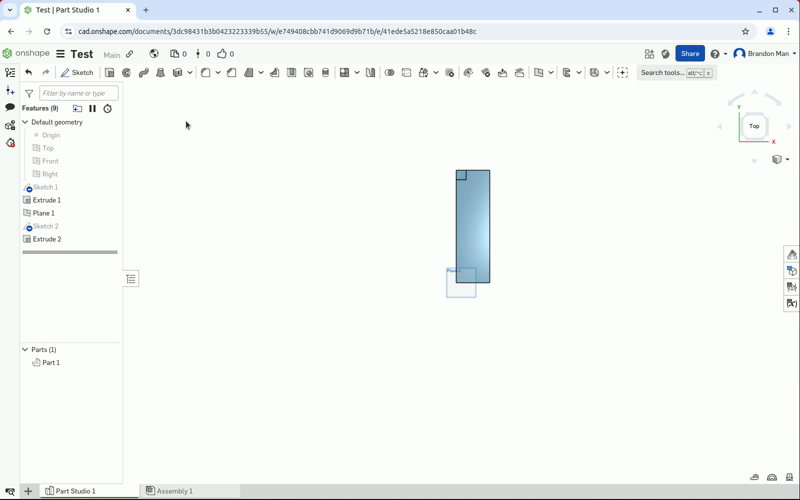
key(shift+h)
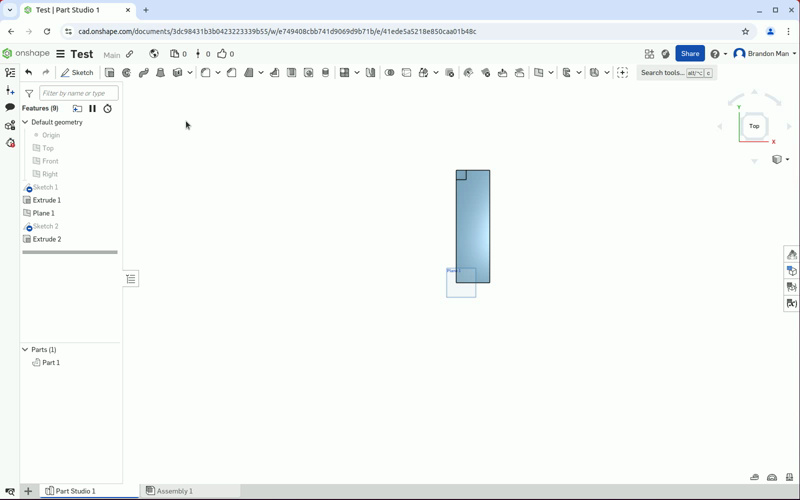
key(shift+h)
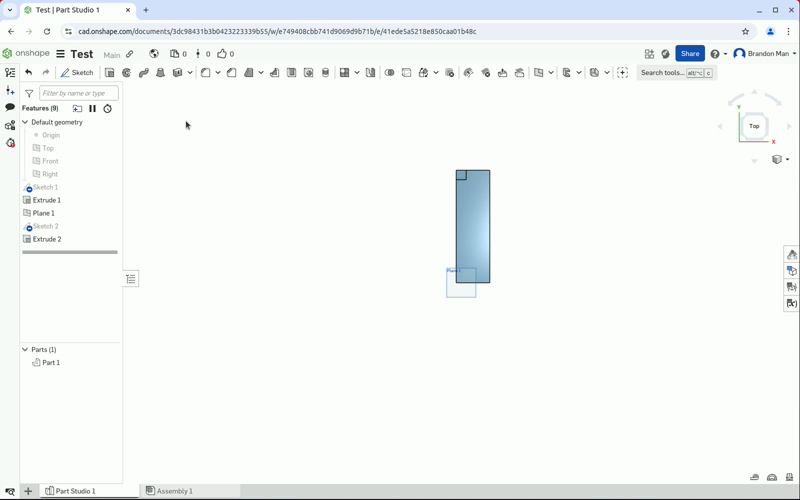
mouse_move(73, 189)
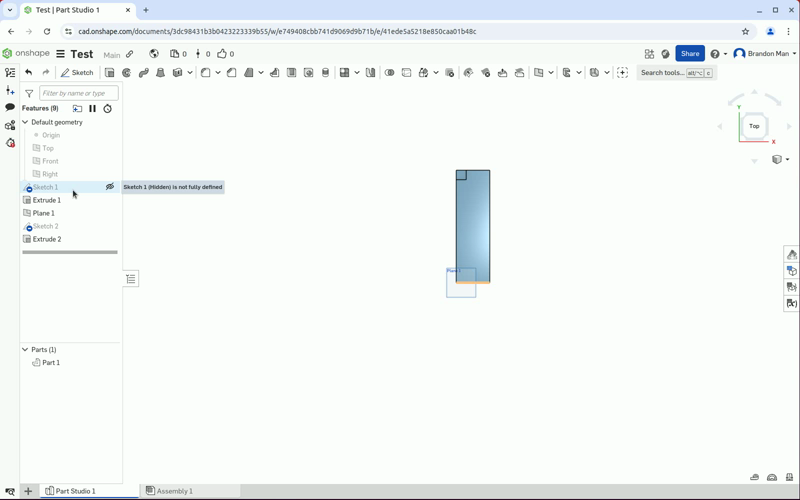
click(73, 189)
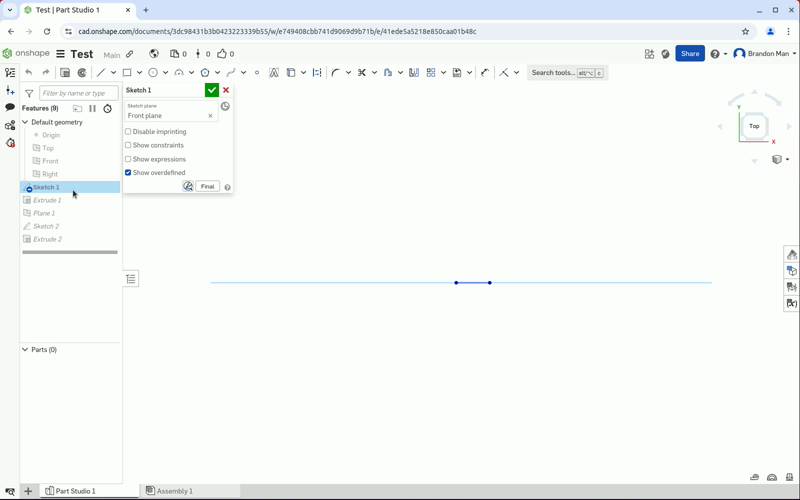
mouse_move(229, 92)
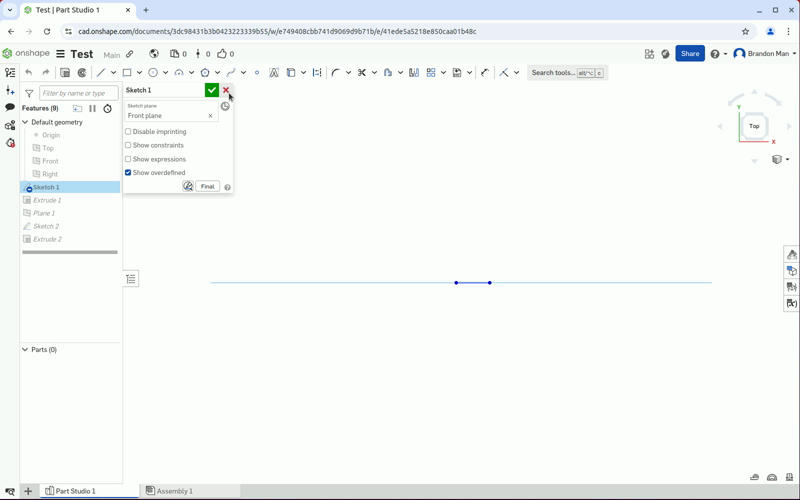
click(229, 92)
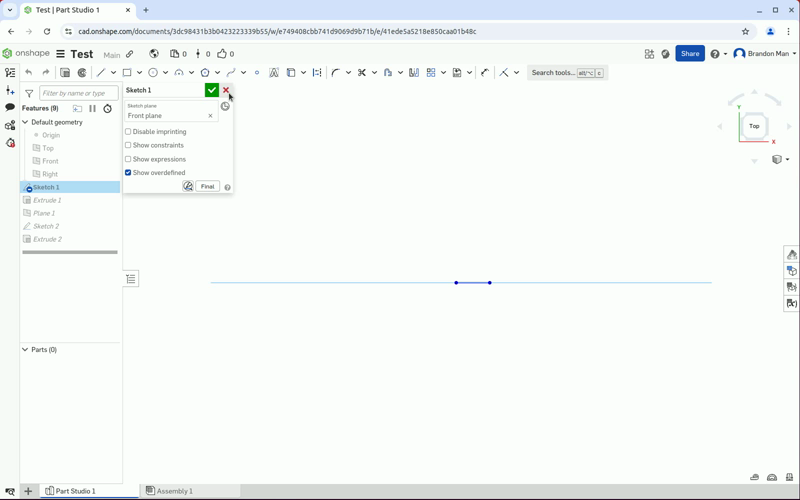
key(shift+s)
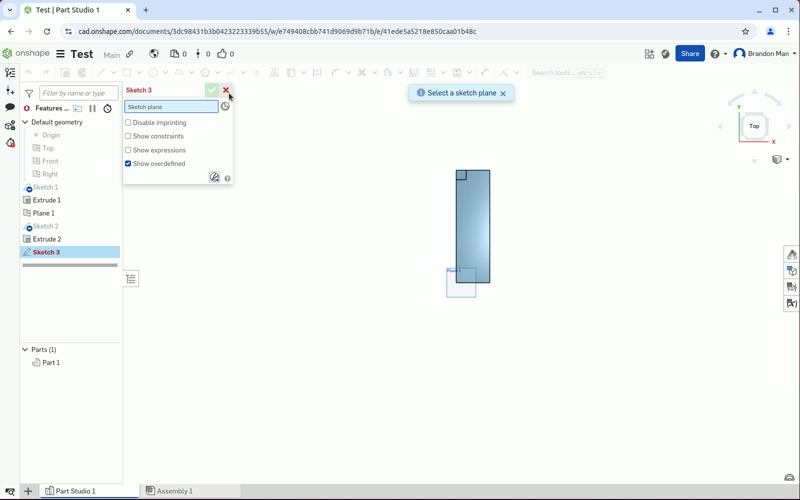
mouse_move(73, 215)
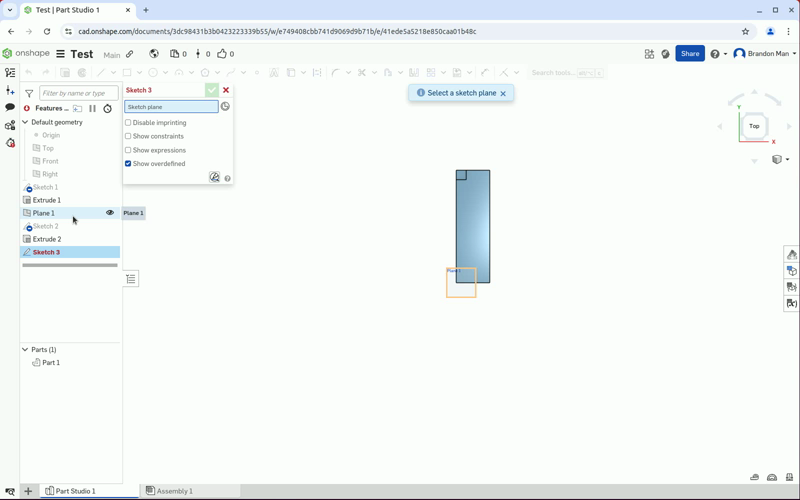
click(73, 215)
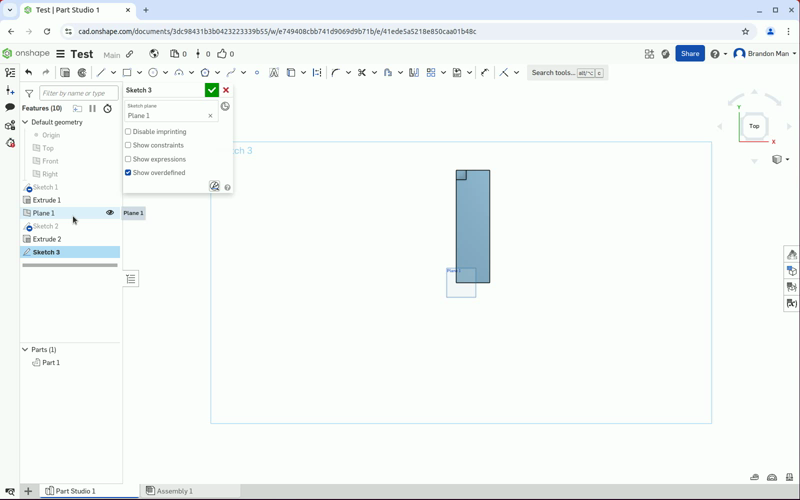
mouse_move(73, 352)
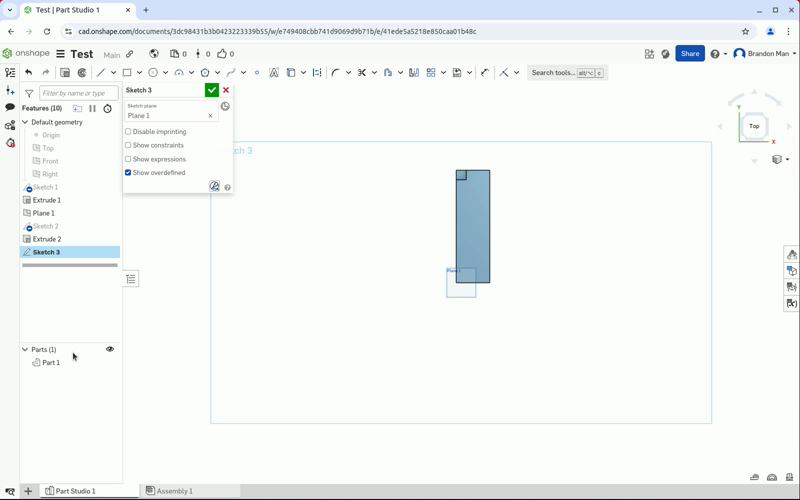
key(y)
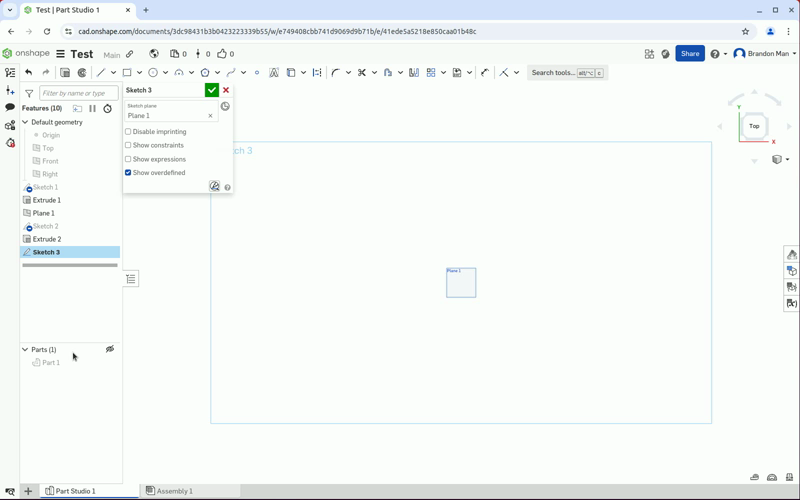
key(l)
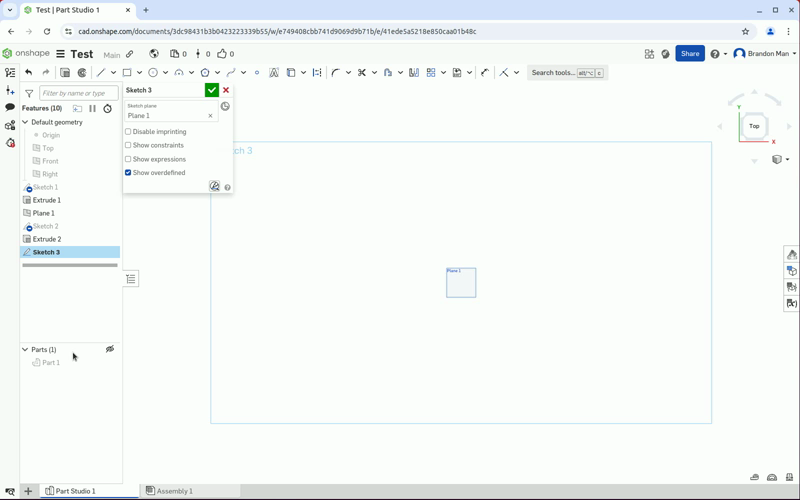
key_down(shift)
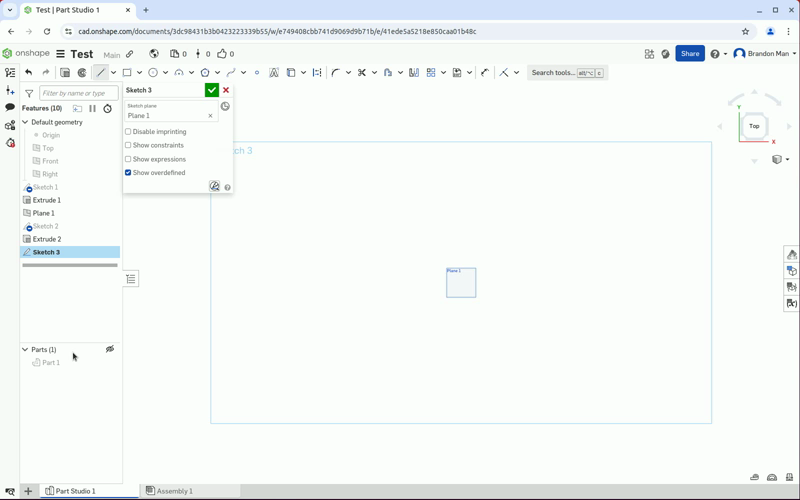
mouse_move(456, 282)
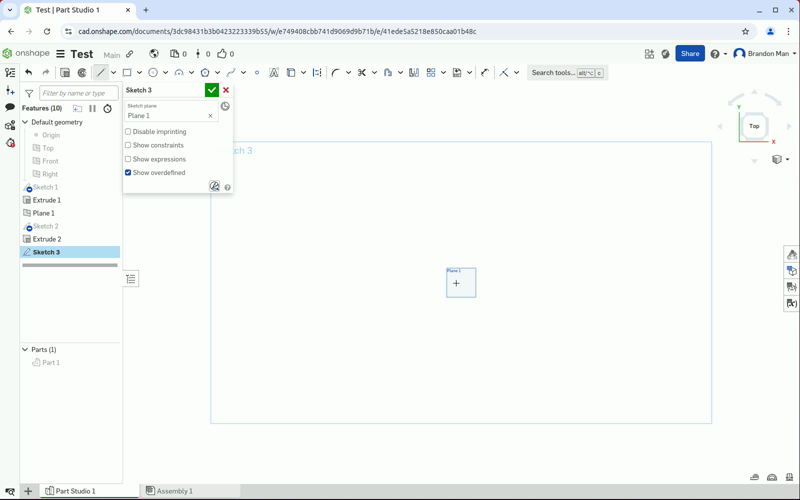
click(456, 282)
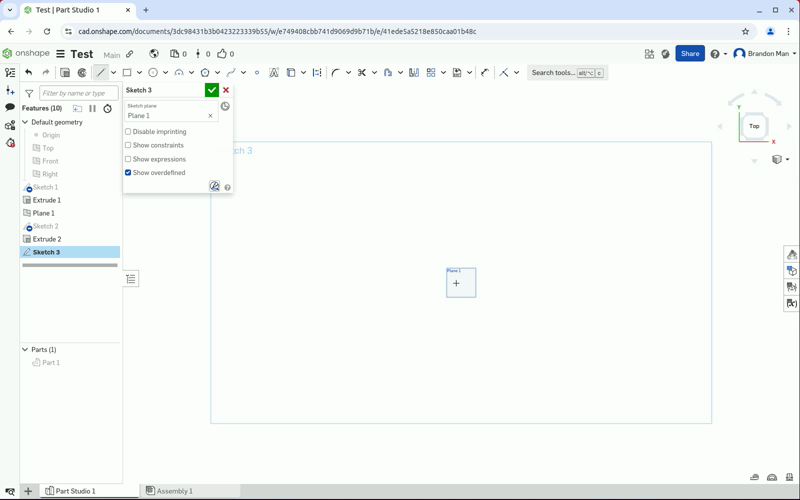
key_up(shift)
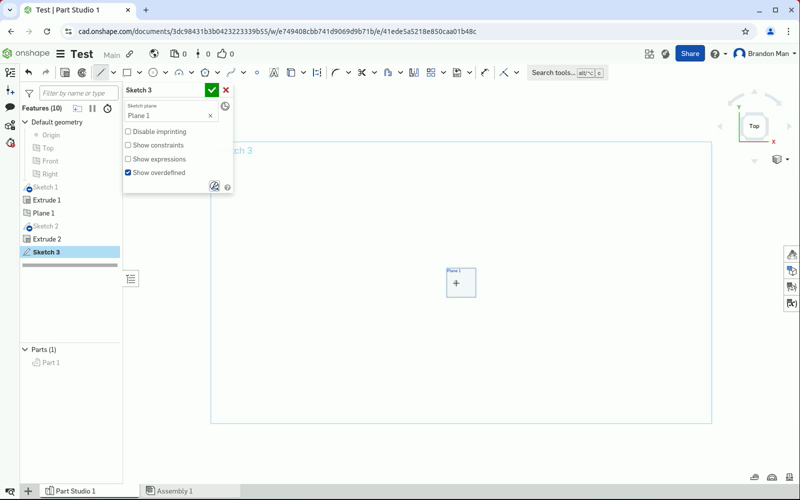
key_down(shift)
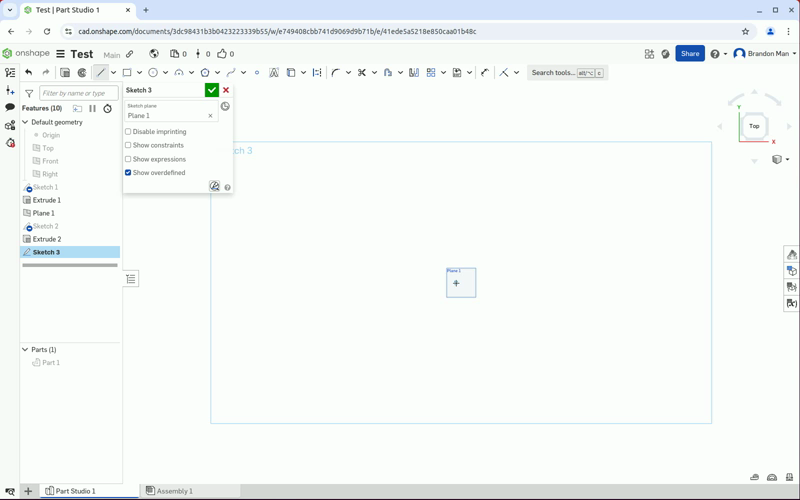
mouse_move(486, 282)
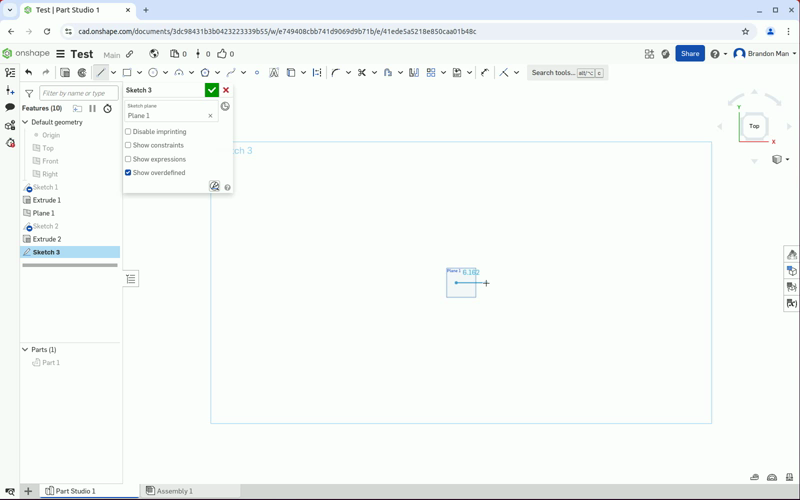
mouse_move(466, 282)
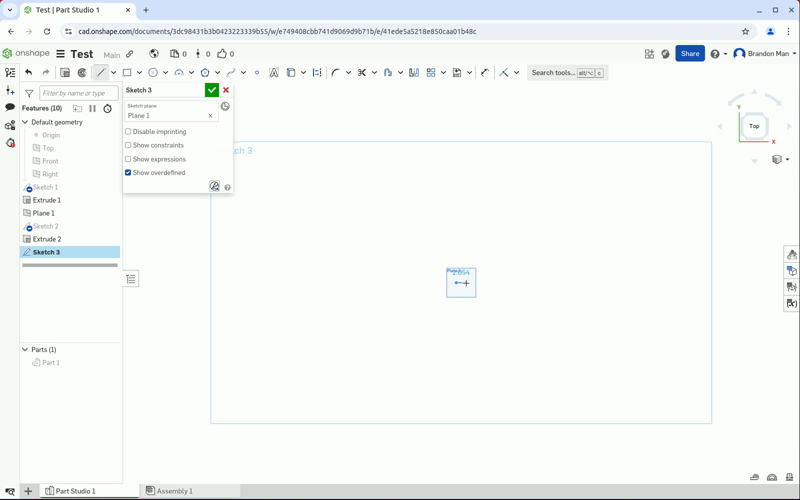
click(466, 282)
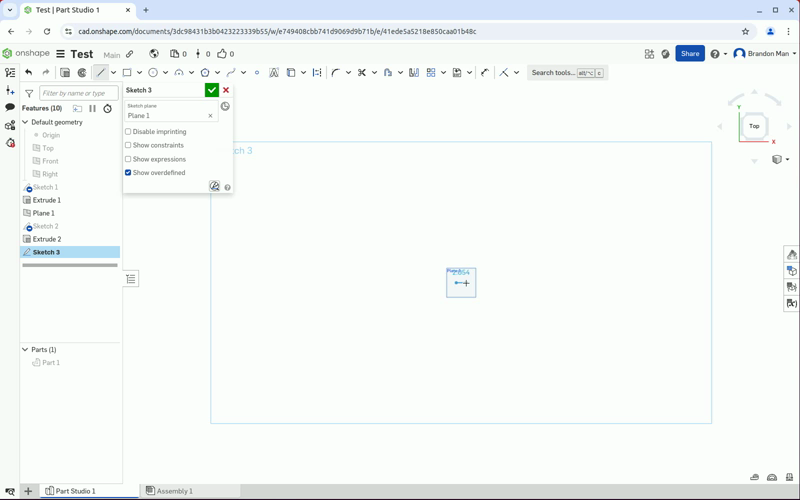
key_up(shift)
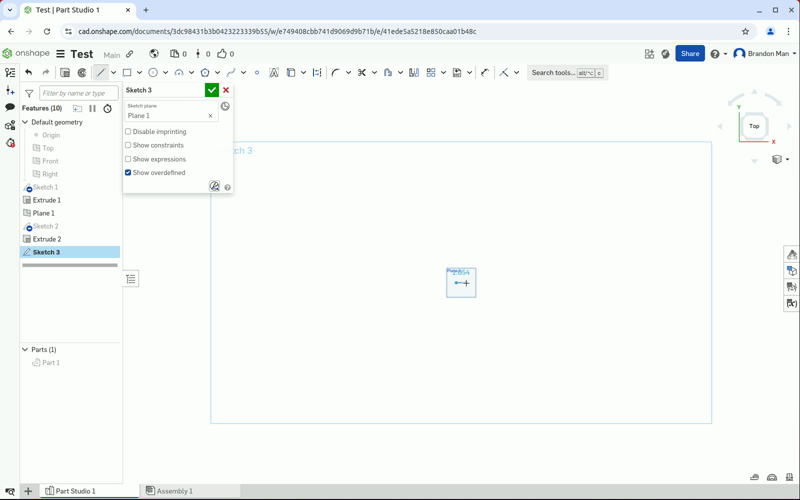
key_down(shift)
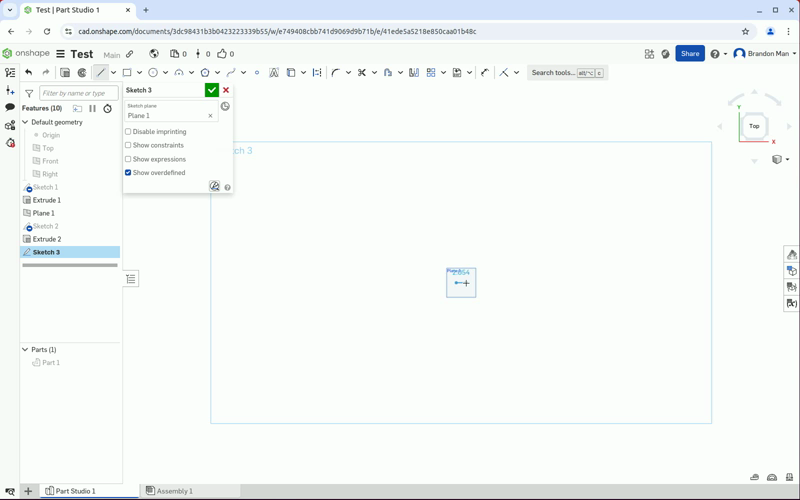
mouse_move(496, 282)
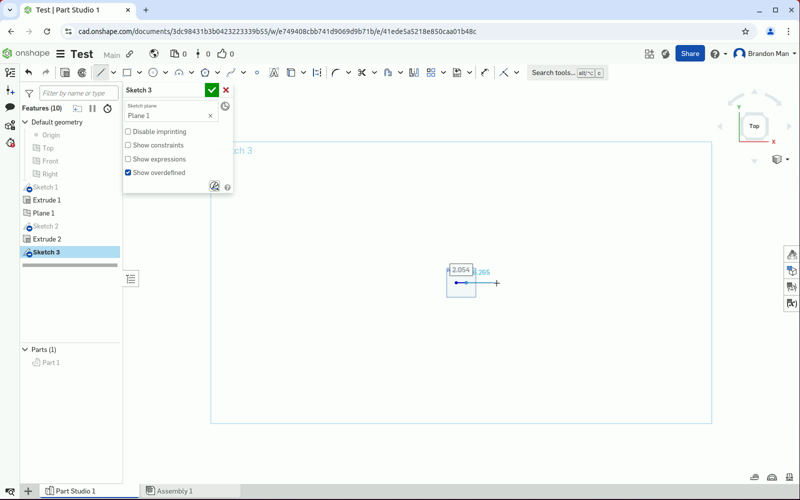
mouse_move(466, 272)
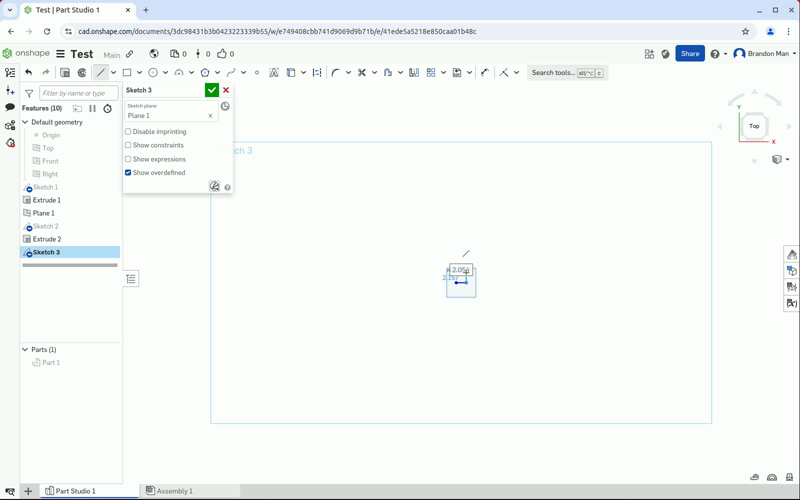
click(466, 272)
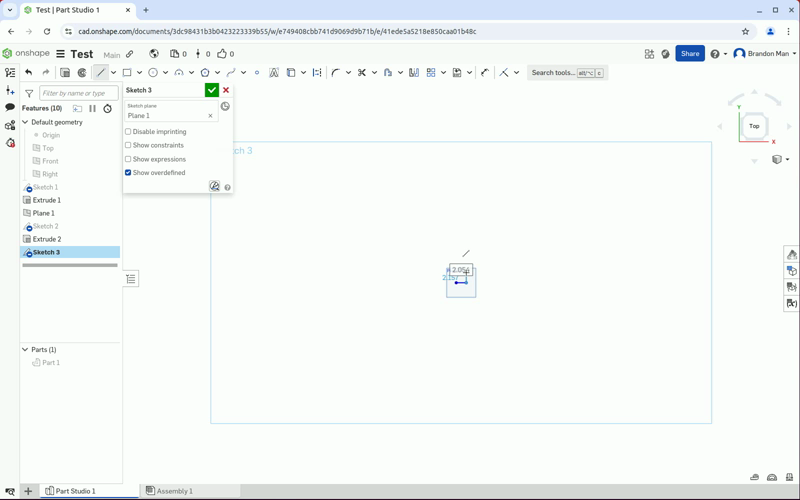
key_up(shift)
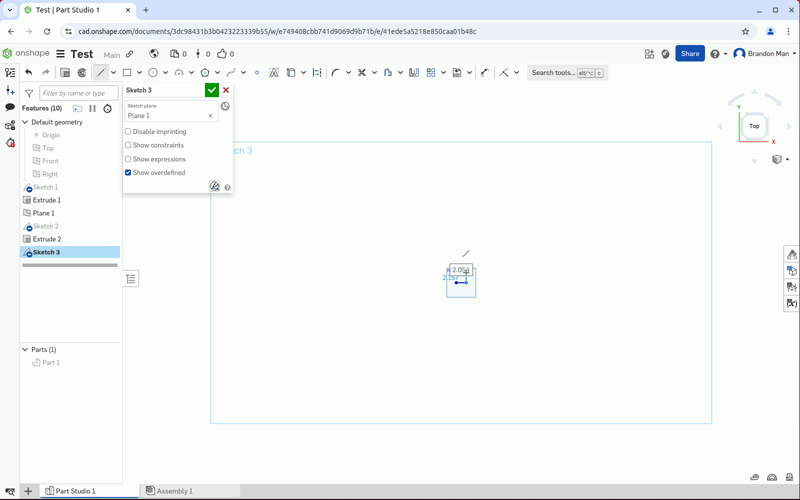
key_down(shift)
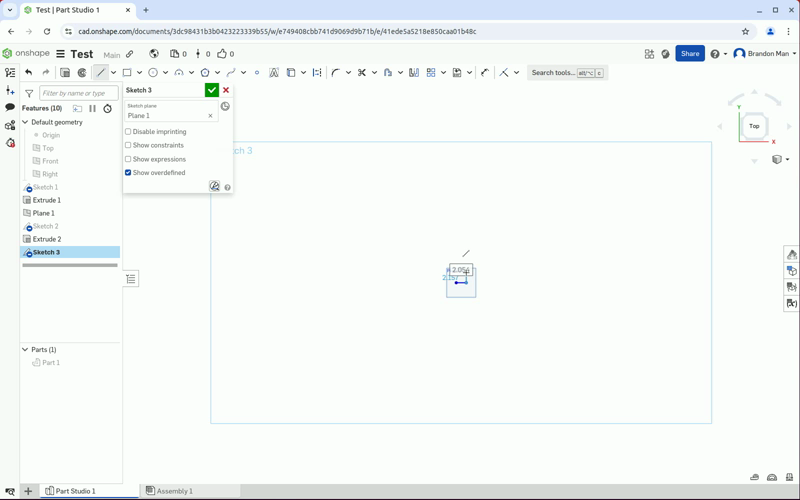
mouse_move(496, 272)
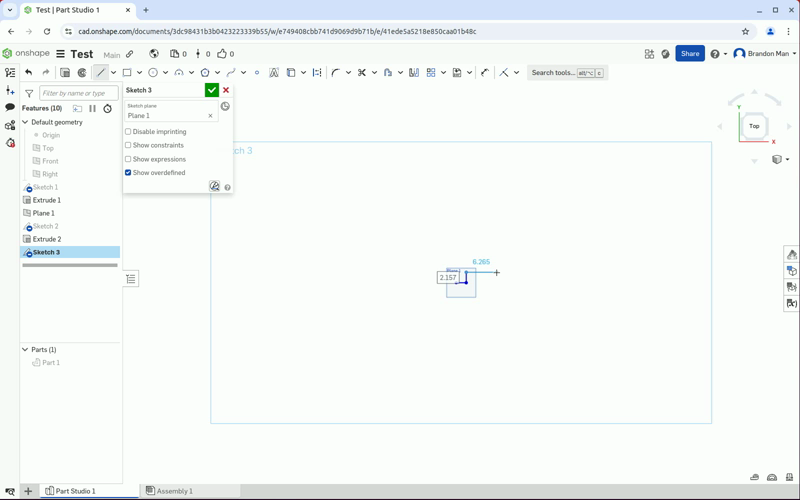
mouse_move(456, 272)
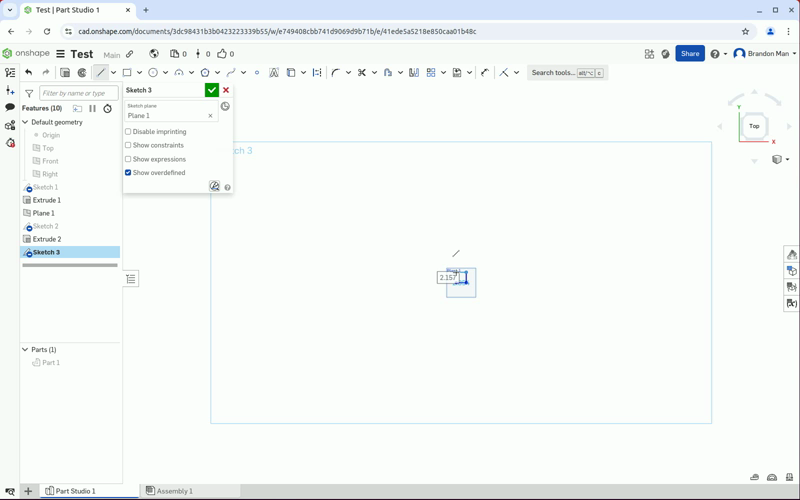
click(456, 272)
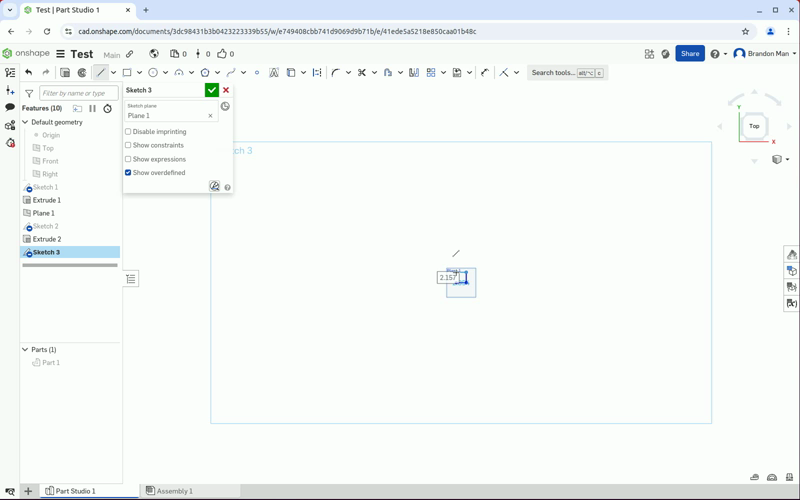
key_up(shift)
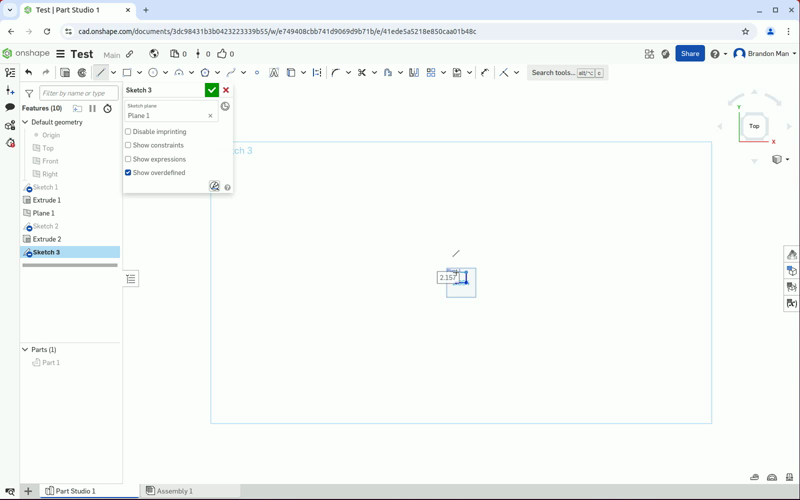
mouse_move(486, 272)
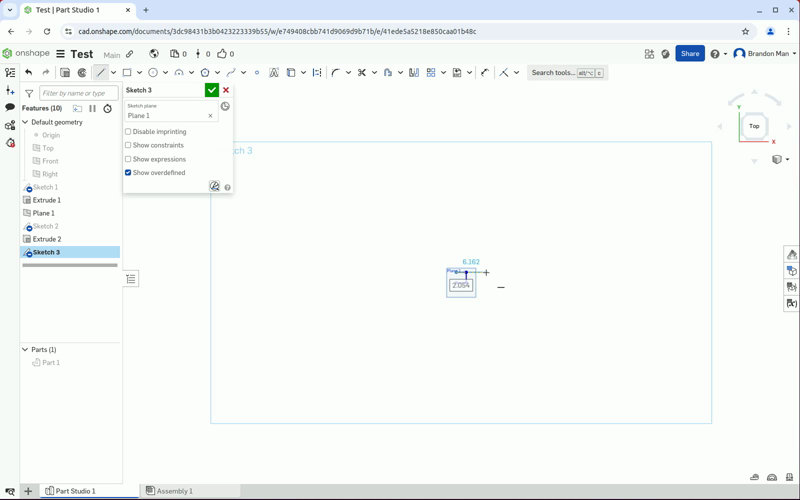
key_down(shift)
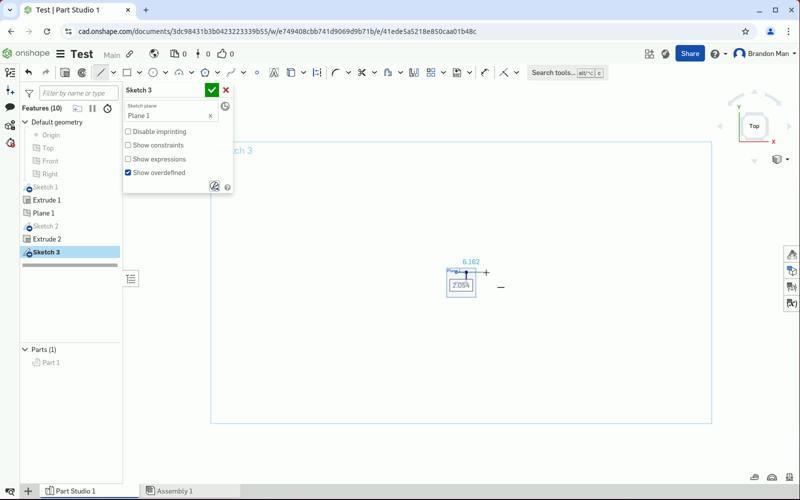
mouse_move(456, 282)
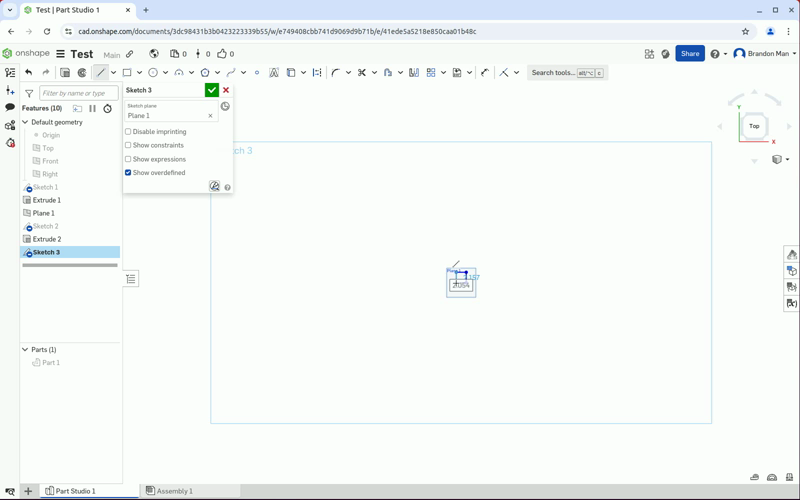
key_up(shift)
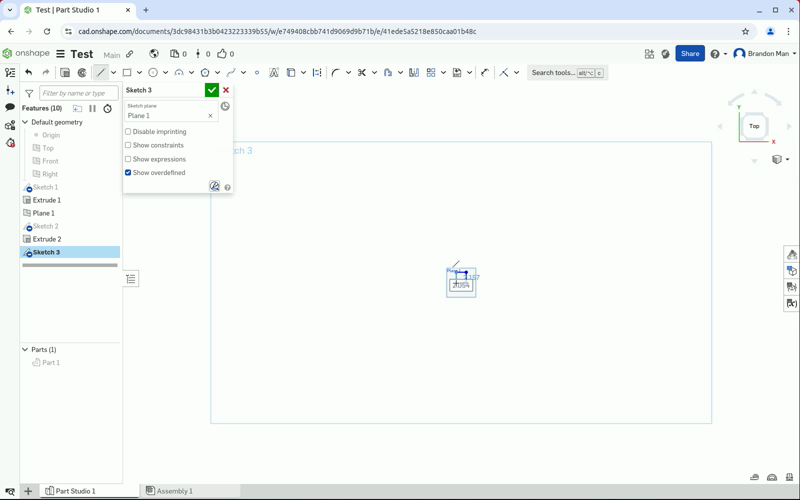
click(456, 282)
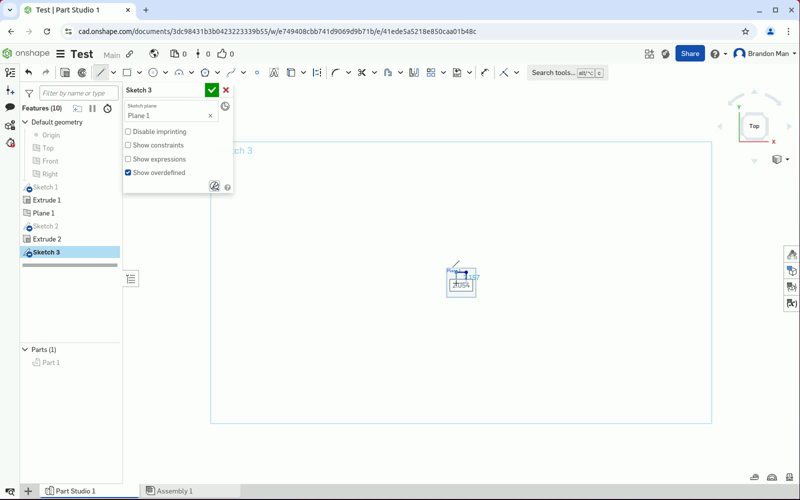
key(esc)
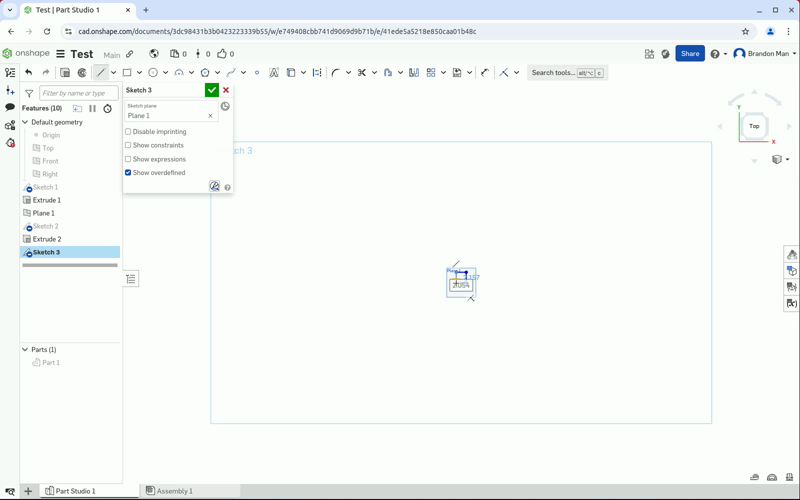
mouse_move(463, 276)
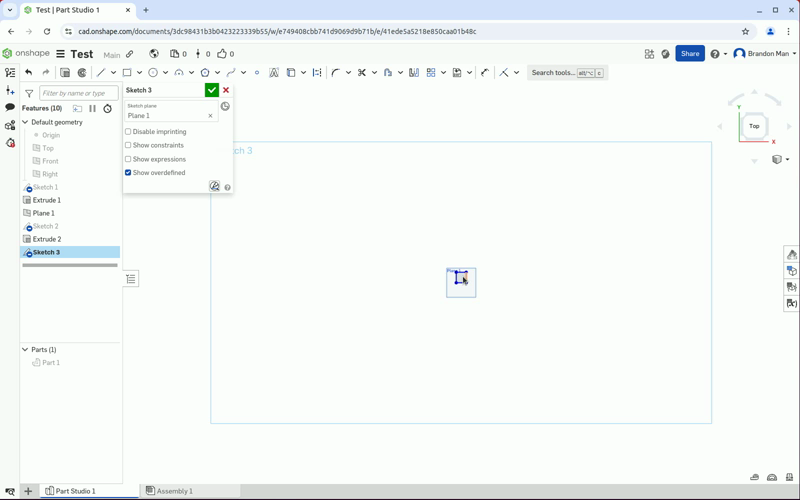
scroll(6)
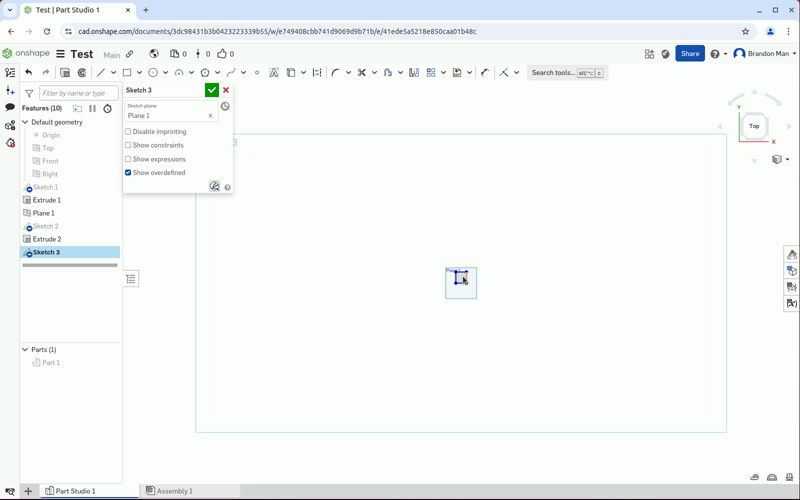
scroll(6)
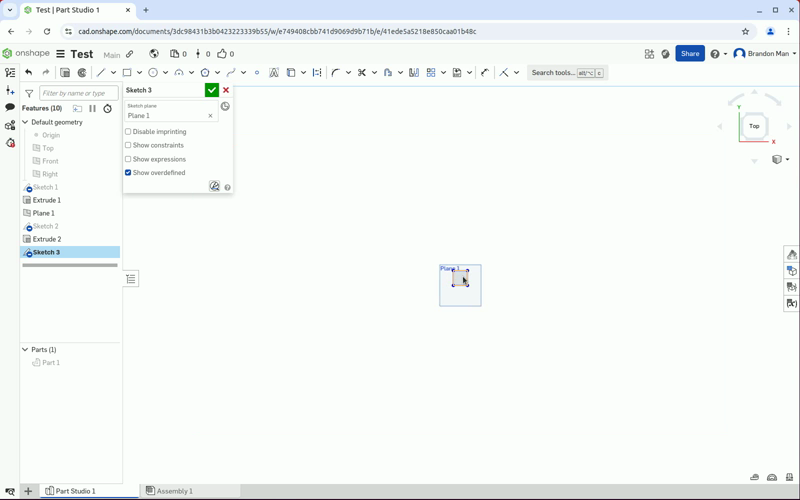
scroll(6)
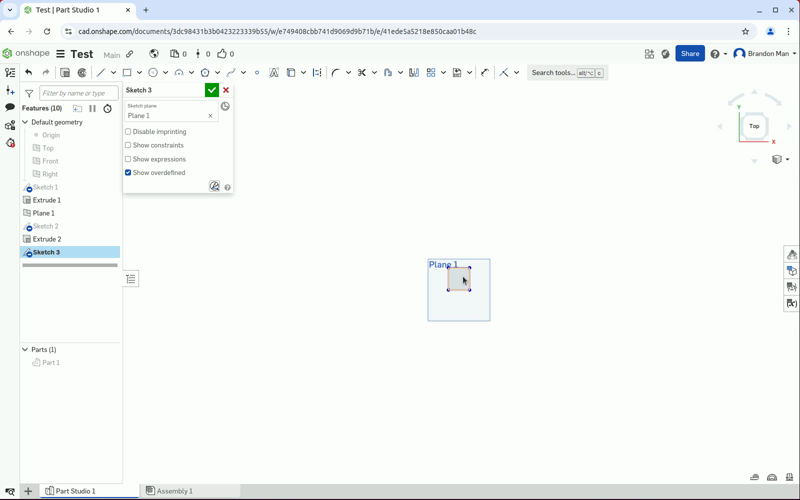
scroll(6)
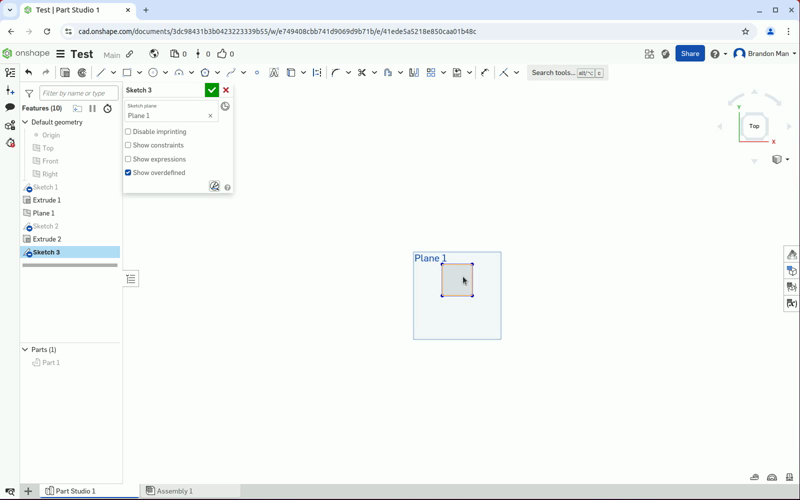
scroll(6)
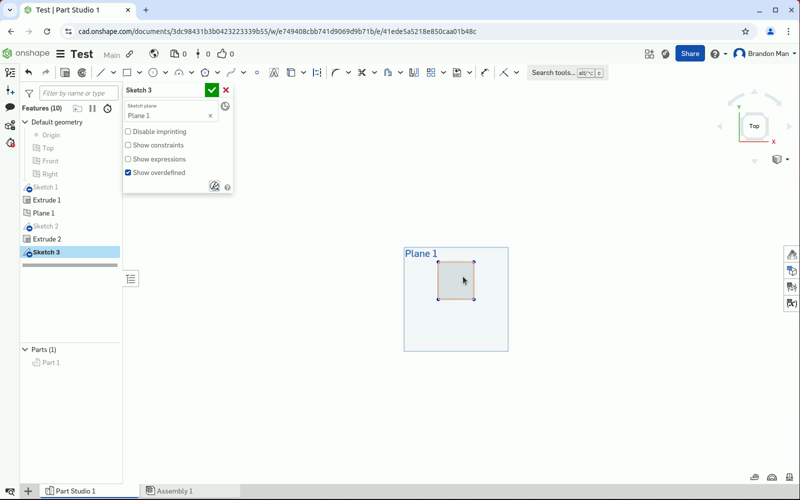
scroll(6)
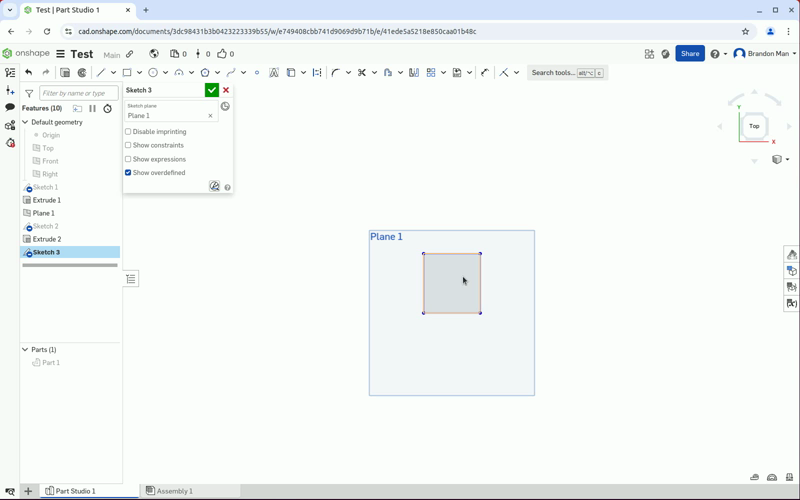
scroll(6)
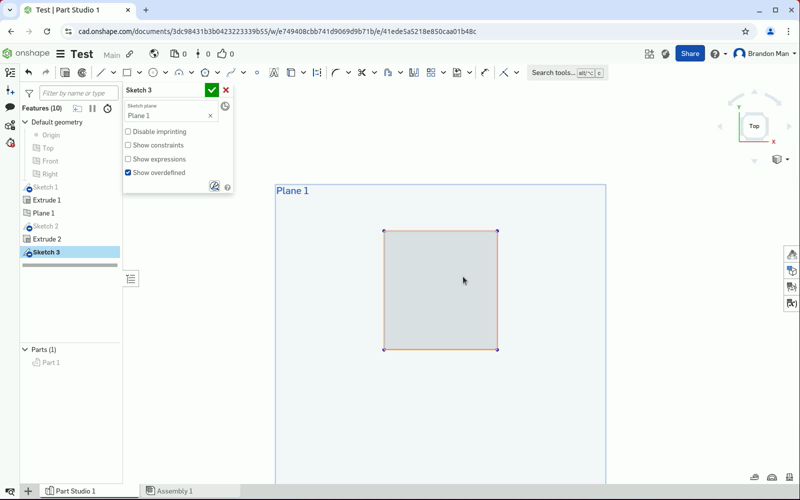
click(463, 276)
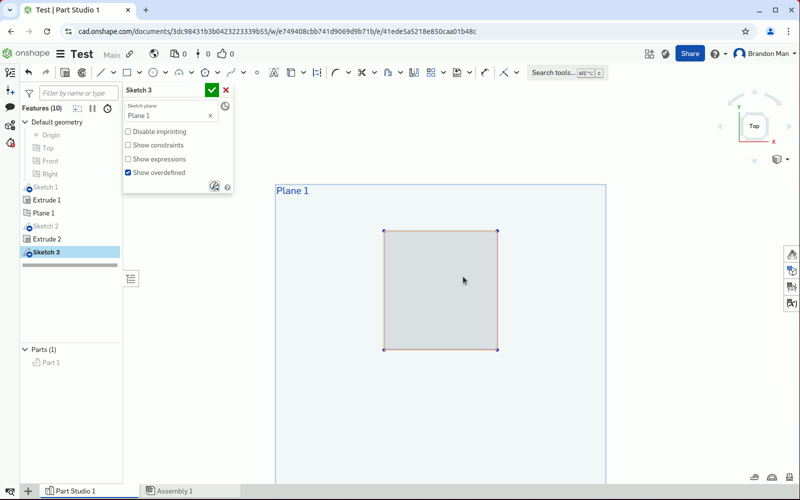
scroll(-6)
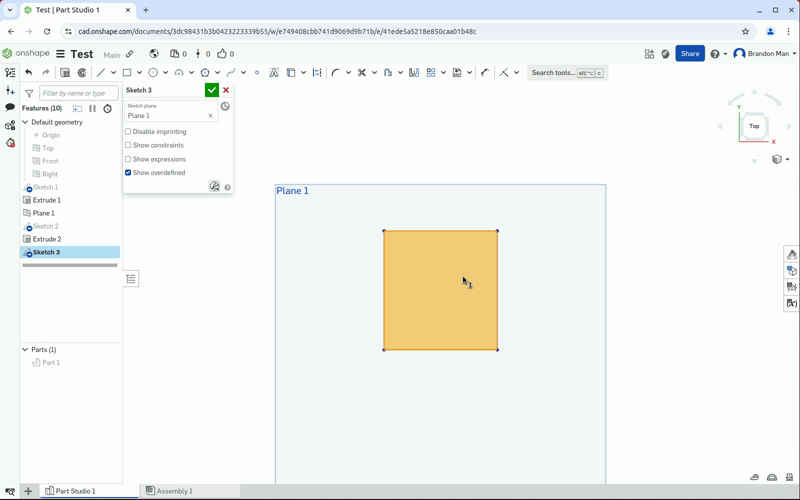
scroll(-6)
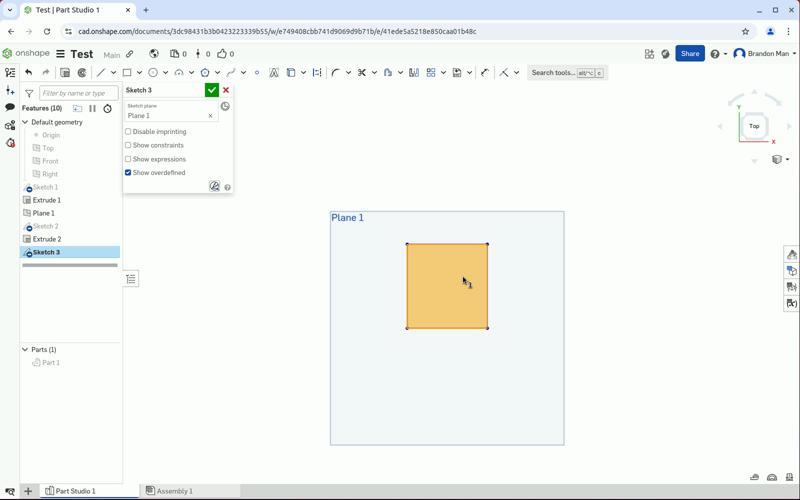
scroll(-6)
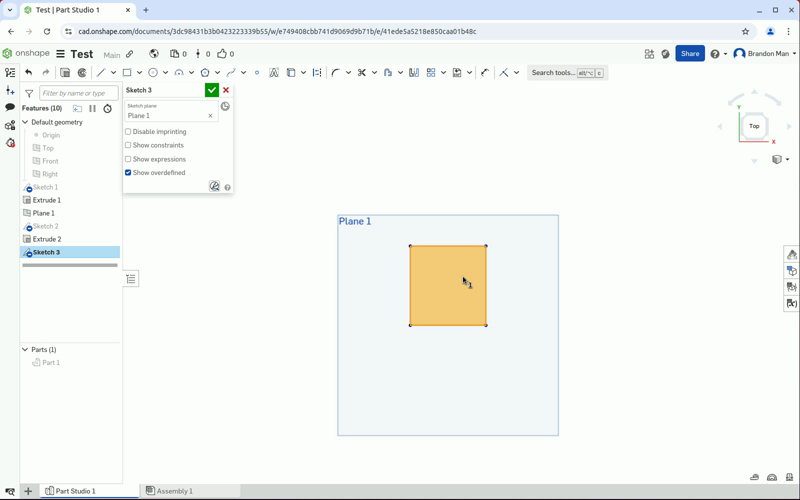
scroll(-6)
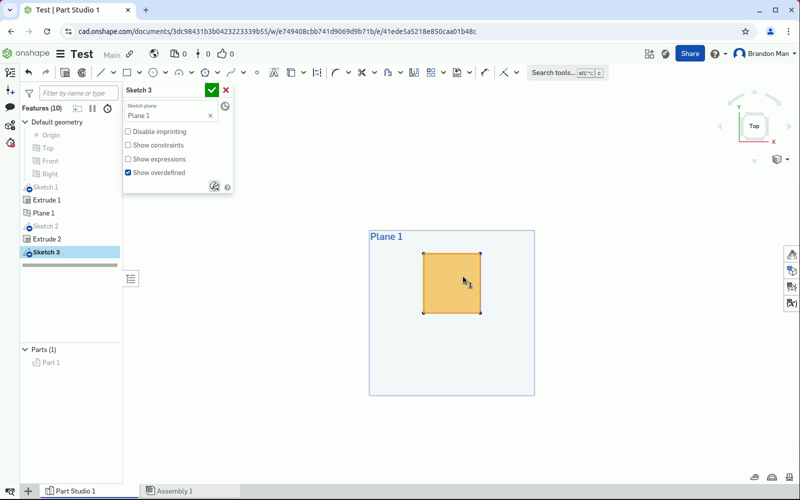
scroll(-6)
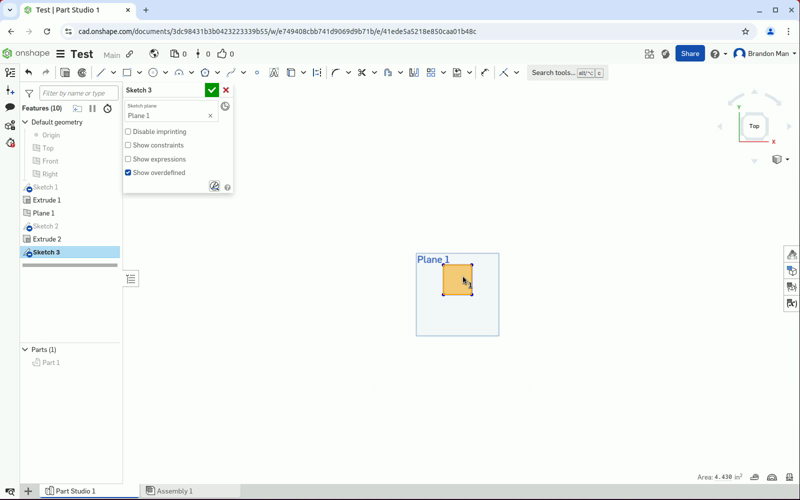
scroll(-6)
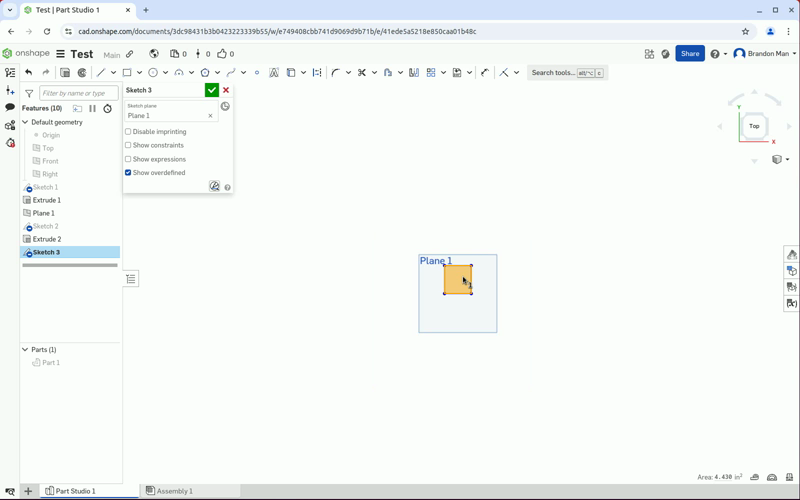
scroll(-6)
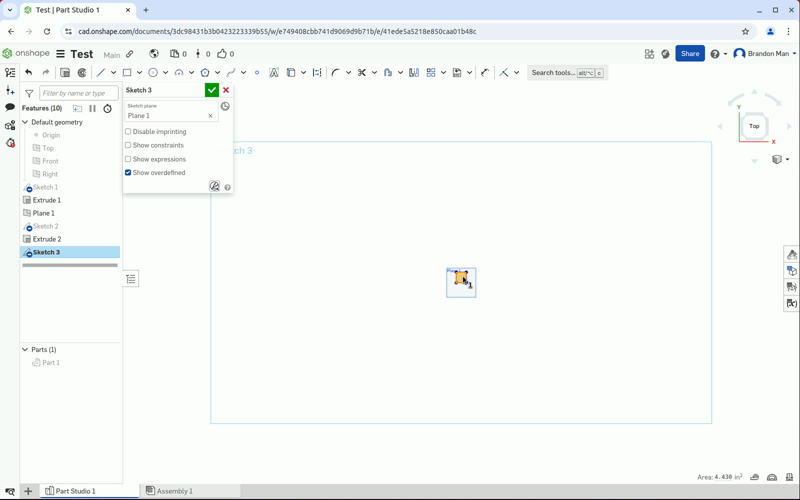
mouse_move(73, 352)
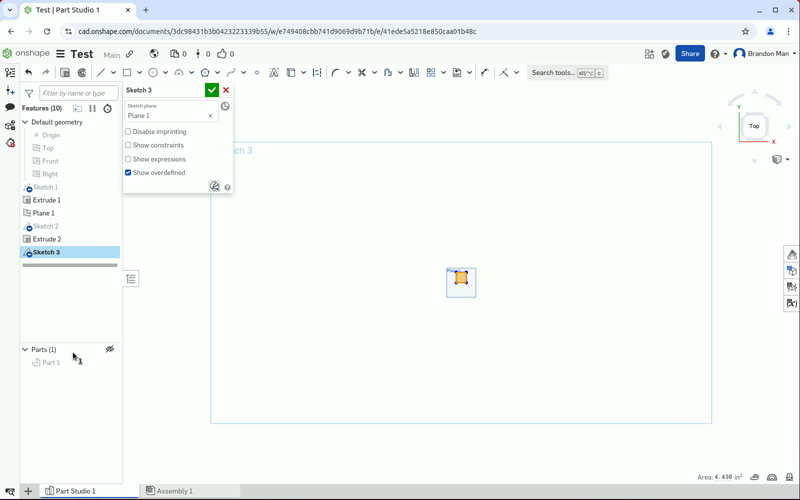
key(shift+y)
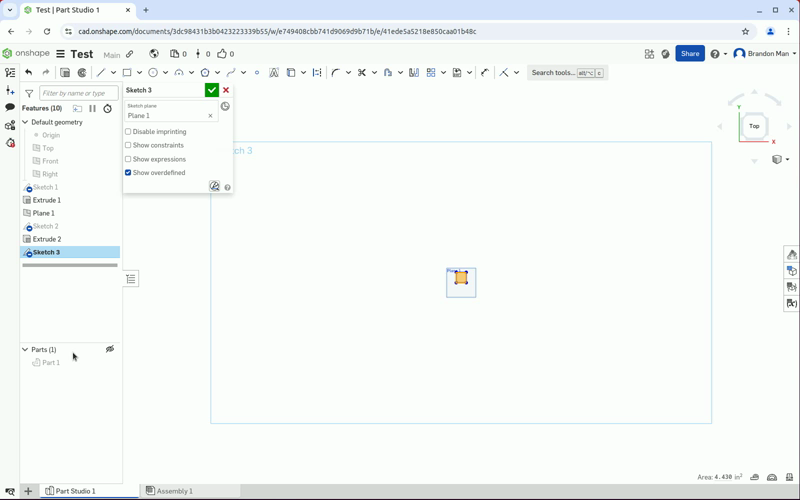
key(shift+e)
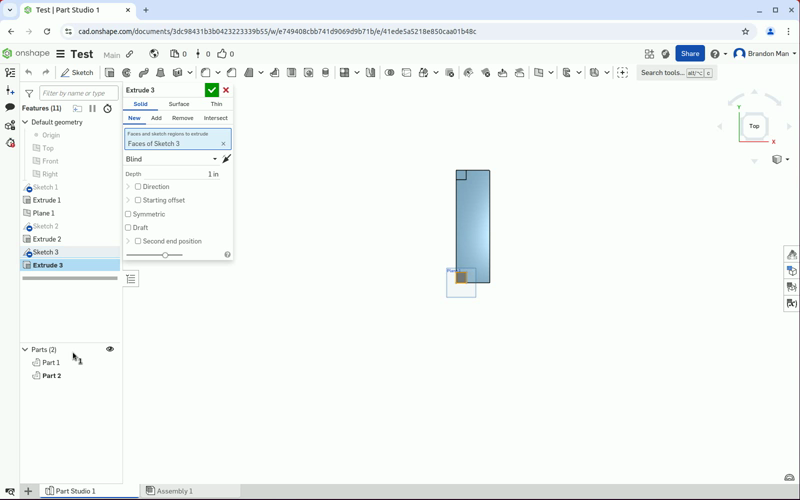
mouse_move(143, 106)
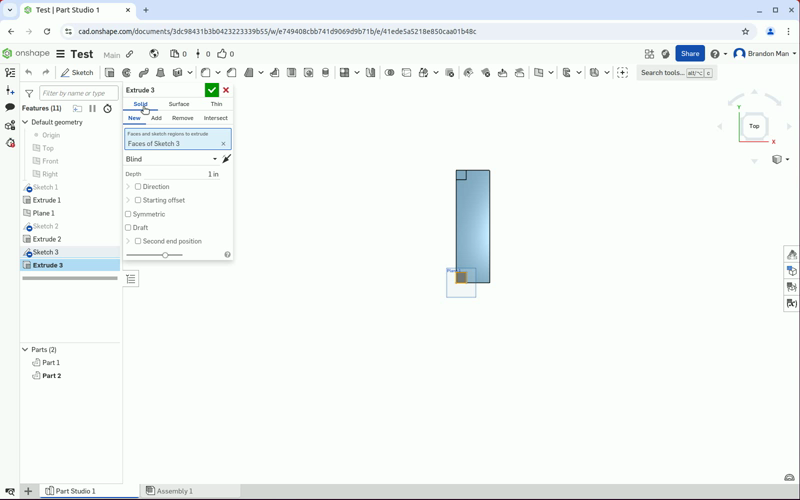
click(143, 106)
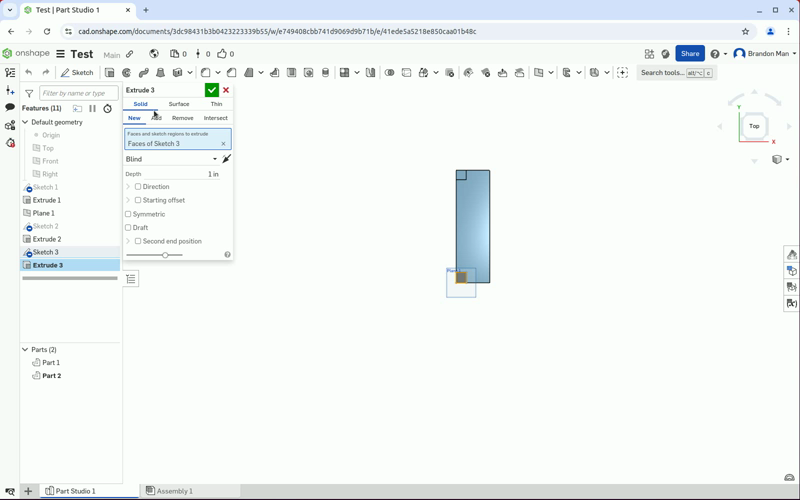
mouse_move(186, 120)
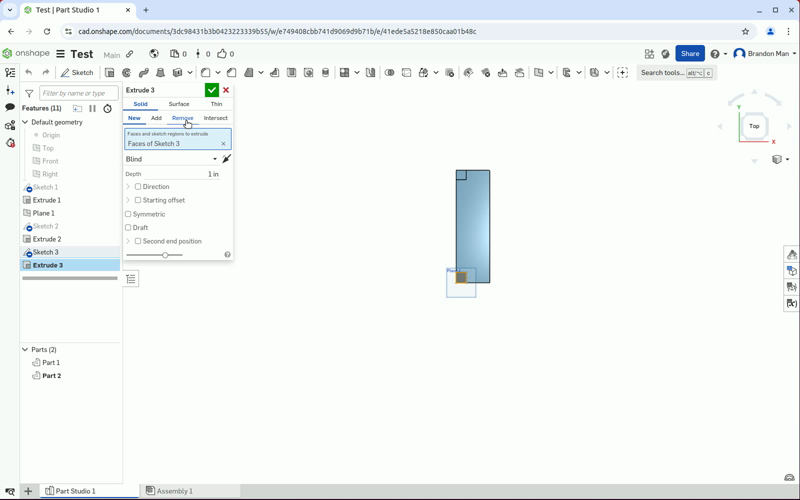
click(186, 120)
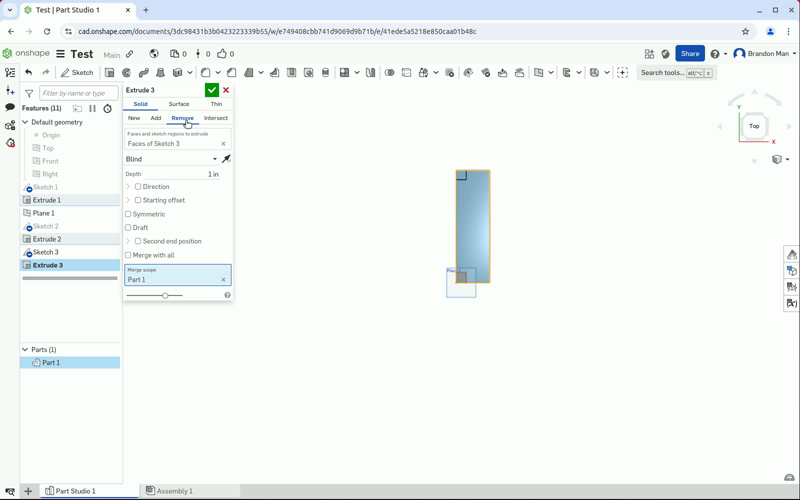
key(tab, 4)
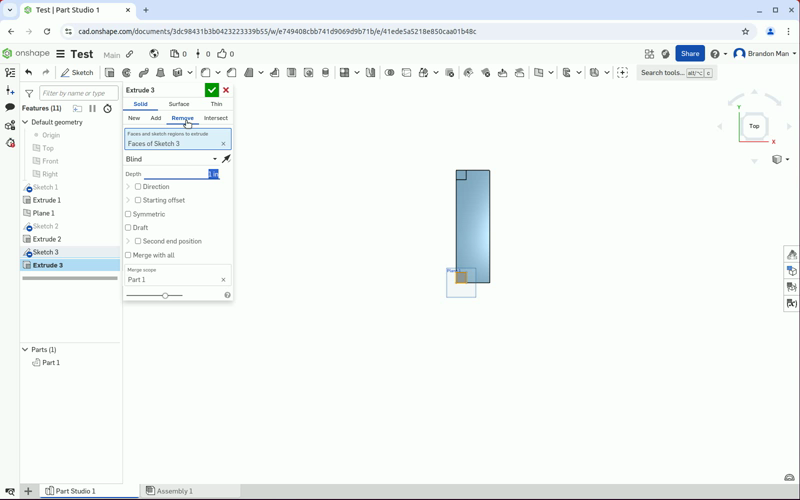
text(0.481)
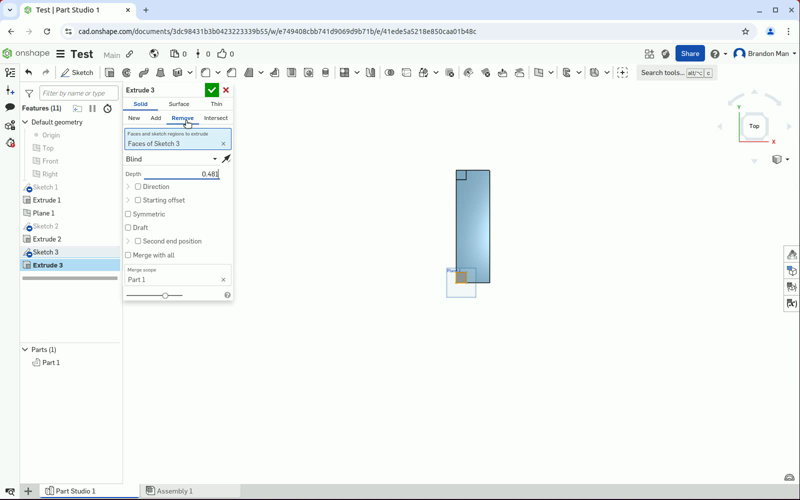
key(tab, 6)
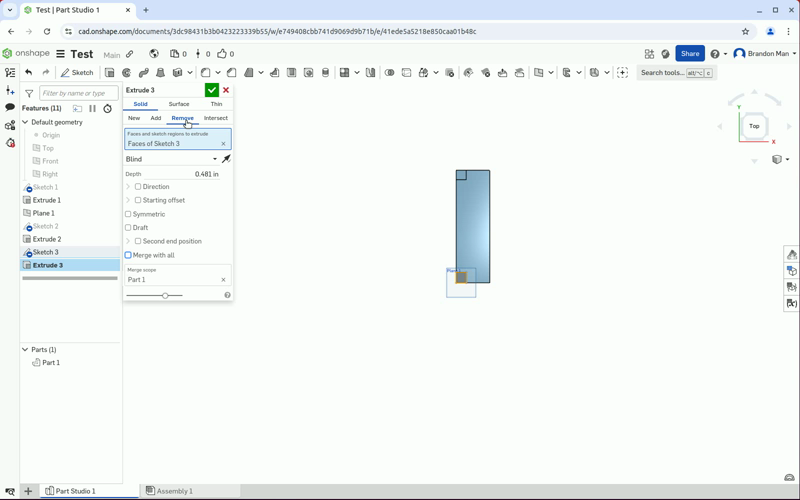
key(space)
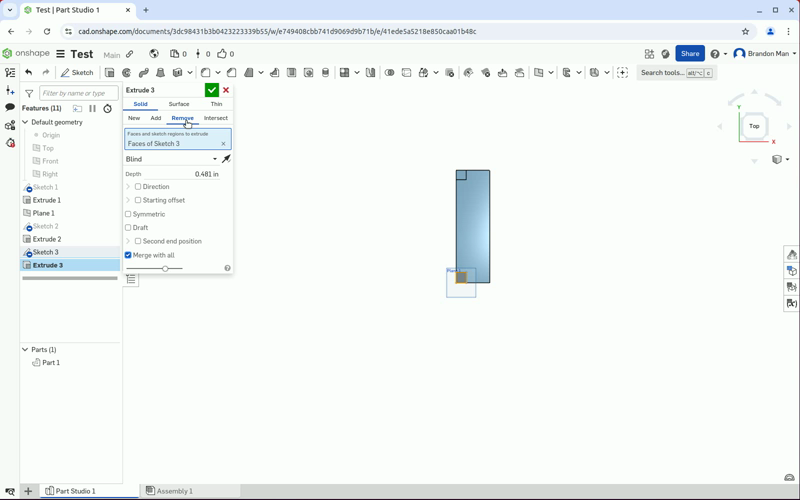
key(enter)
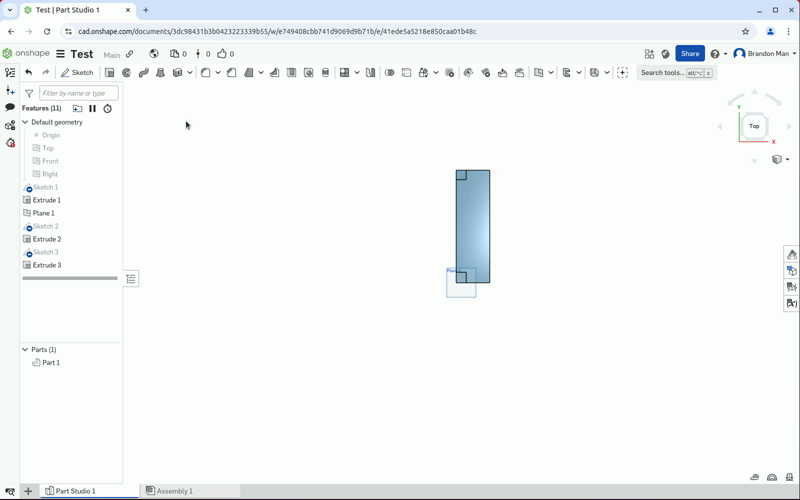
key(shift+h)
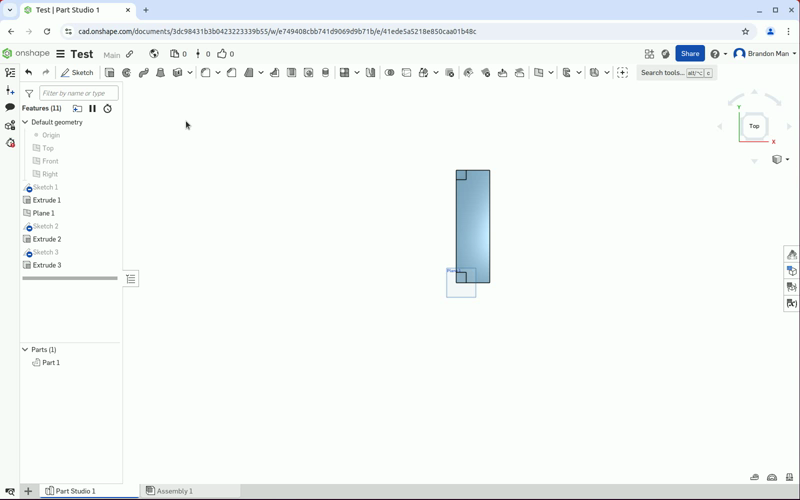
key(shift+h)
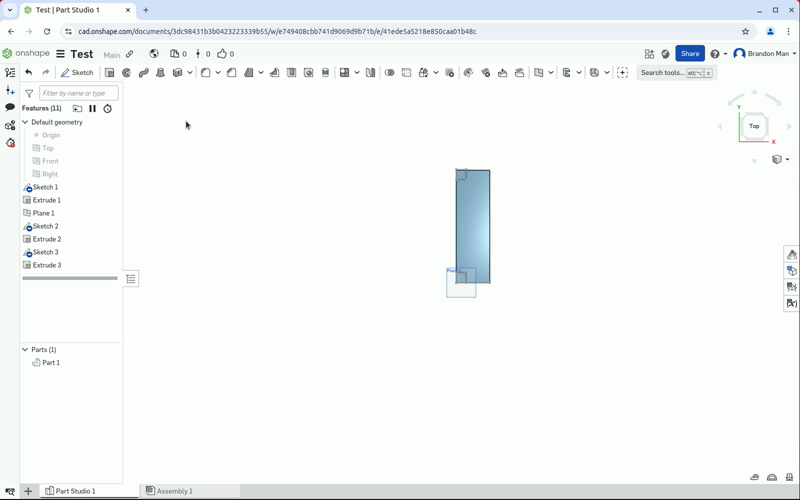
key(shift+7)
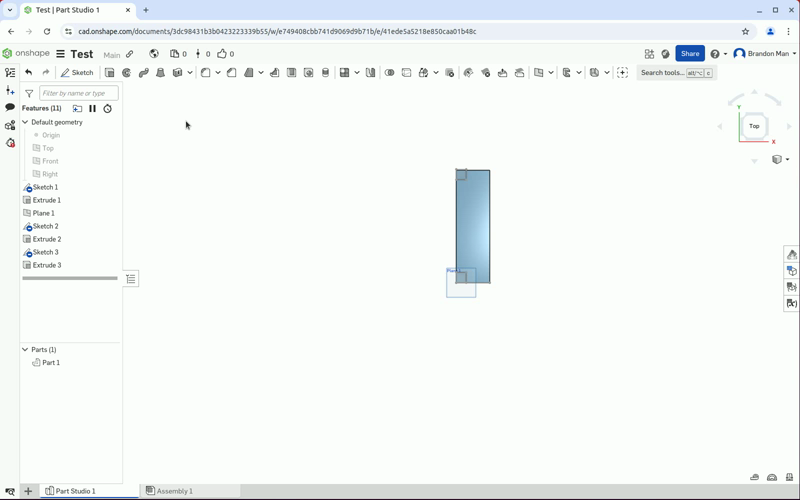
key(up, 3)
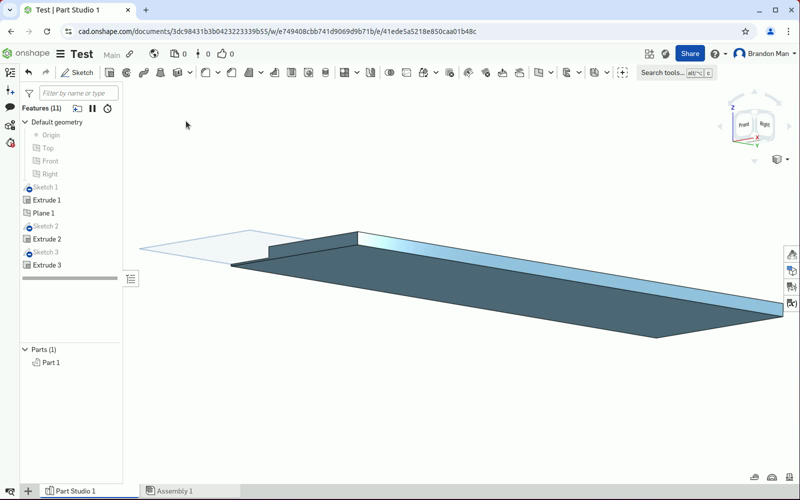
key(left, 3)
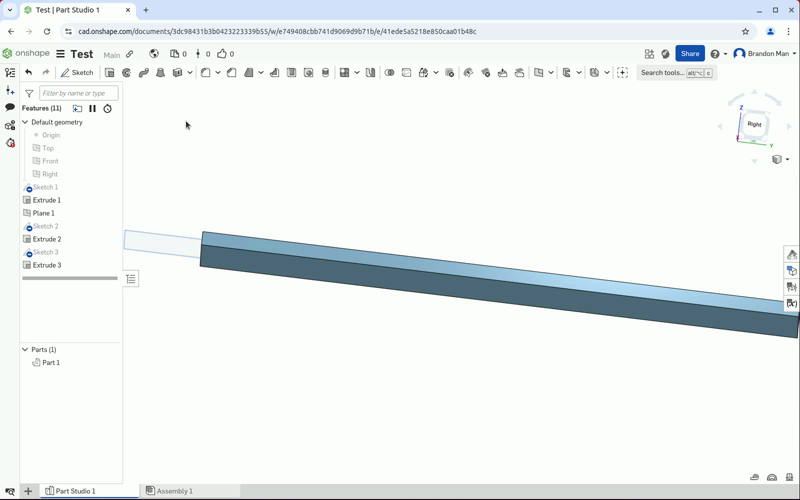
key(right, 3)
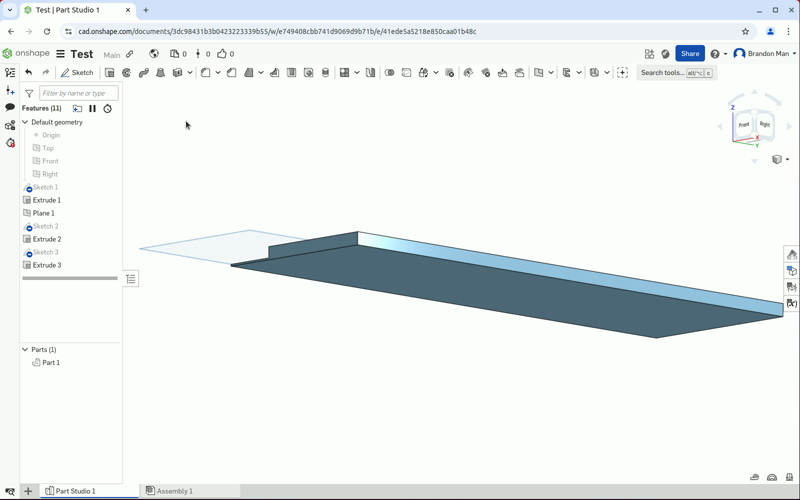
key(down, 3)
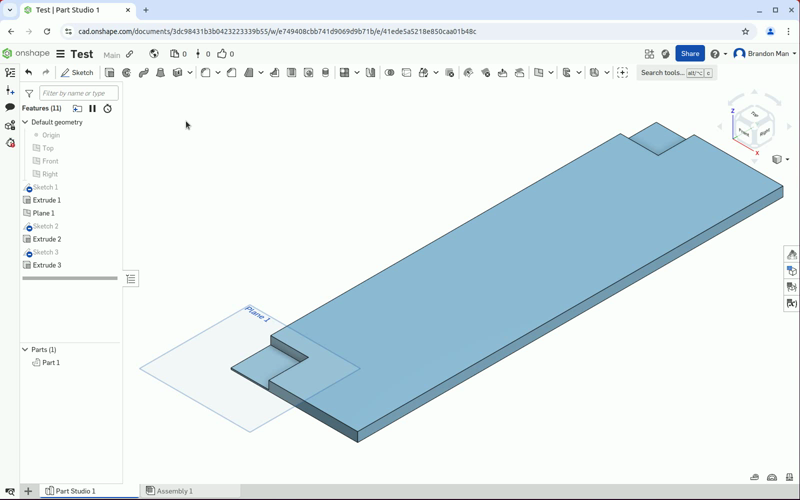
mouse_move(73, 189)
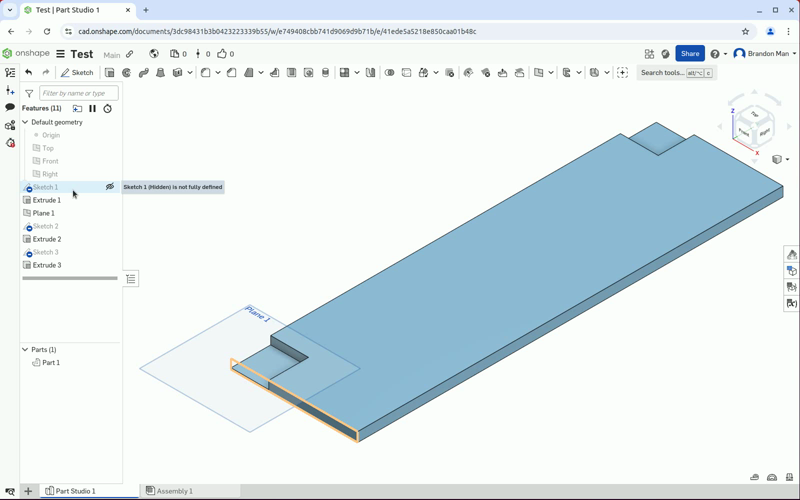
click(73, 189)